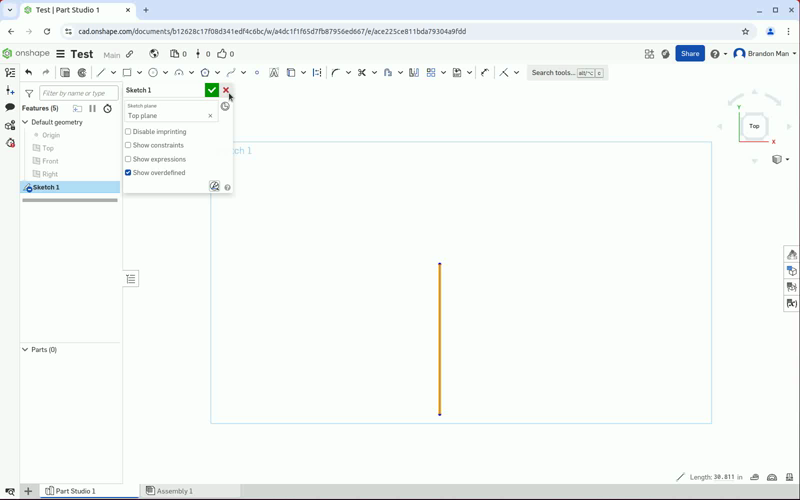
key(shift+h)
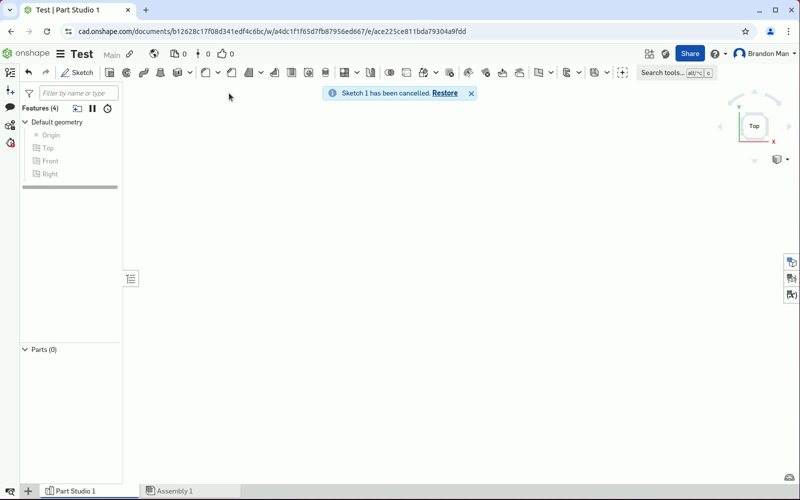
mouse_move(73, 352)
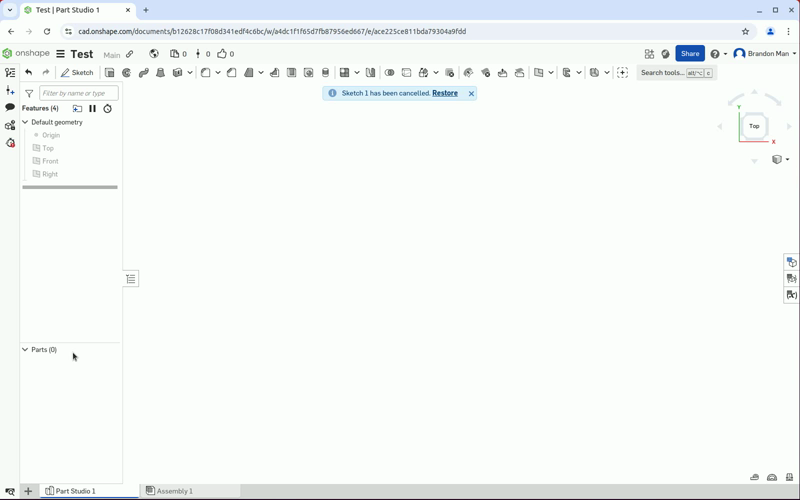
key(y)
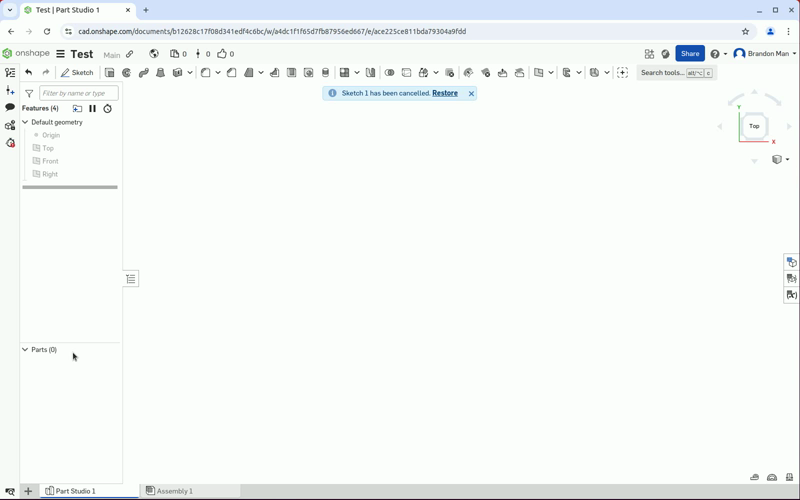
key(shift+p)
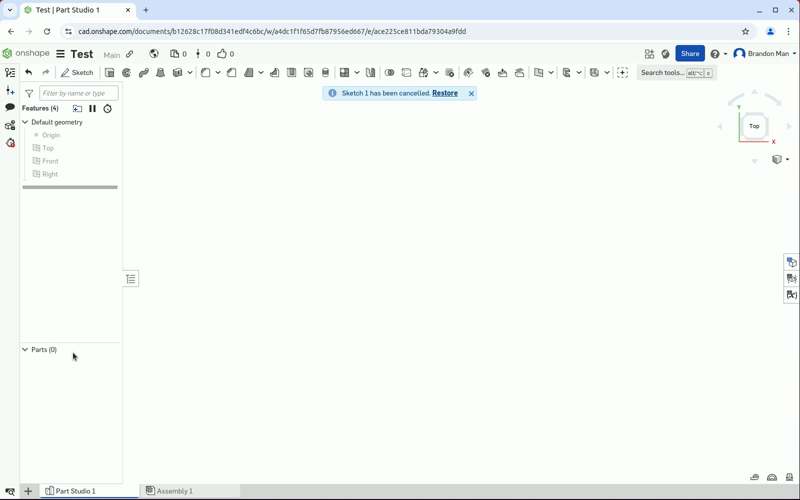
key(space)
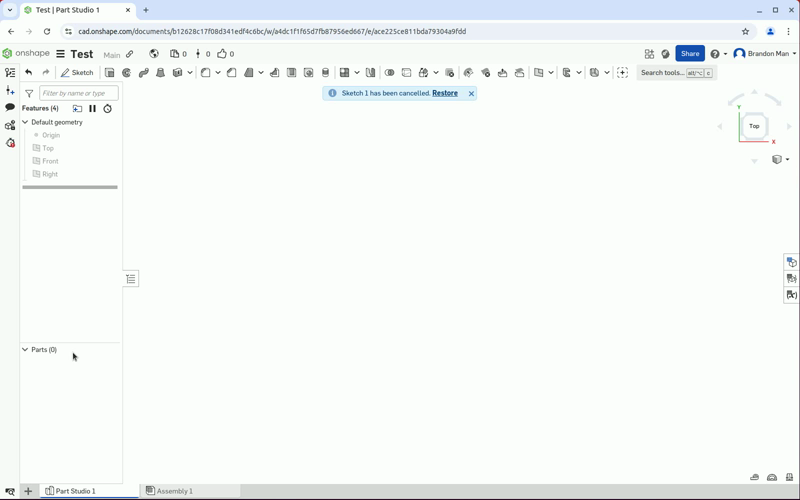
key_down(shift)
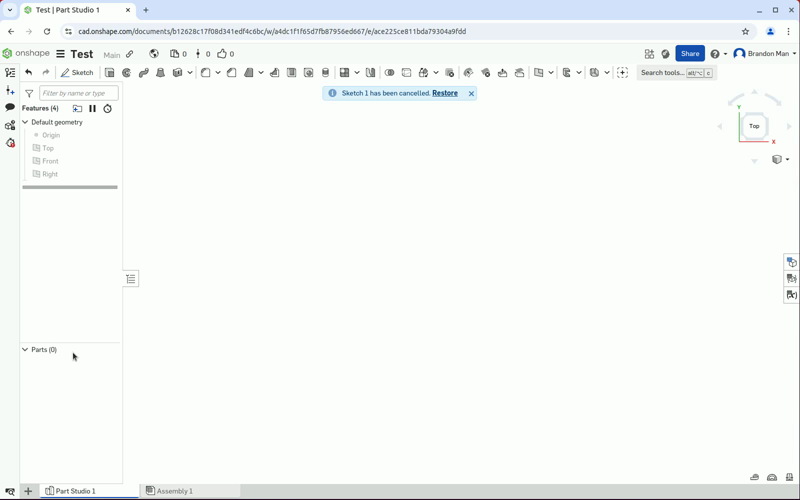
key(up)
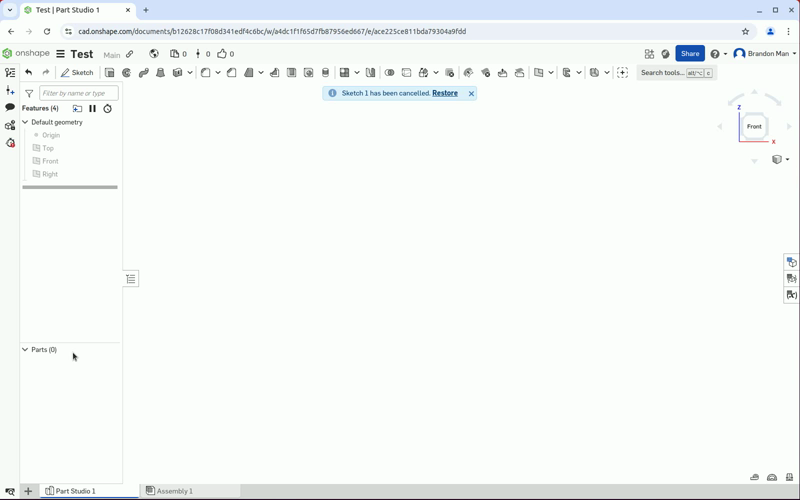
key_up(shift)
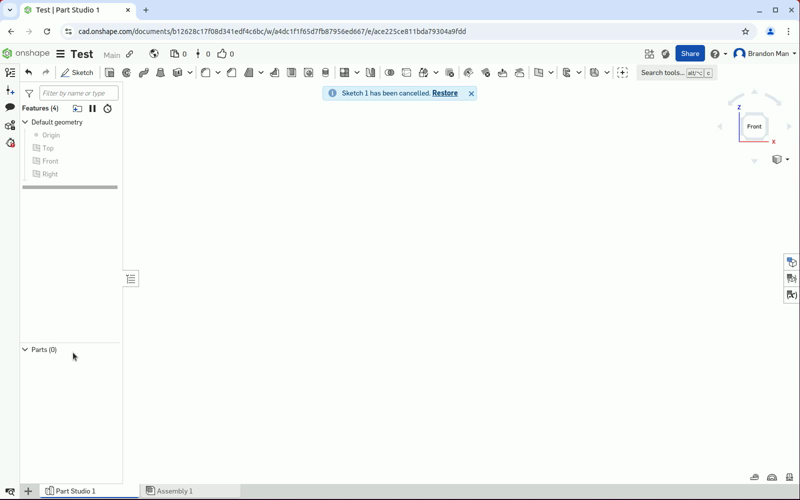
key(space)
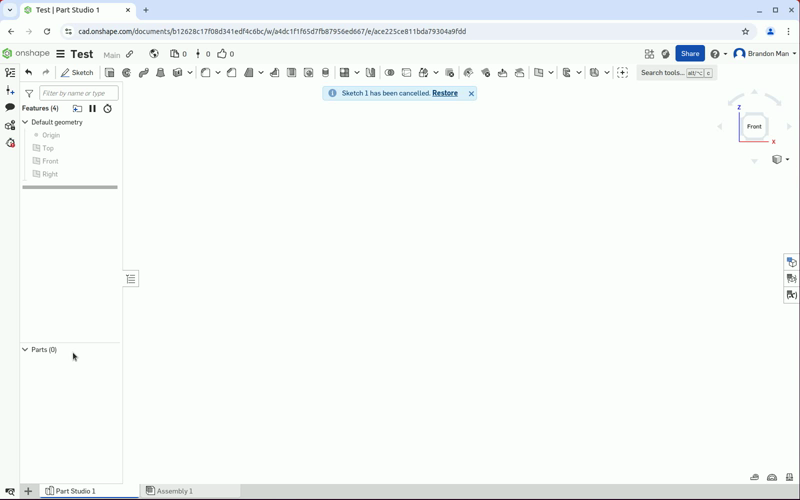
key_down(shift)
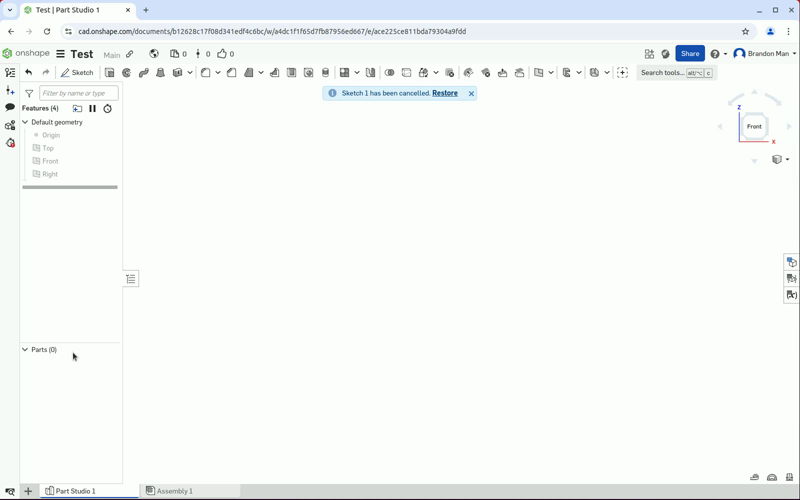
key(left)
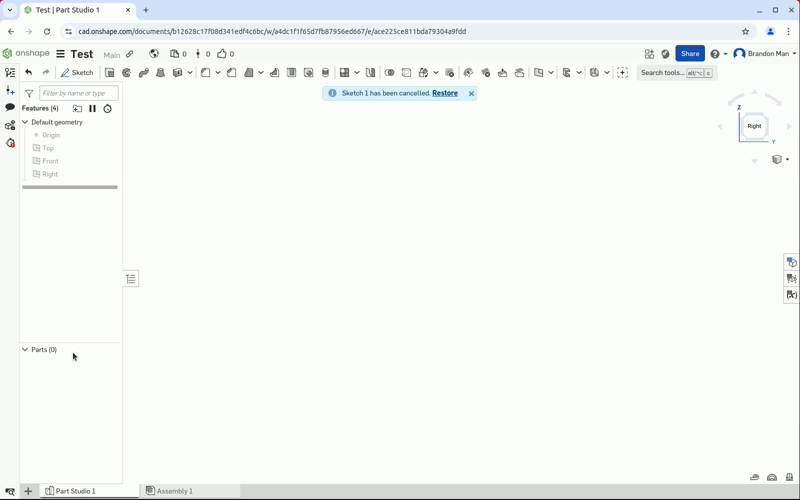
key_up(shift)
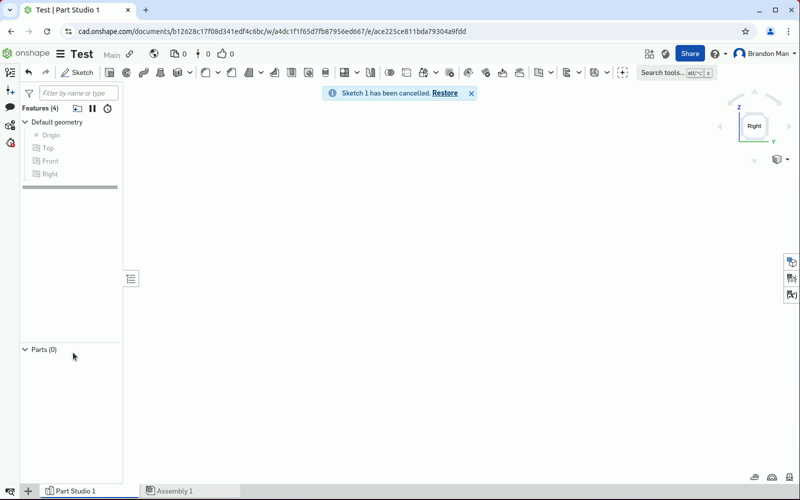
mouse_move(73, 352)
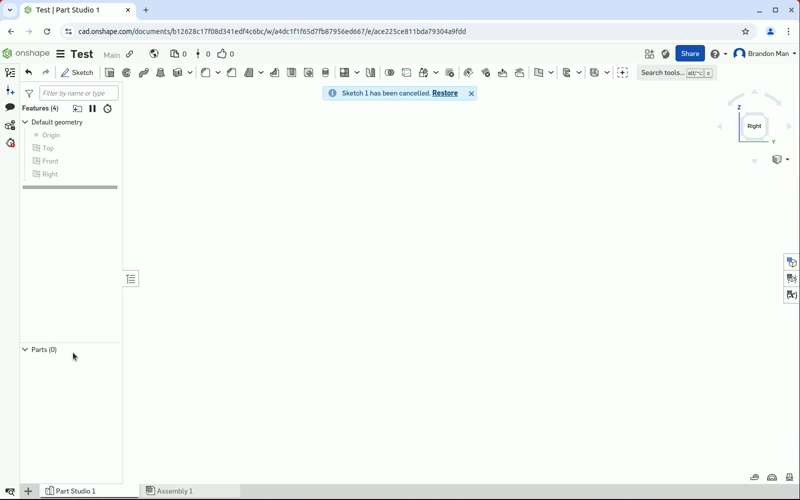
key(shift+y)
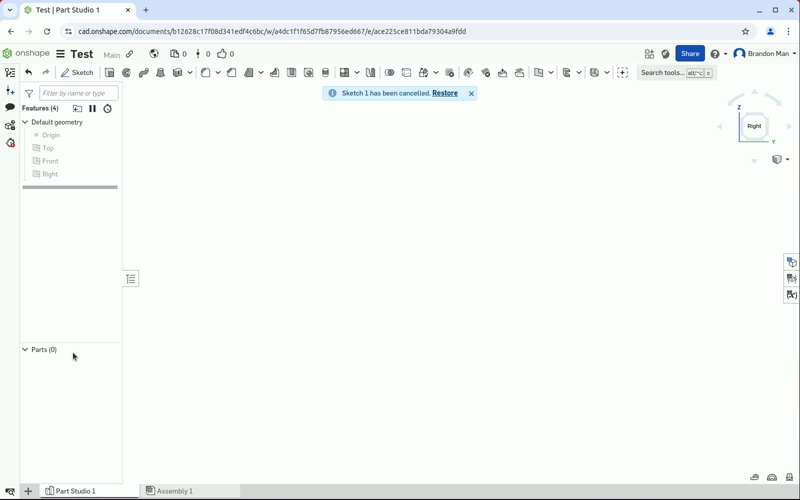
key(shift+s)
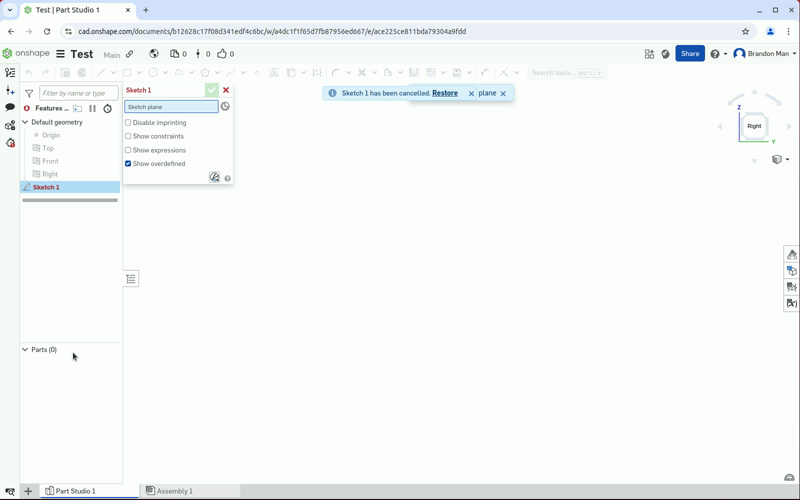
mouse_move(73, 176)
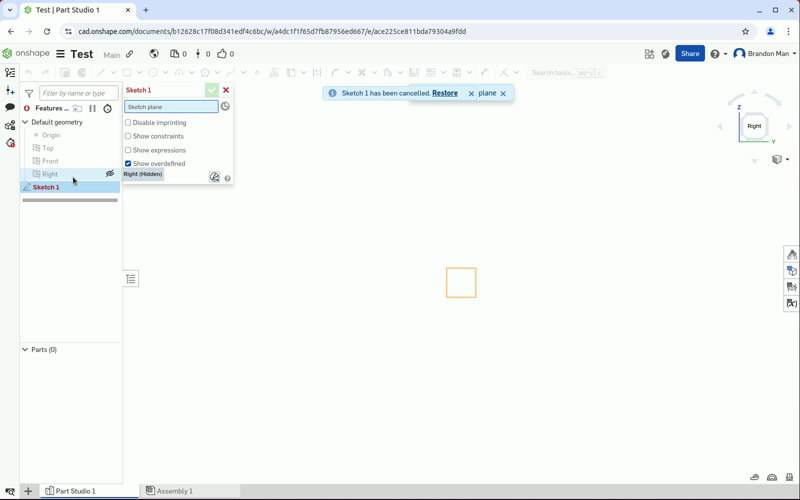
click(73, 176)
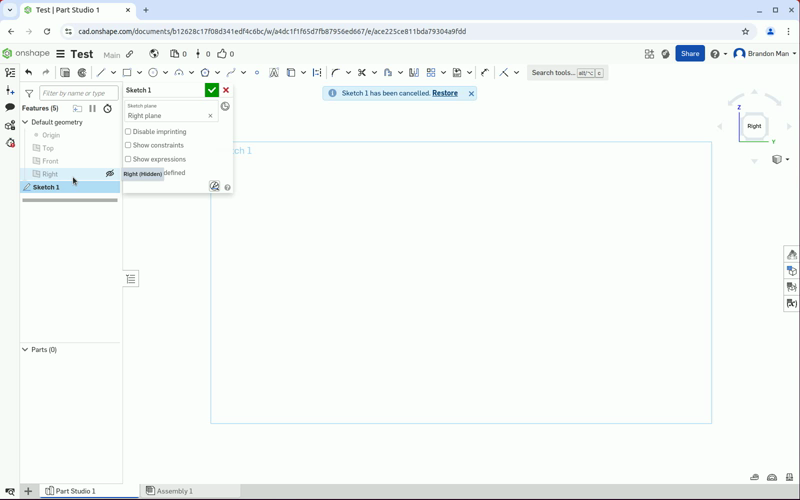
mouse_move(73, 352)
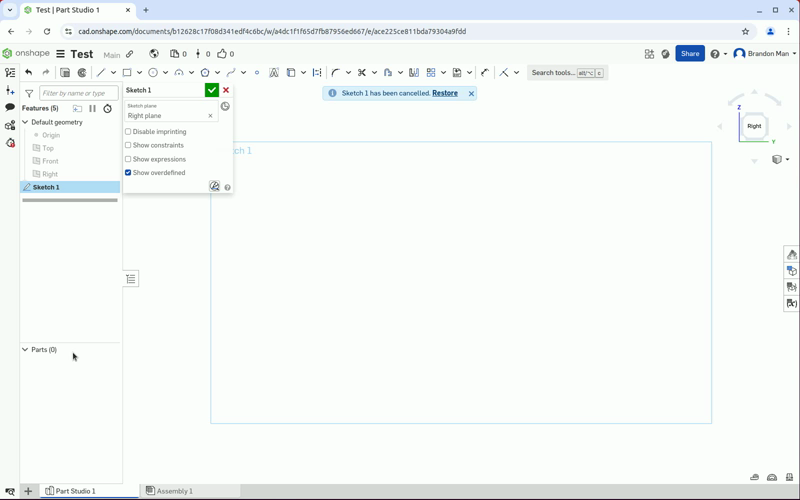
key(y)
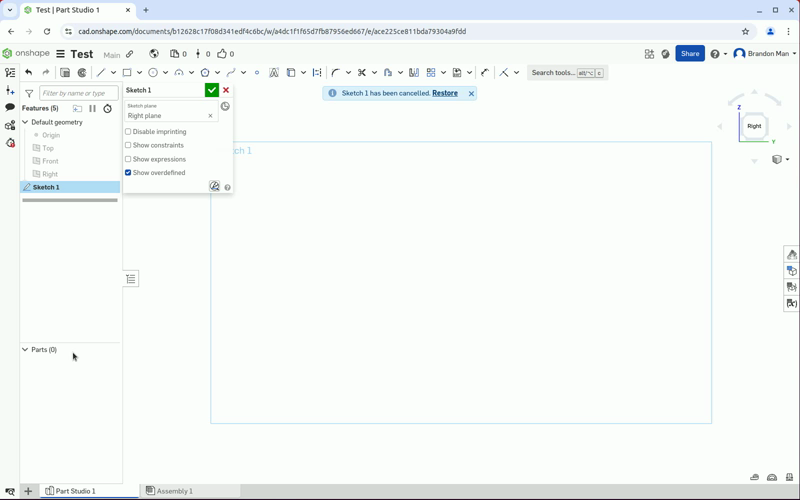
key(l)
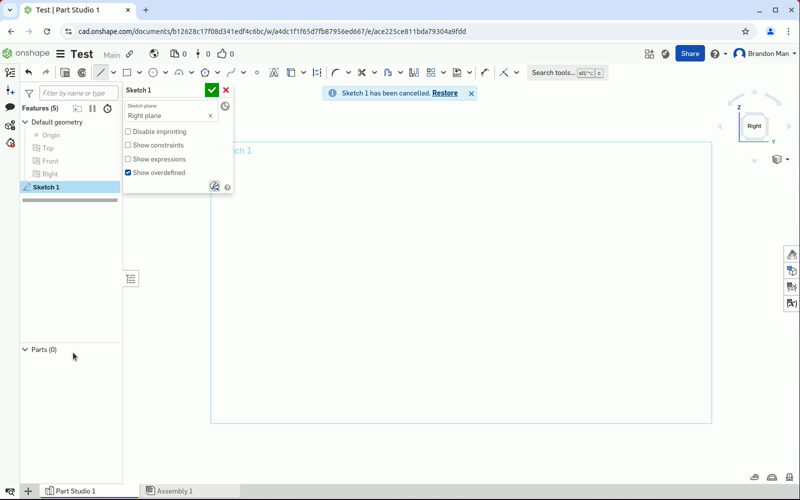
key_down(shift)
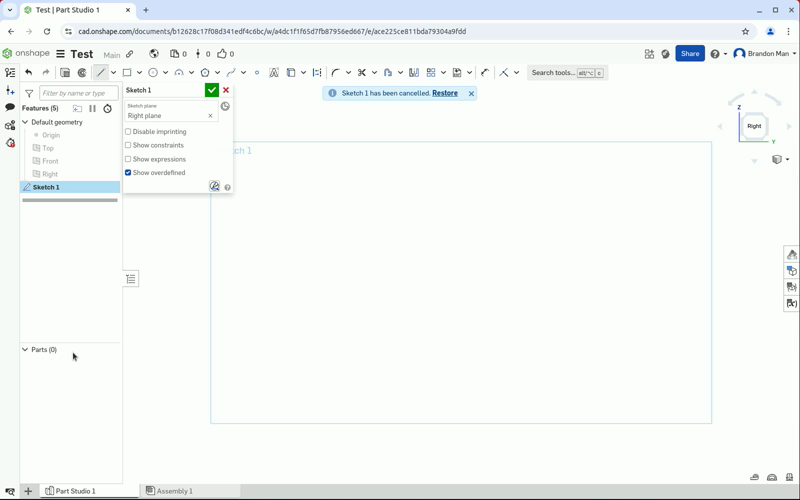
mouse_move(349, 290)
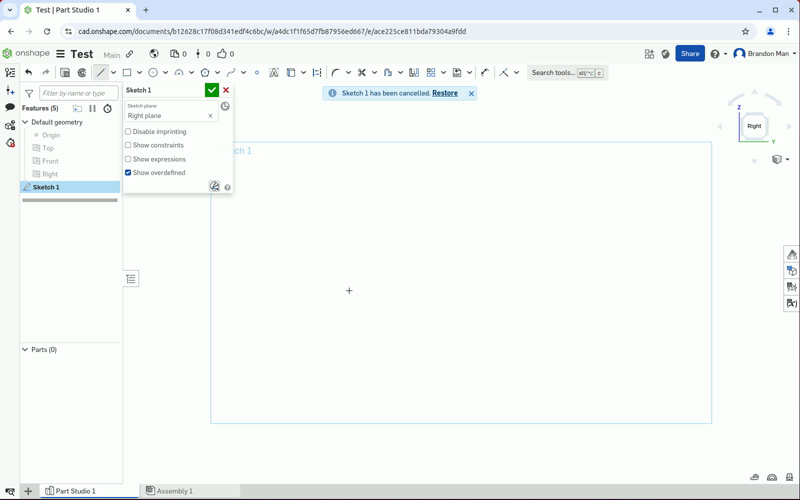
click(349, 290)
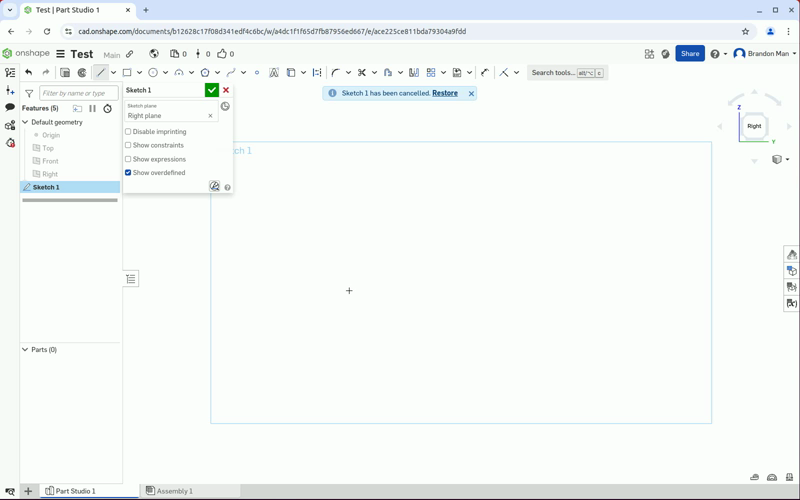
key_up(shift)
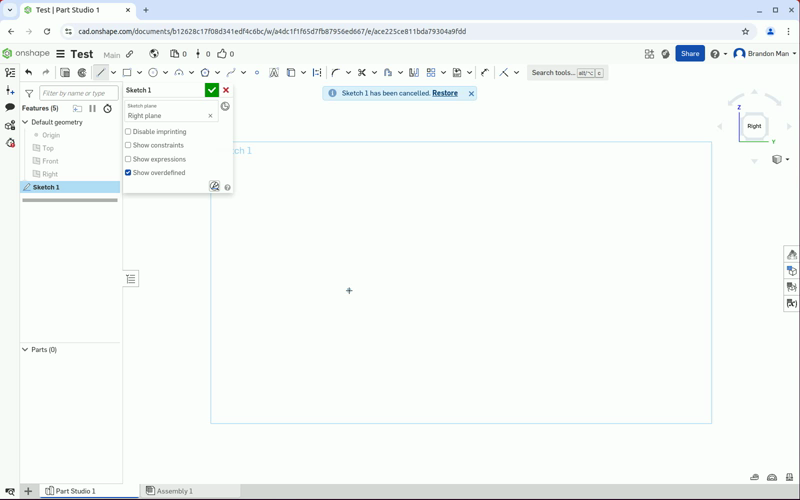
key_down(shift)
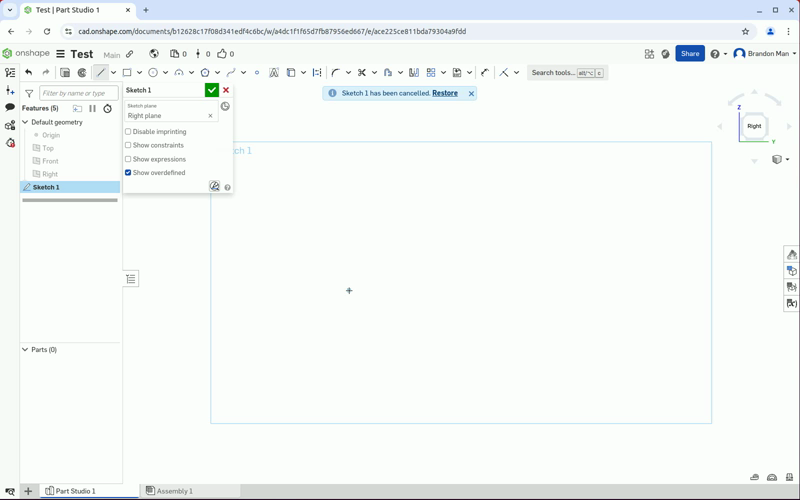
mouse_move(379, 290)
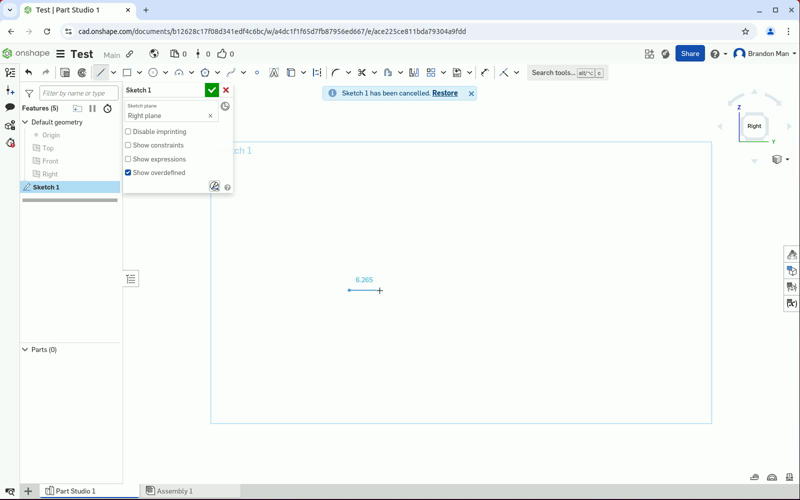
mouse_move(350, 289)
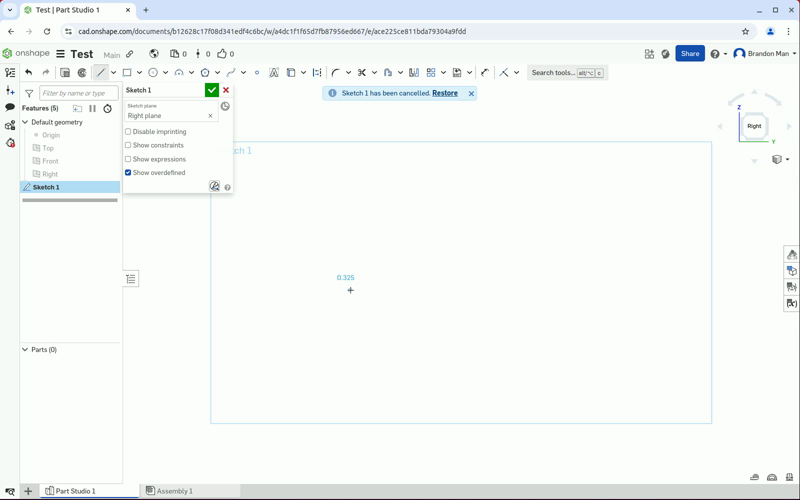
scroll(6)
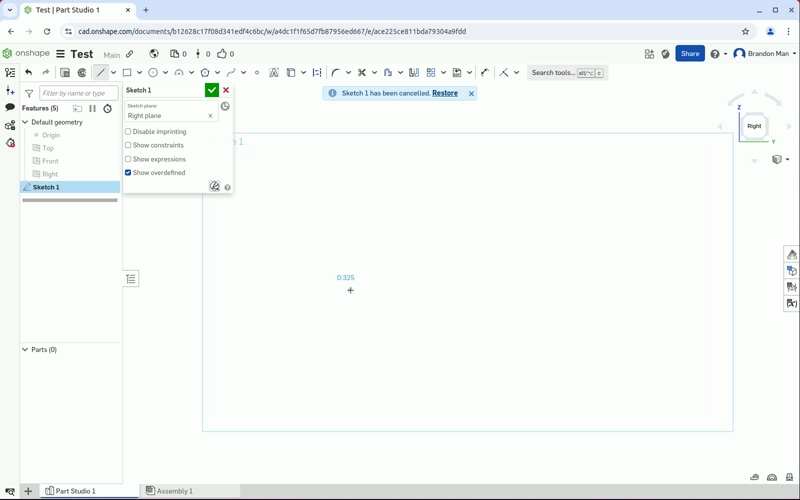
scroll(6)
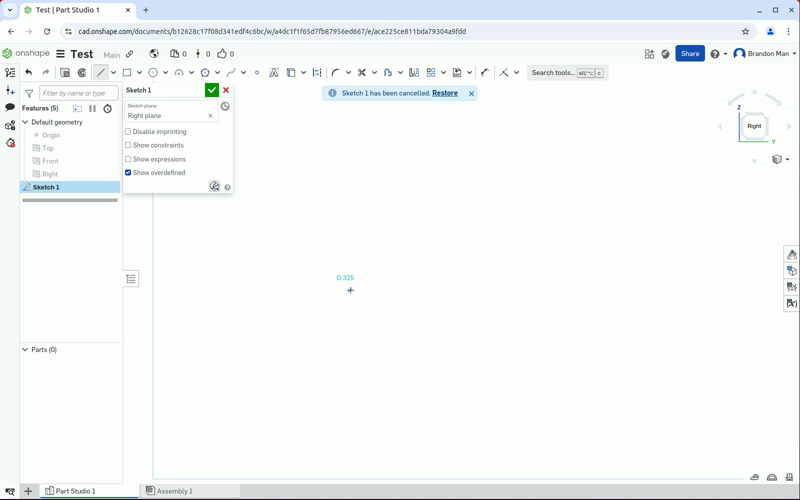
scroll(6)
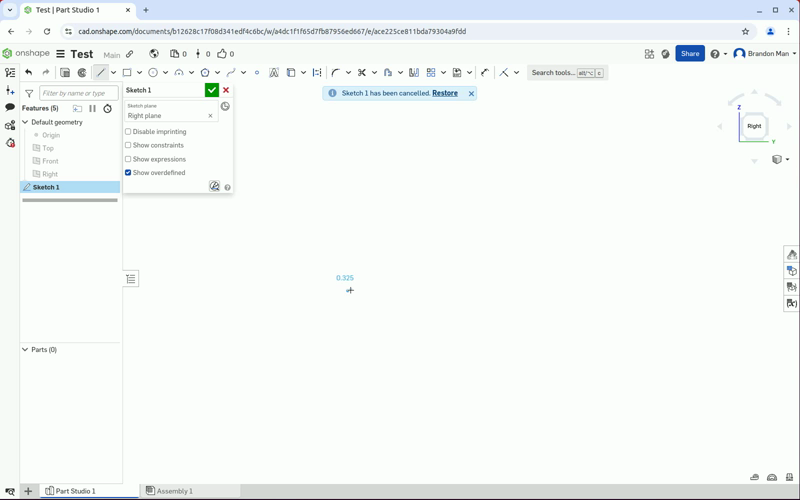
scroll(6)
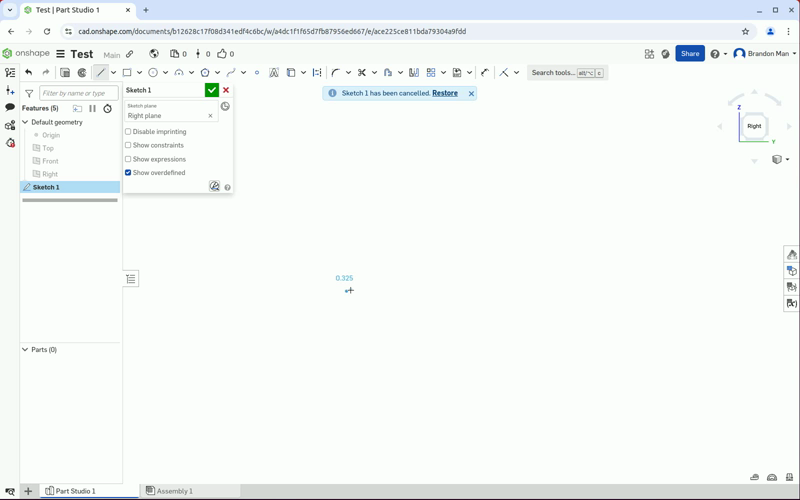
scroll(6)
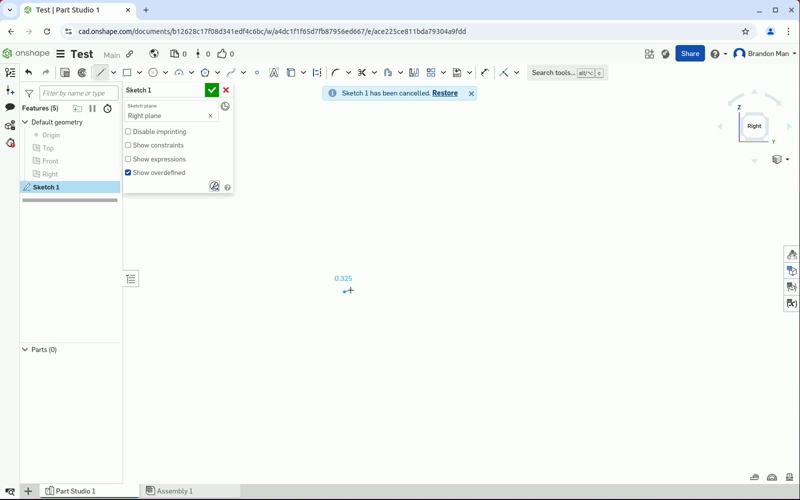
scroll(6)
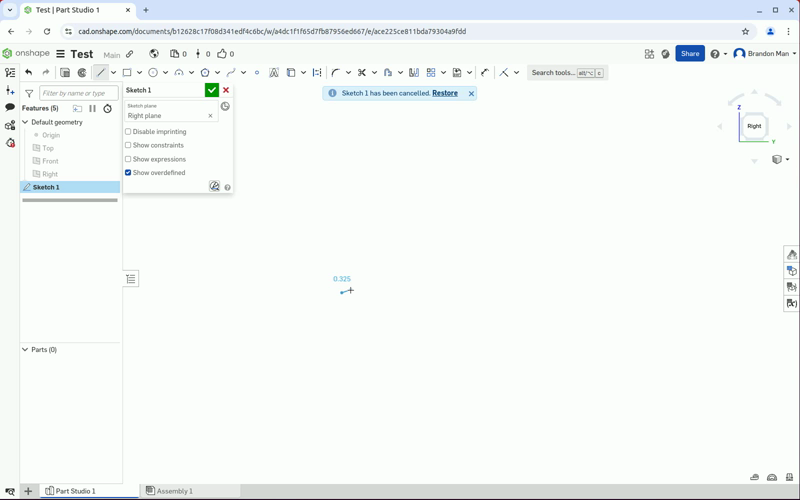
scroll(6)
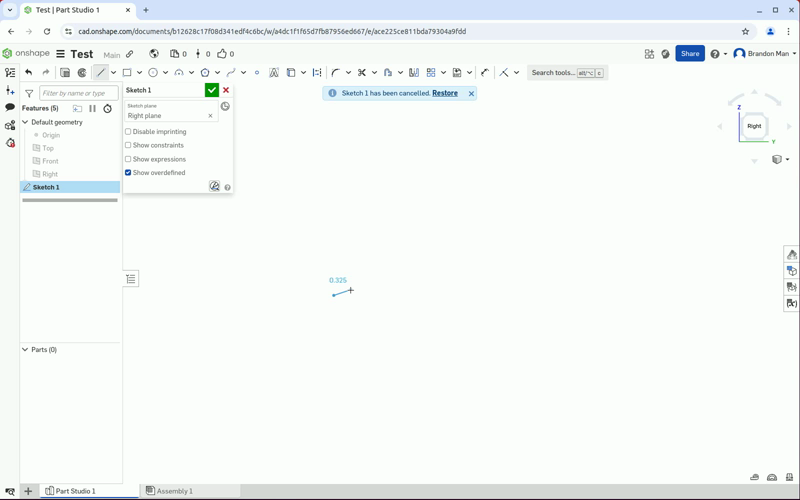
click(350, 289)
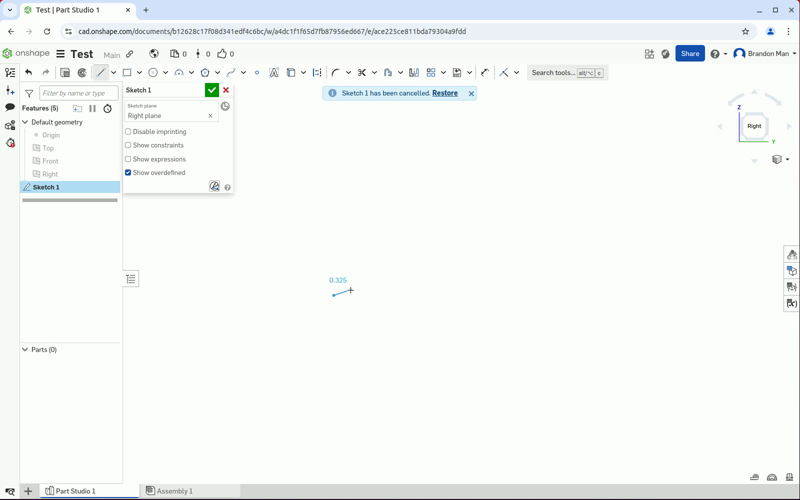
scroll(-6)
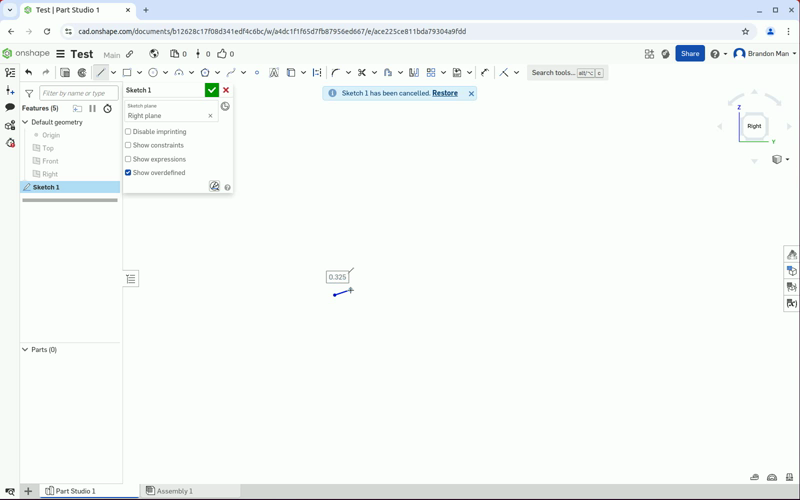
scroll(-6)
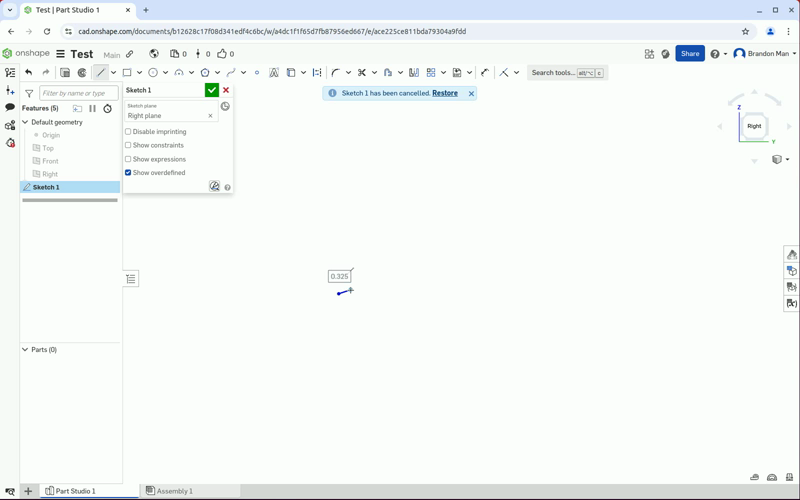
scroll(-6)
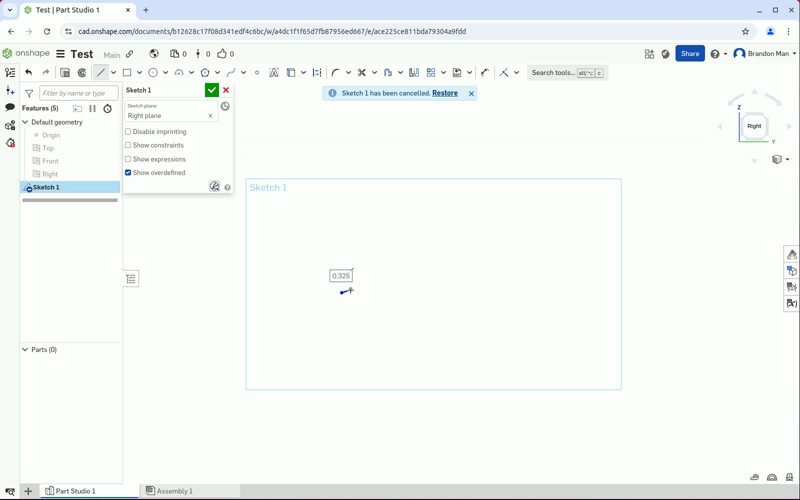
scroll(-6)
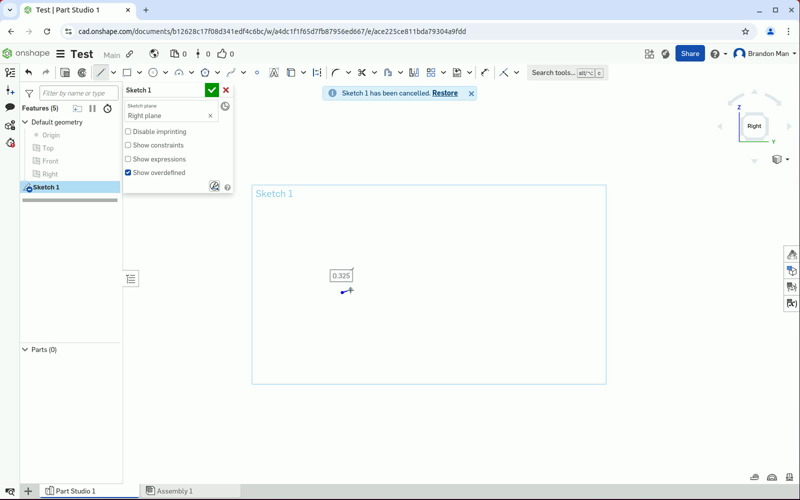
scroll(-6)
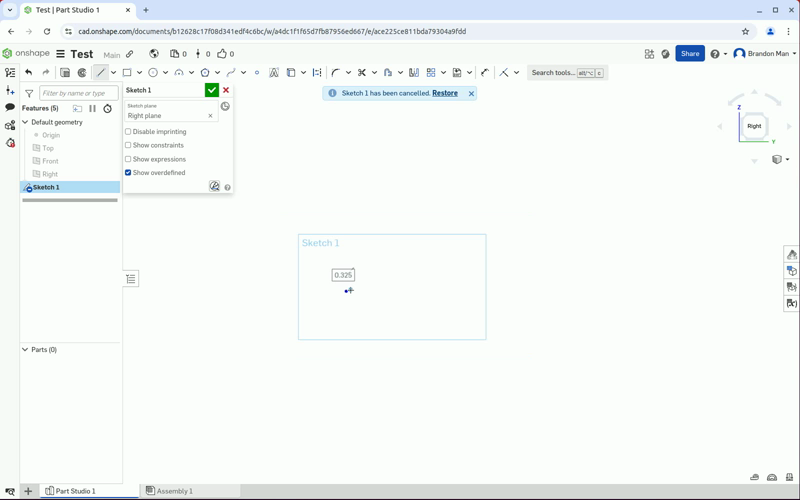
scroll(-6)
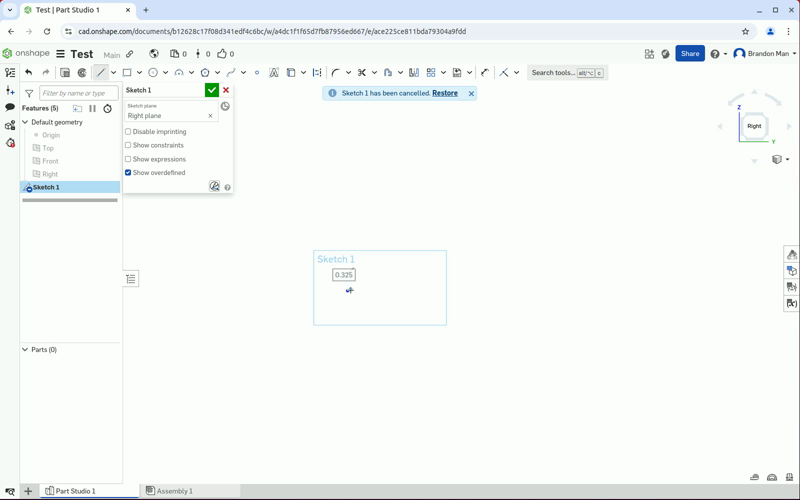
scroll(-6)
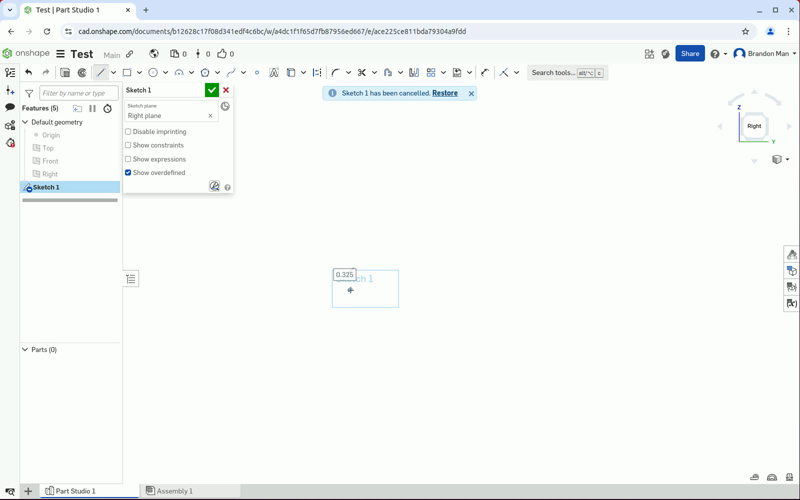
key_up(shift)
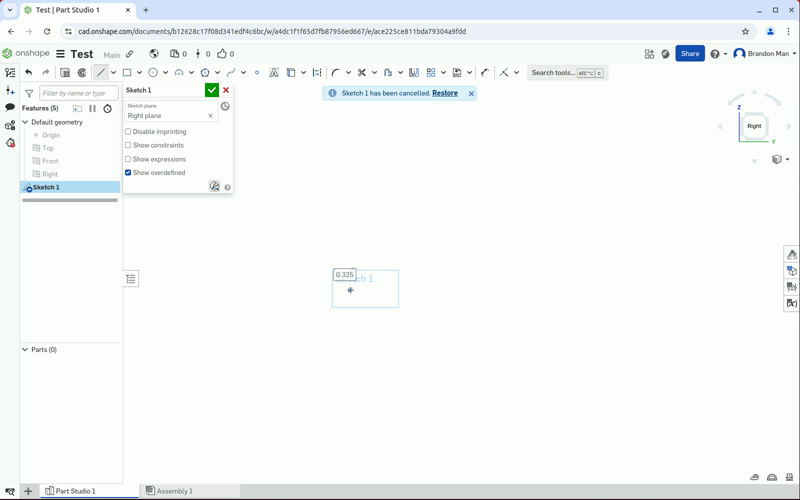
key_down(shift)
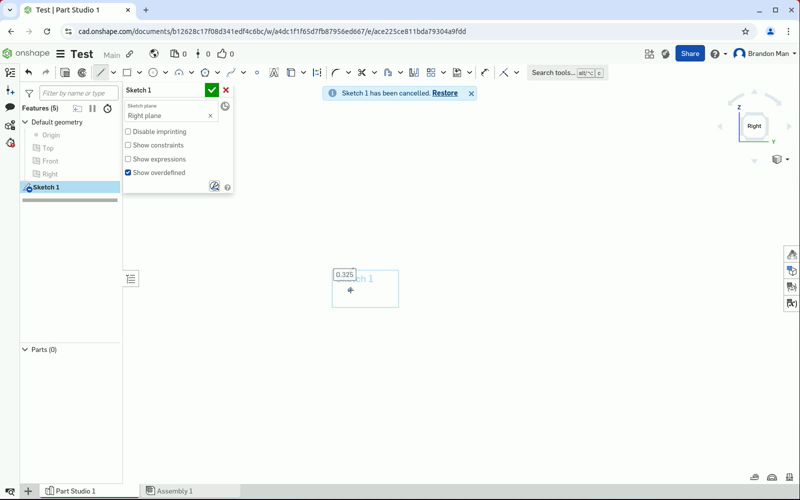
mouse_move(380, 289)
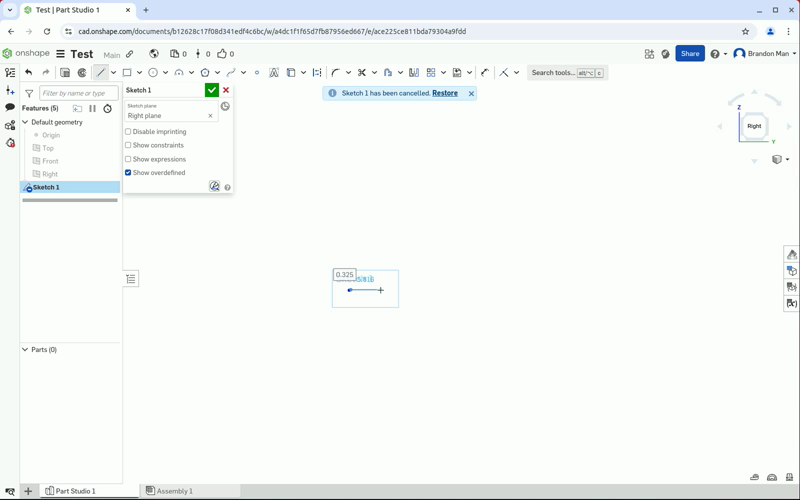
mouse_move(370, 281)
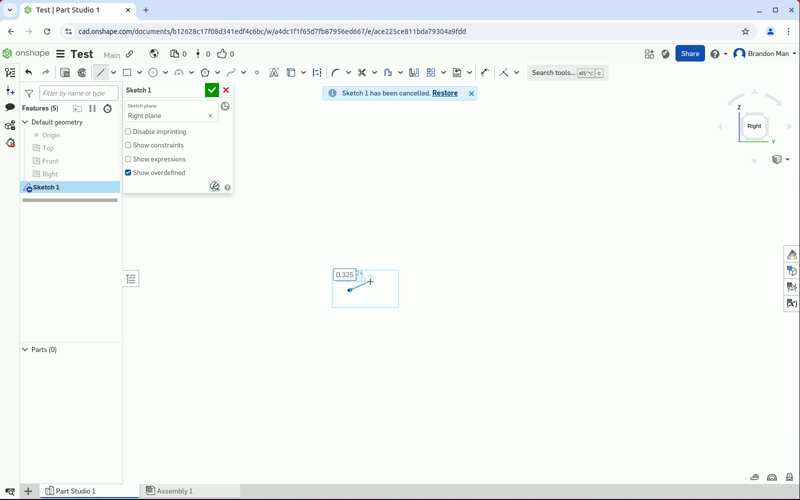
click(370, 281)
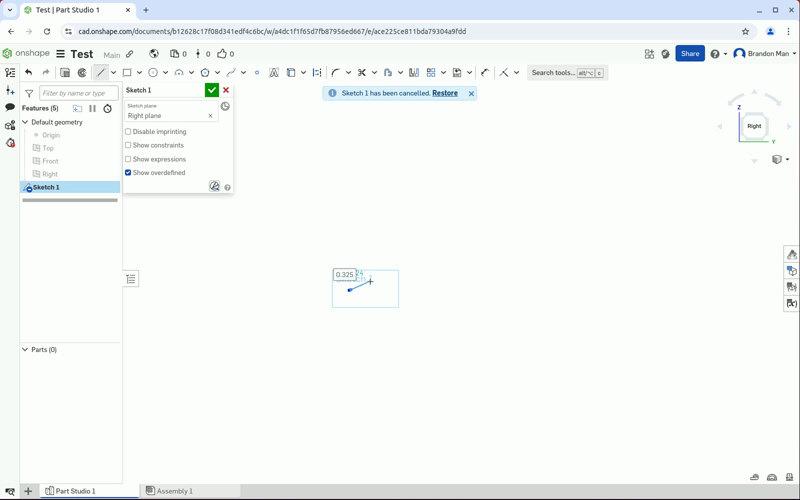
key_up(shift)
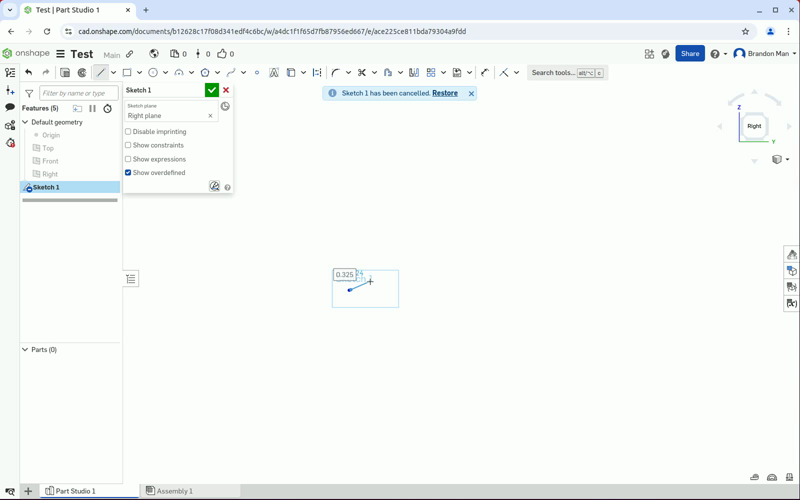
key_down(shift)
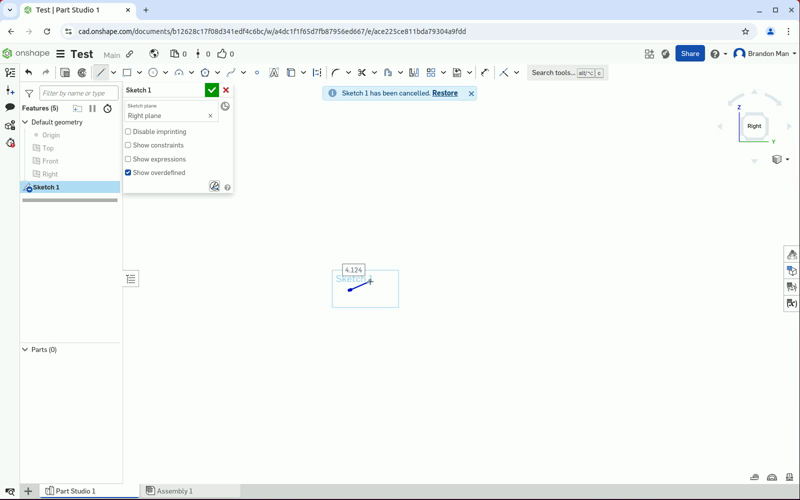
mouse_move(400, 281)
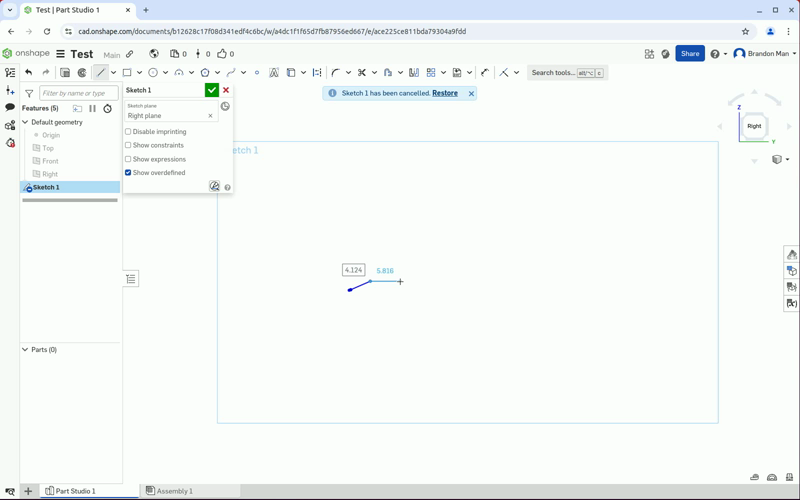
mouse_move(370, 258)
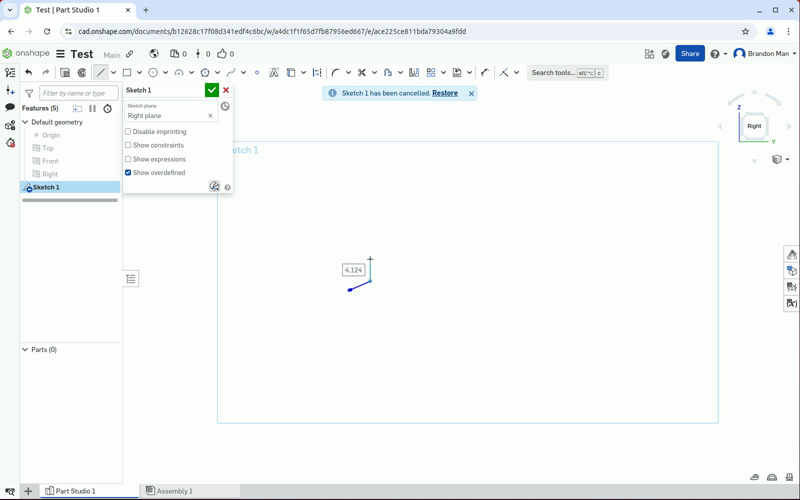
click(370, 258)
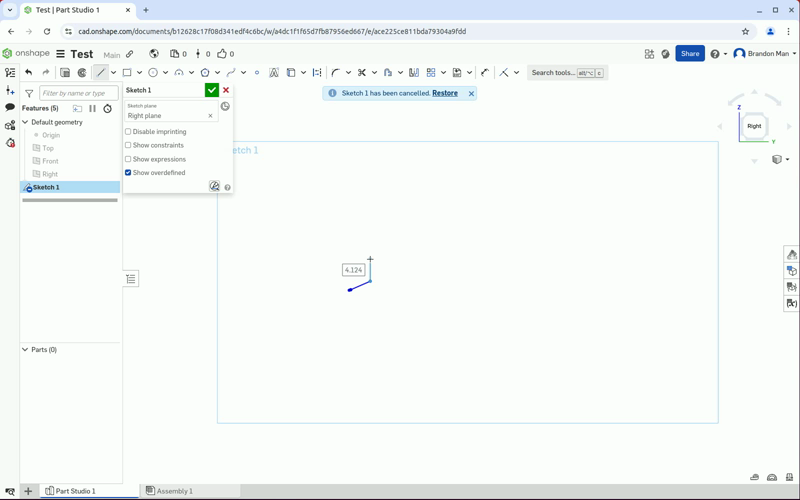
key_up(shift)
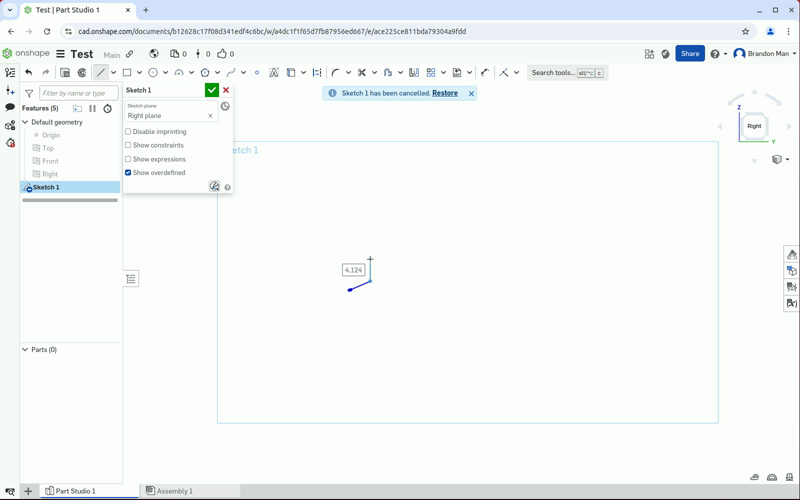
key(esc)
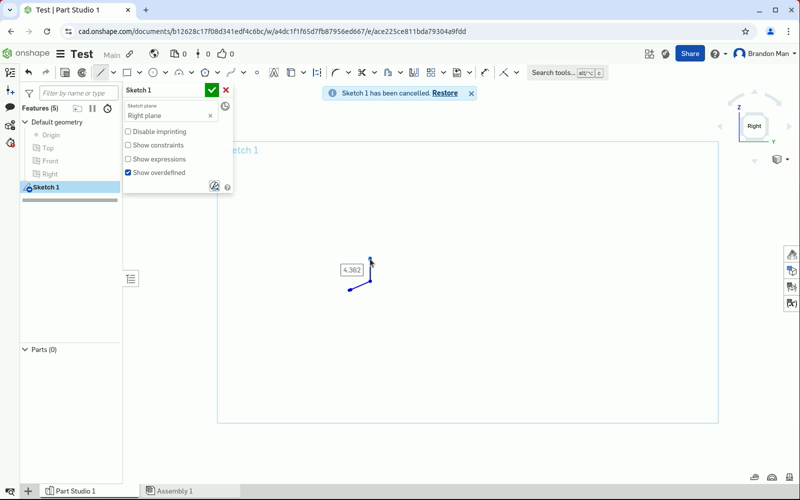
key(a)
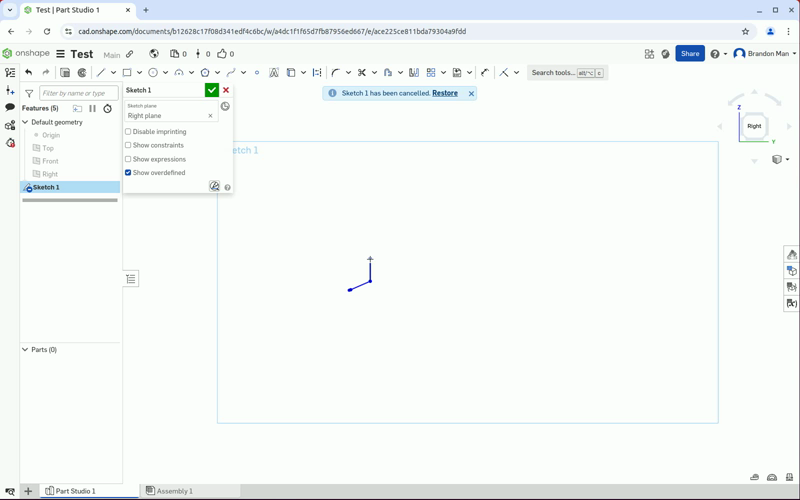
mouse_move(370, 258)
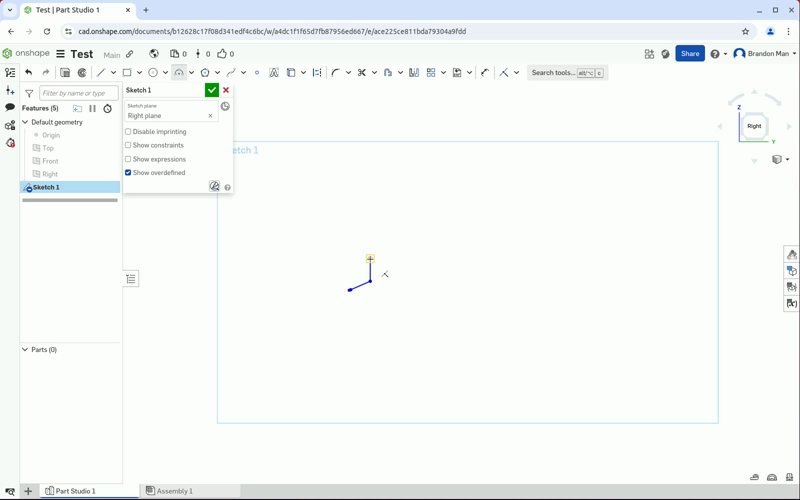
click(370, 258)
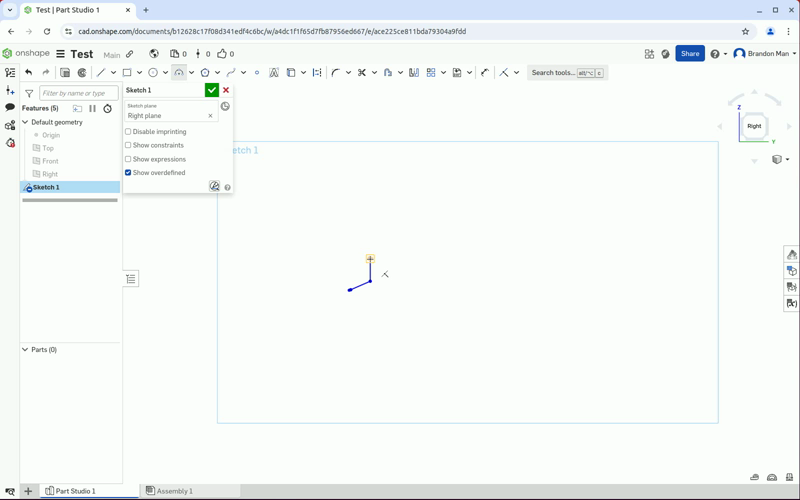
mouse_move(349, 290)
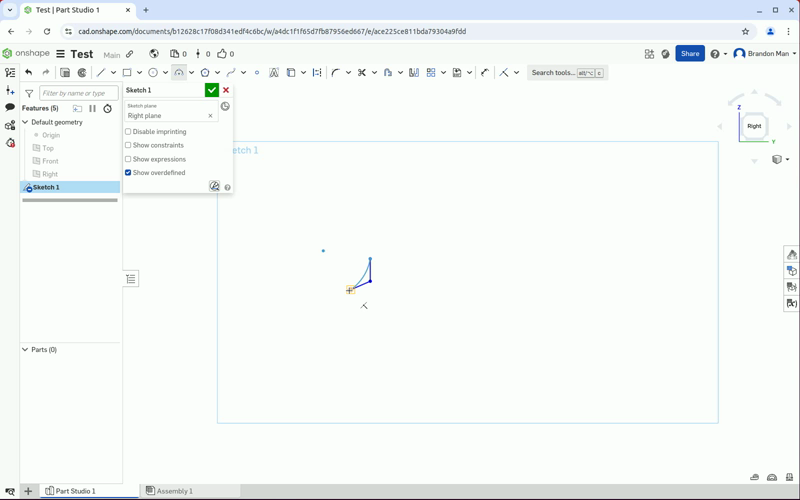
scroll(6)
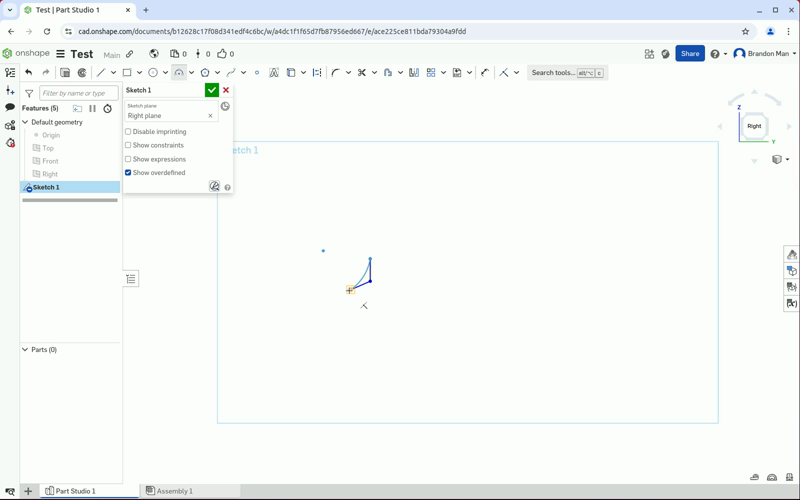
scroll(6)
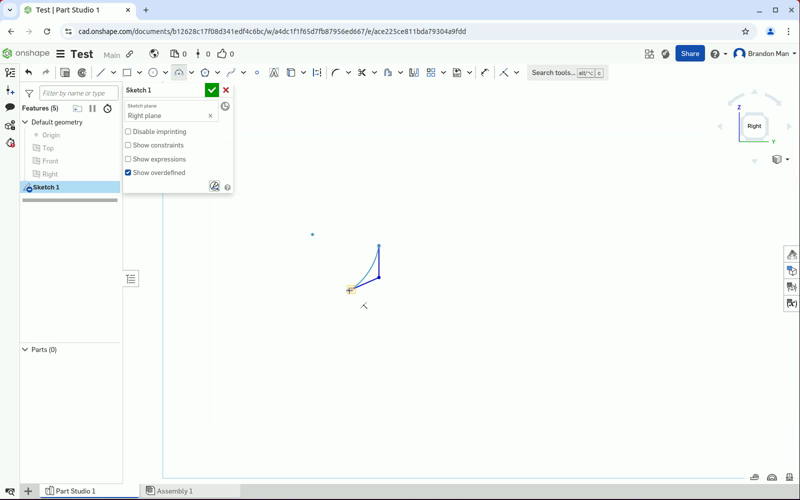
scroll(6)
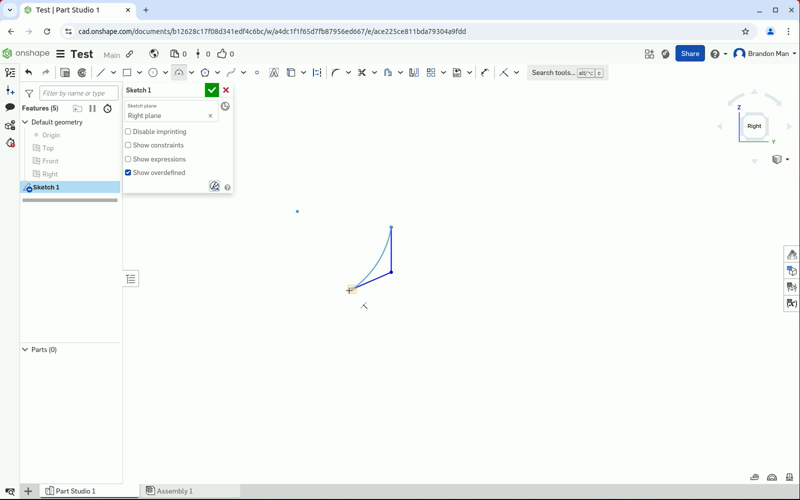
scroll(6)
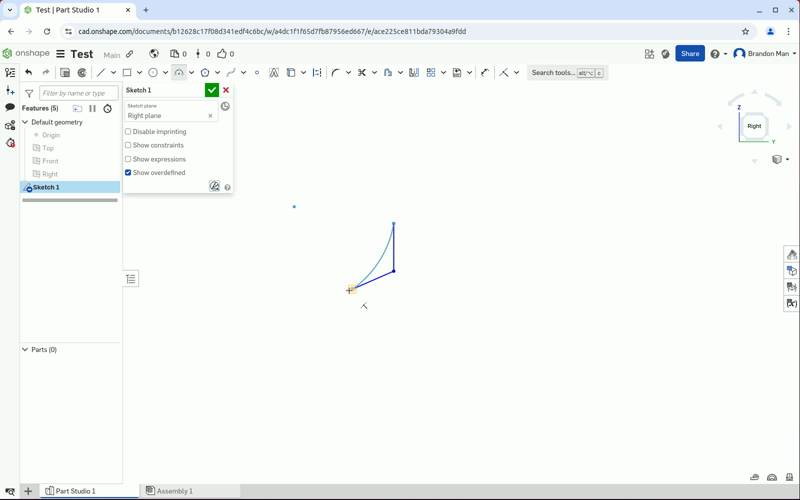
scroll(6)
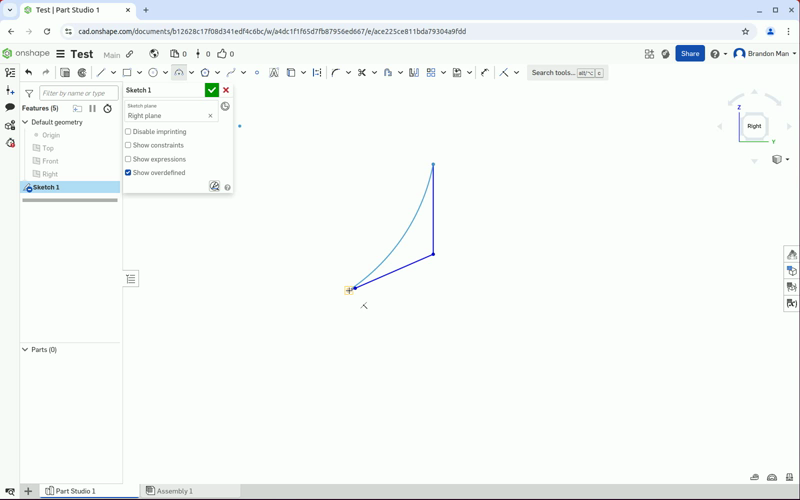
scroll(6)
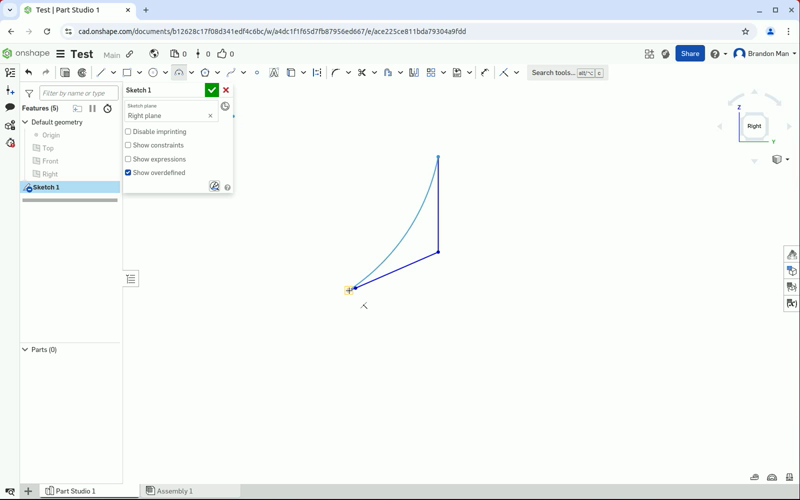
scroll(6)
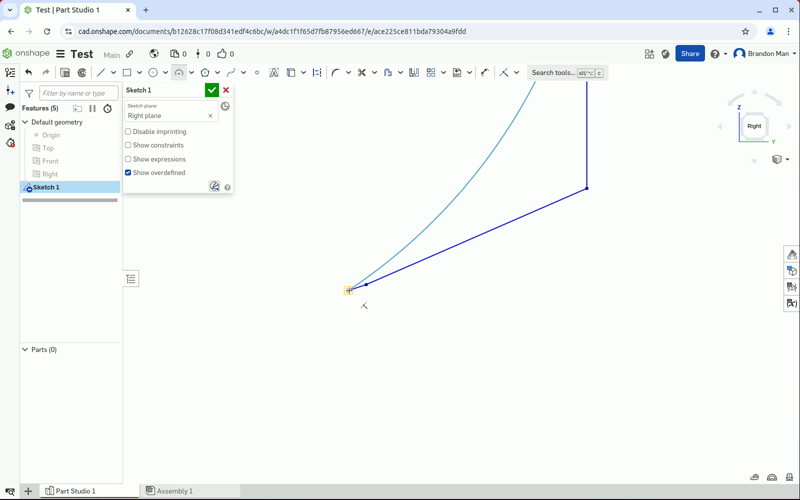
click(349, 290)
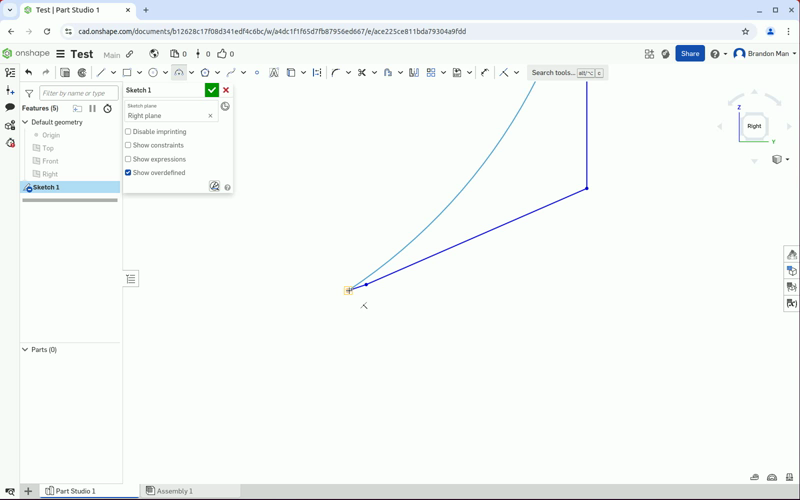
scroll(-6)
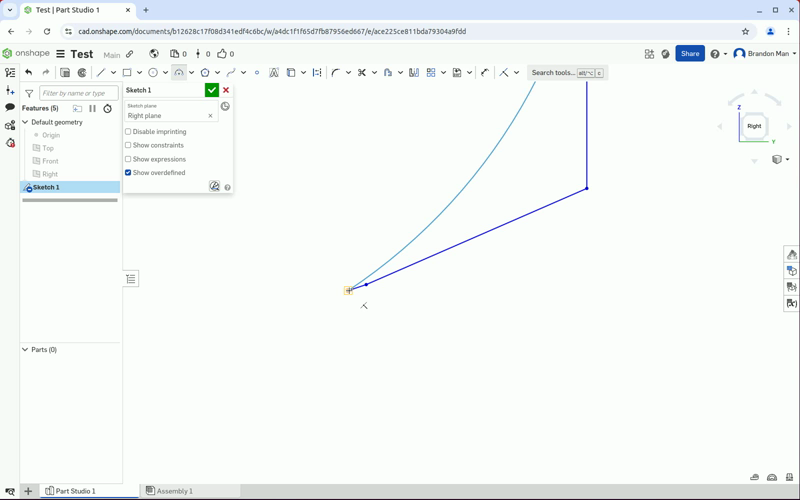
scroll(-6)
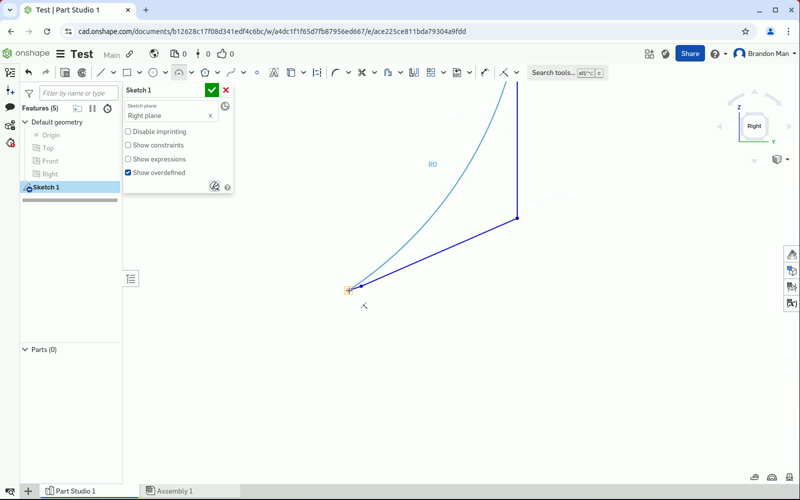
scroll(-6)
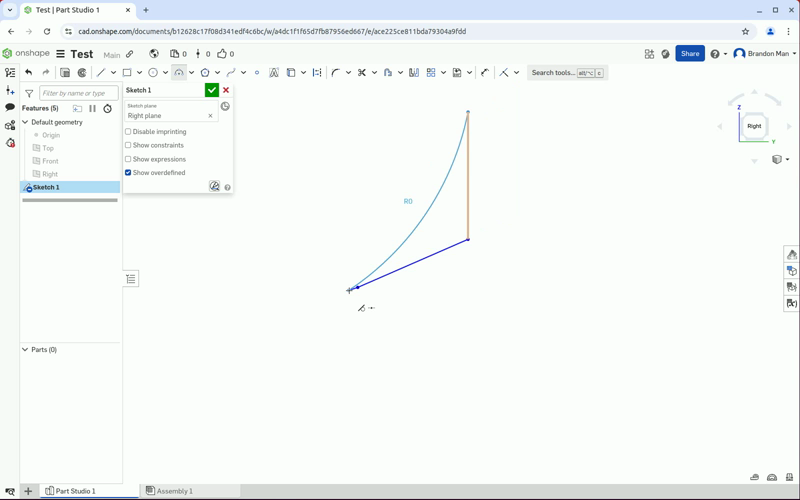
scroll(-6)
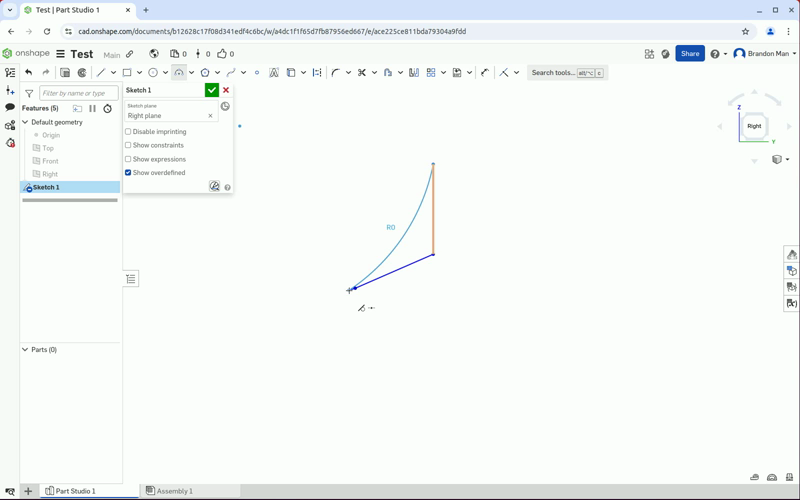
scroll(-6)
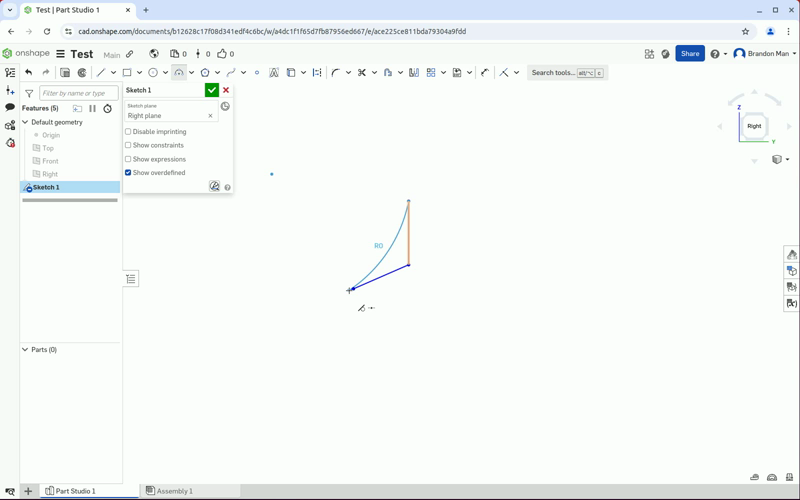
scroll(-6)
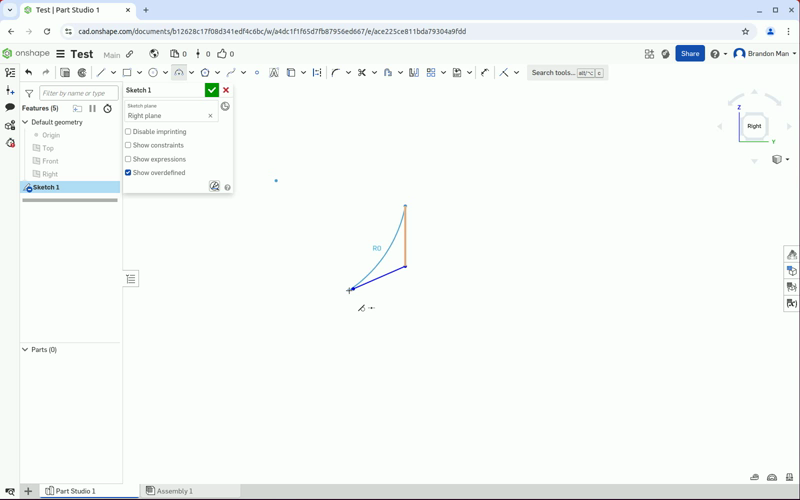
scroll(-6)
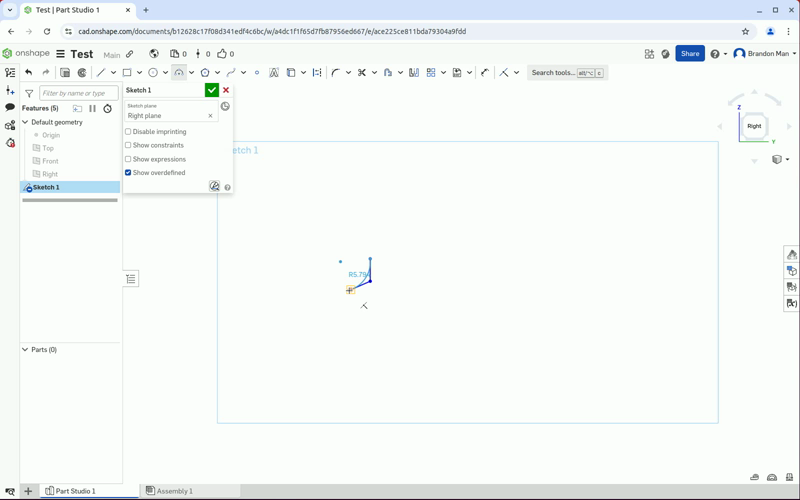
key_down(shift)
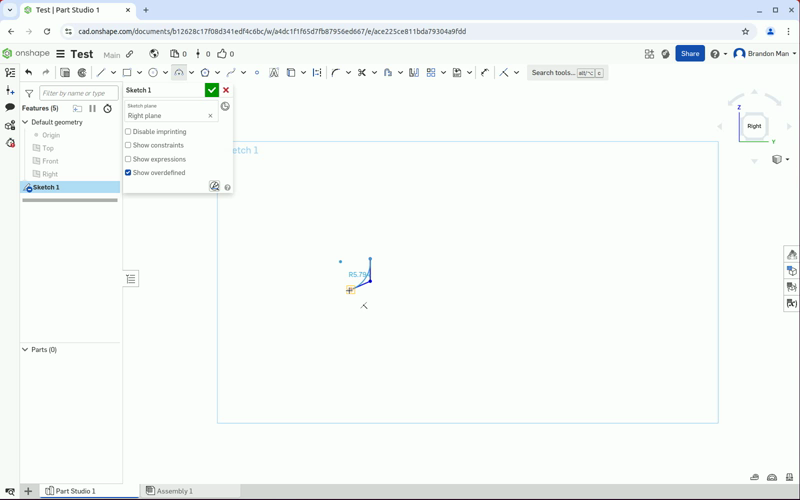
mouse_move(351, 268)
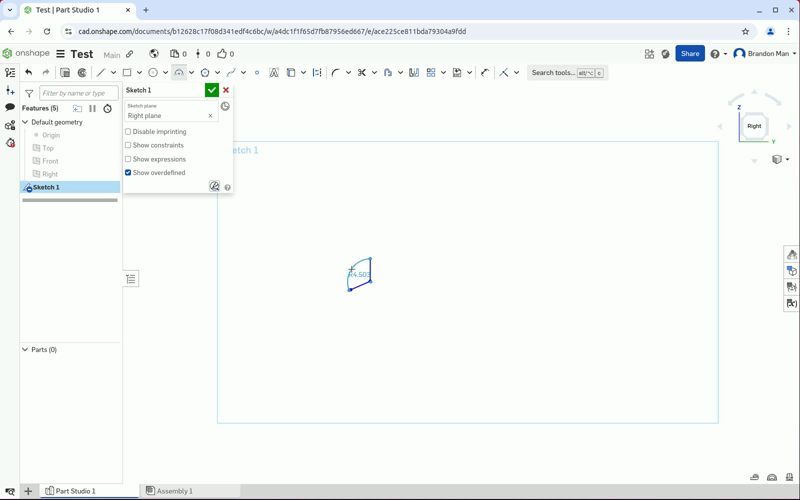
click(351, 268)
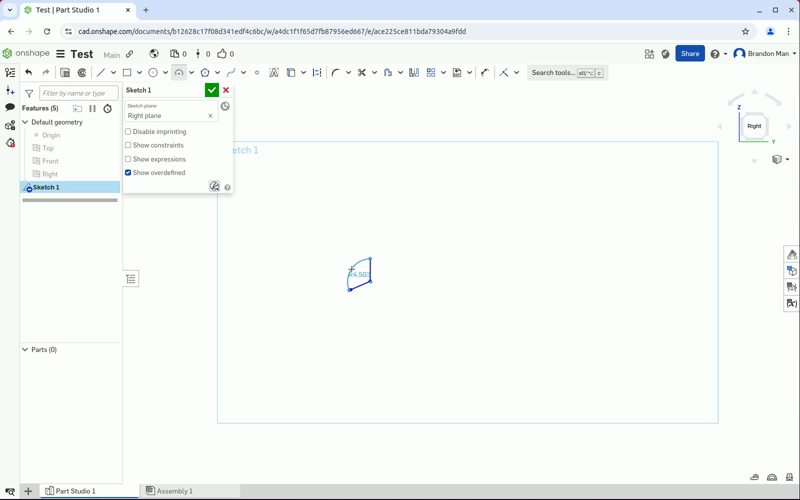
key_up(shift)
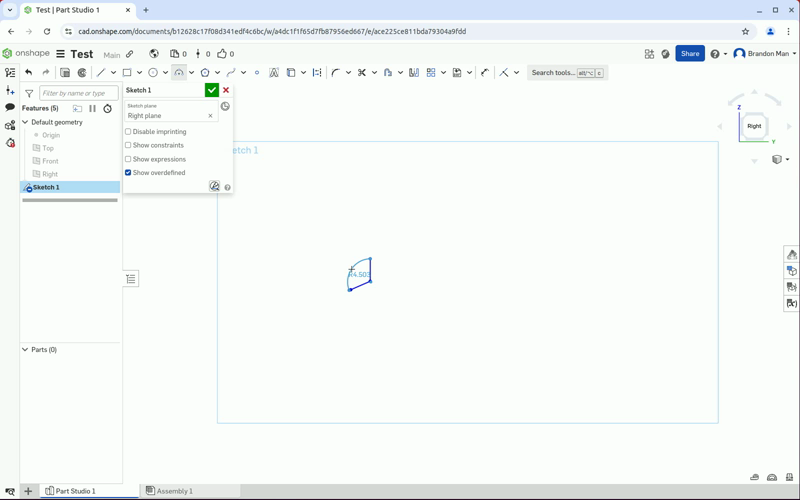
key(esc)
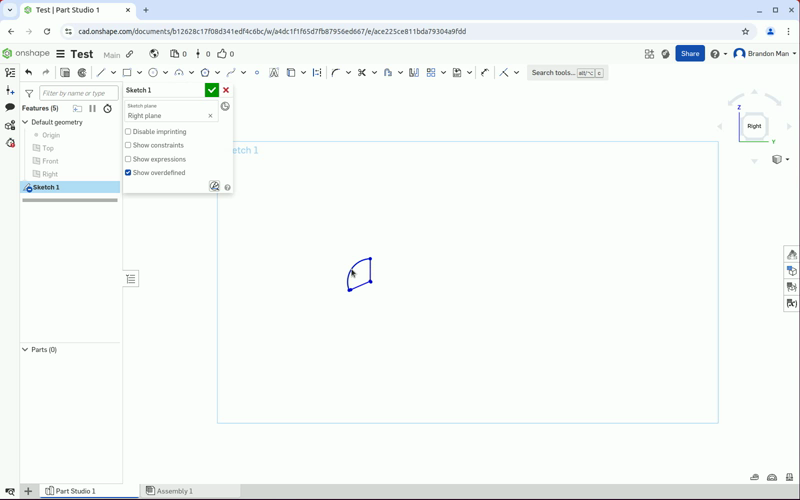
mouse_move(354, 287)
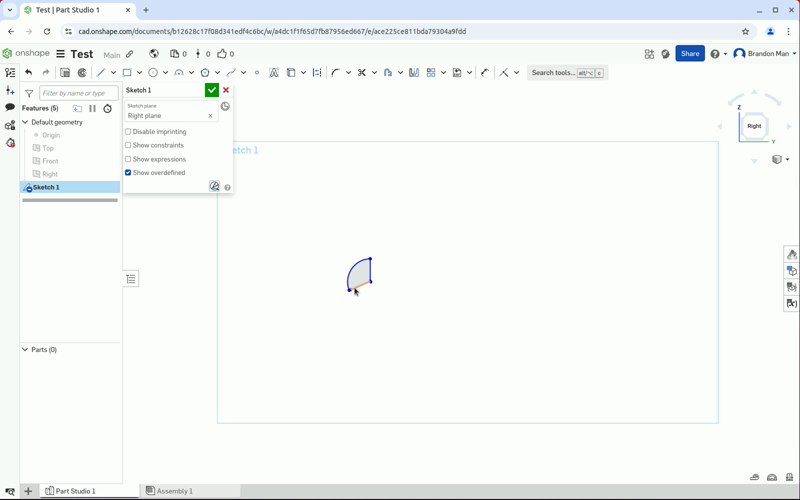
scroll(6)
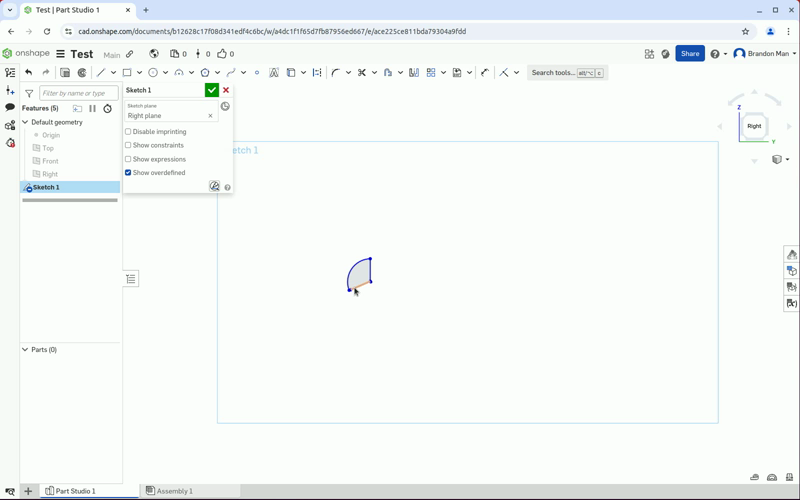
scroll(6)
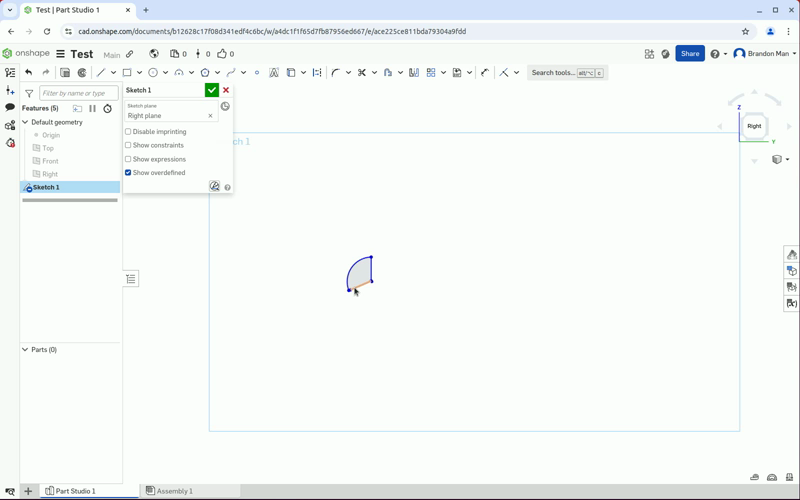
scroll(6)
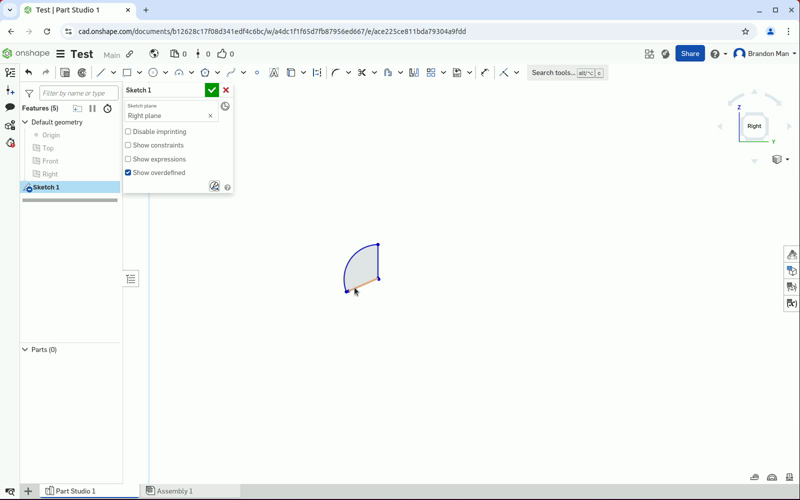
scroll(6)
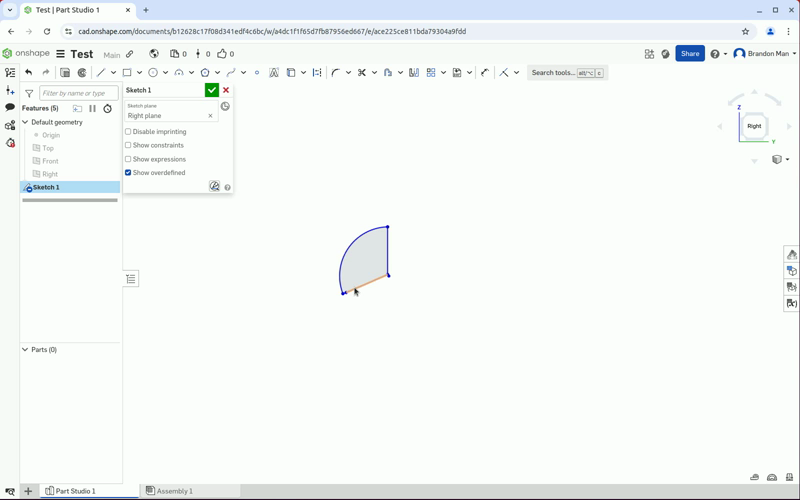
scroll(6)
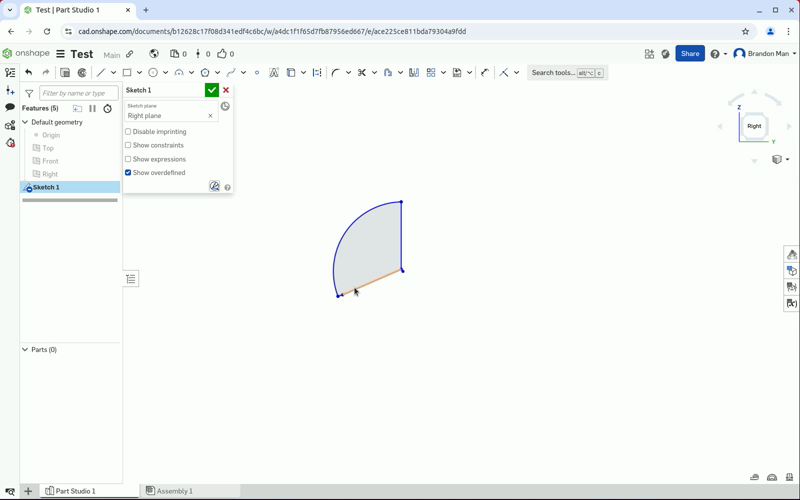
scroll(6)
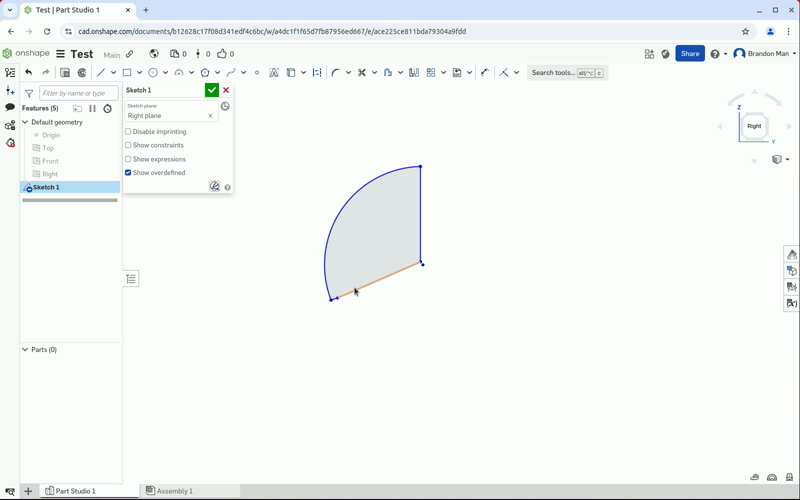
scroll(6)
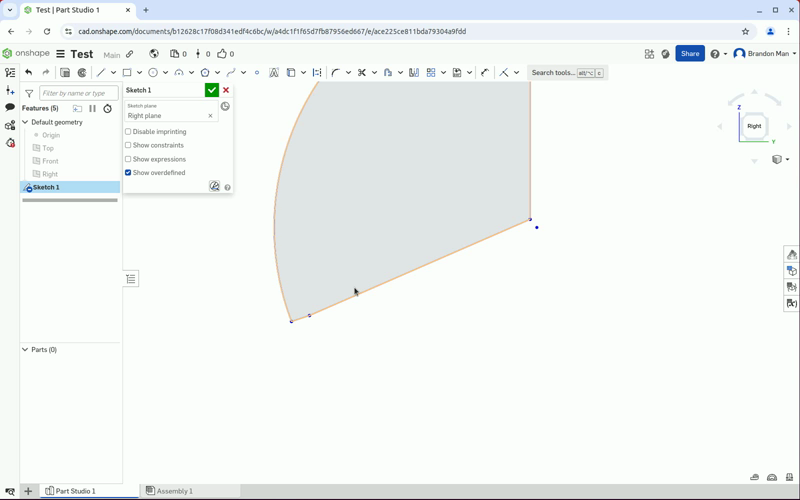
click(354, 287)
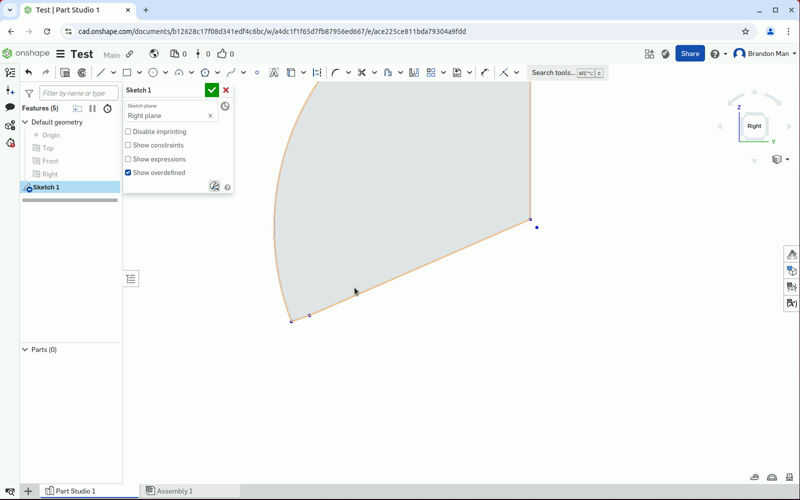
scroll(-6)
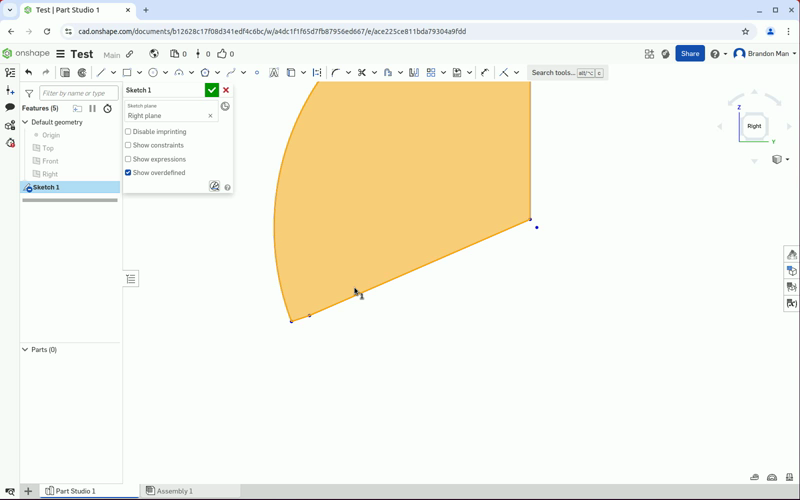
scroll(-6)
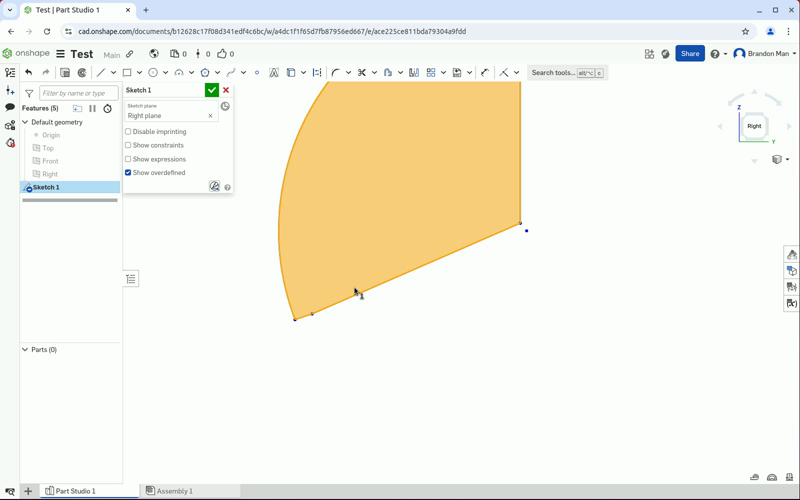
scroll(-6)
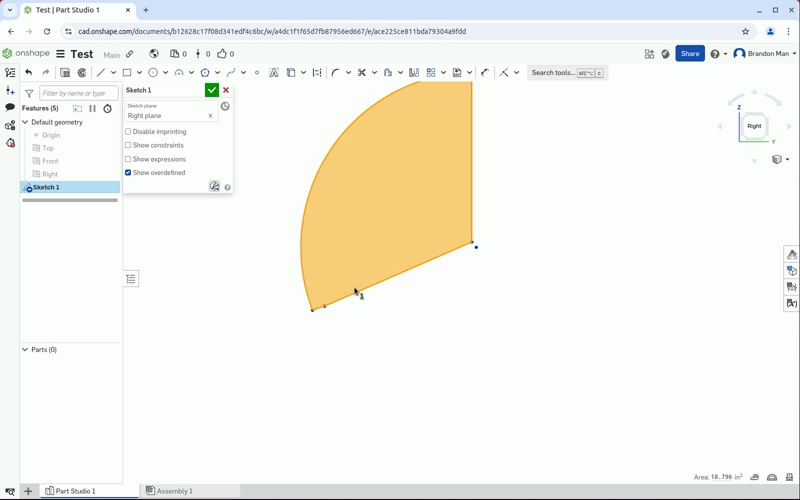
scroll(-6)
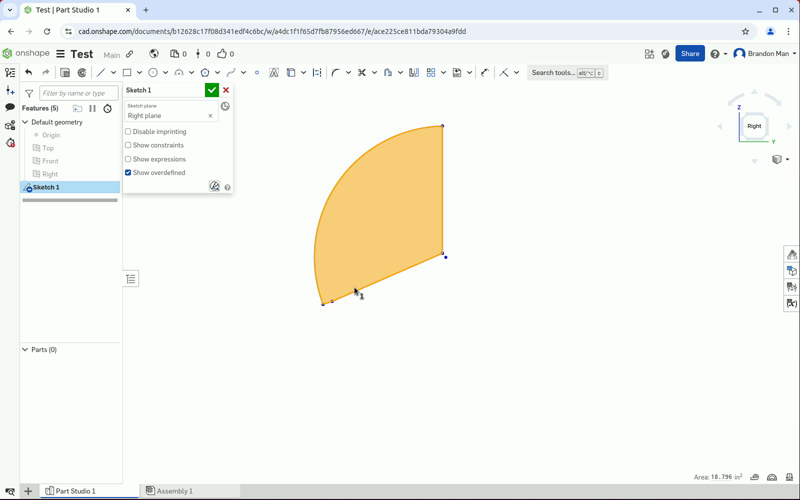
scroll(-6)
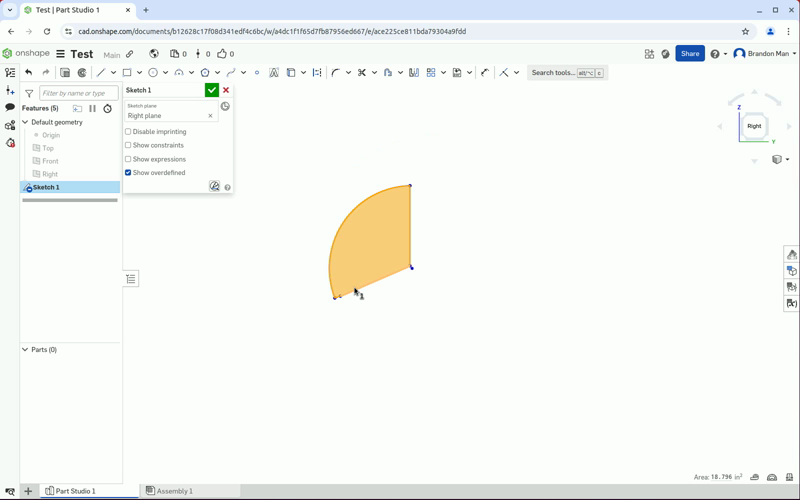
scroll(-6)
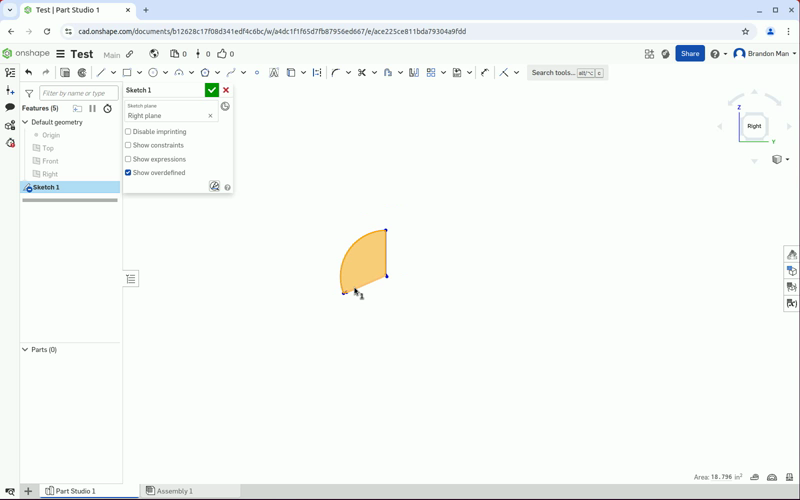
scroll(-6)
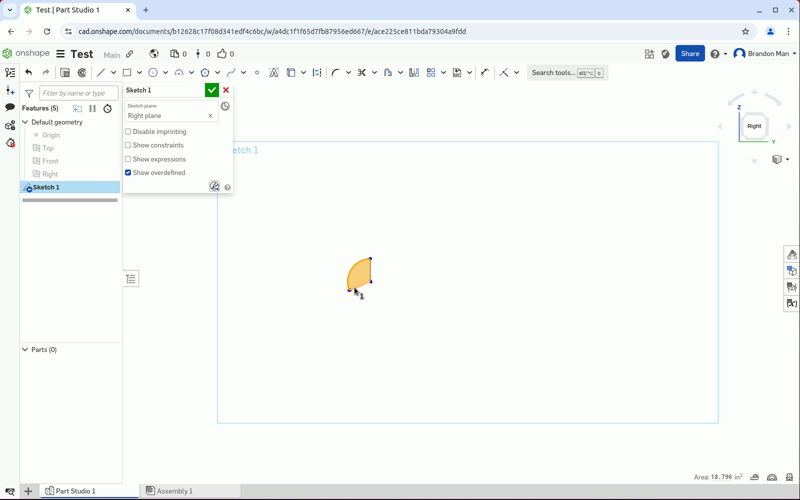
mouse_move(73, 352)
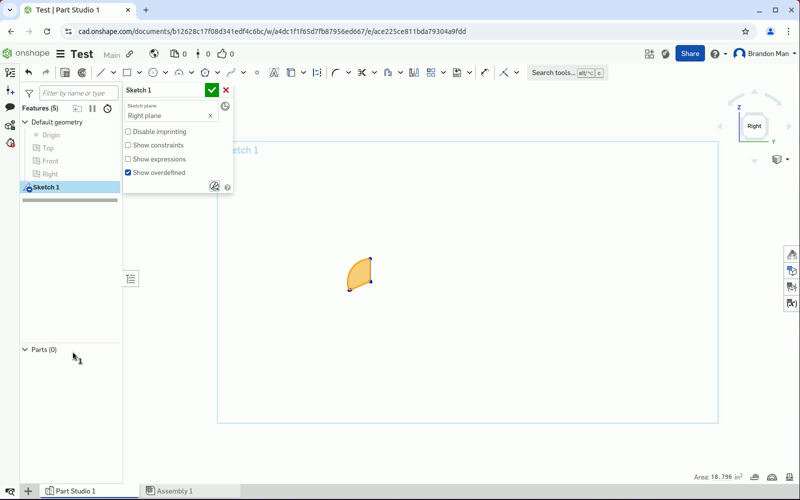
key(shift+y)
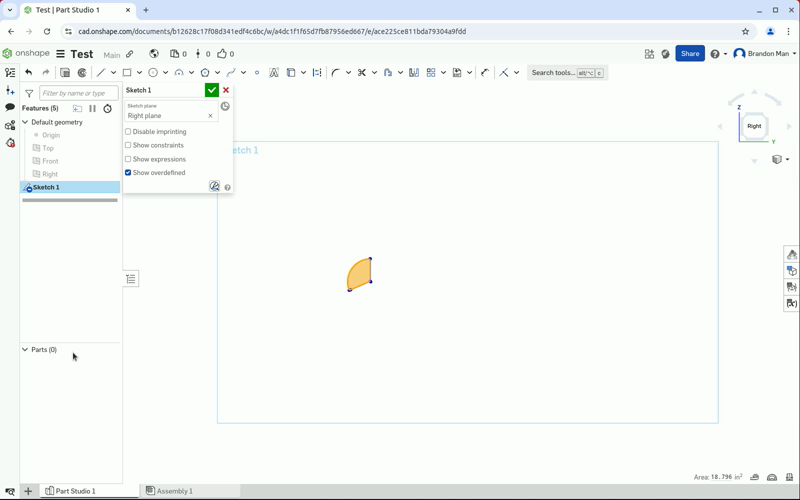
key(shift+e)
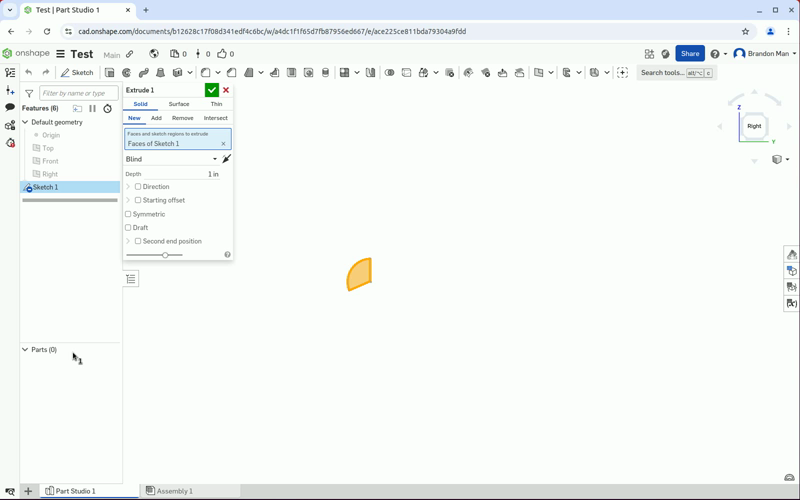
mouse_move(143, 106)
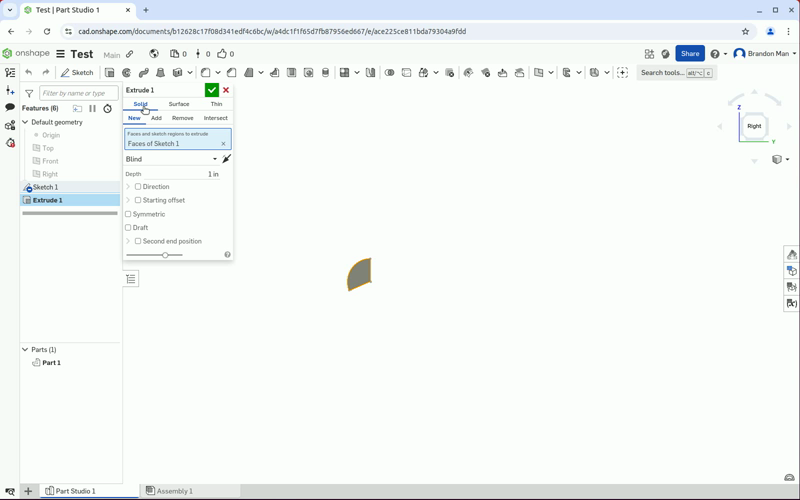
click(143, 106)
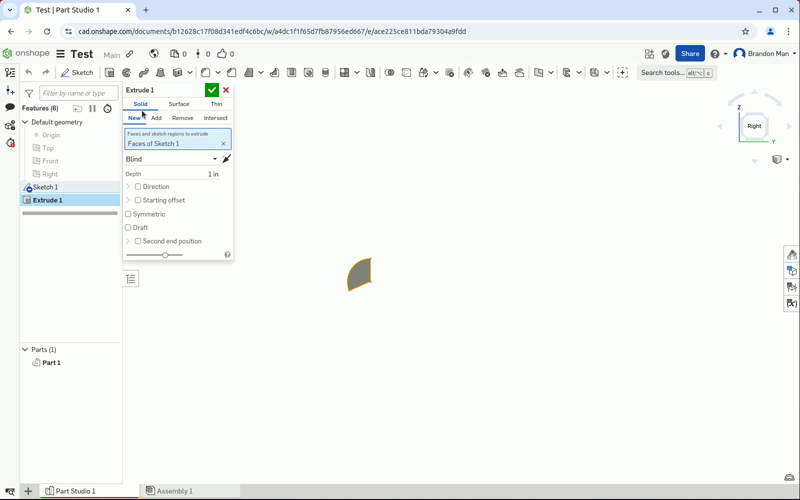
mouse_move(137, 120)
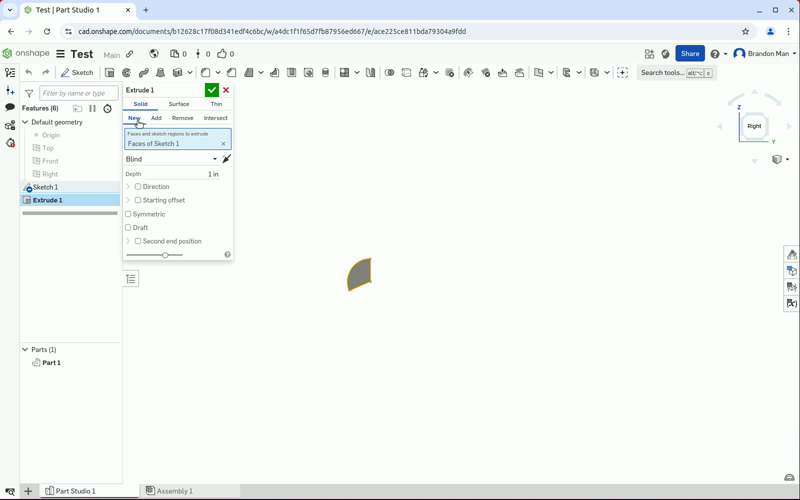
click(137, 120)
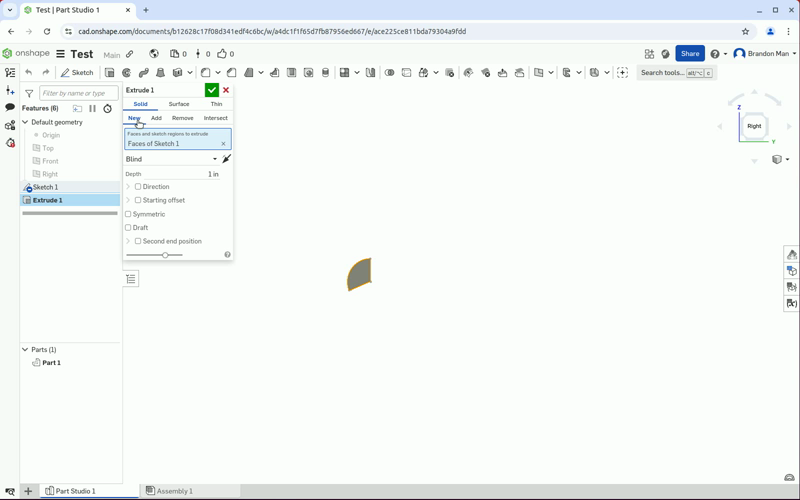
key(tab, 4)
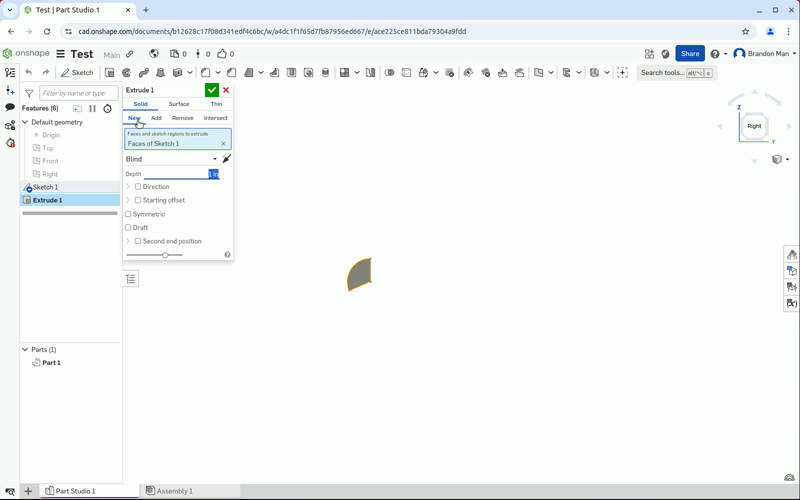
text(-5.055)
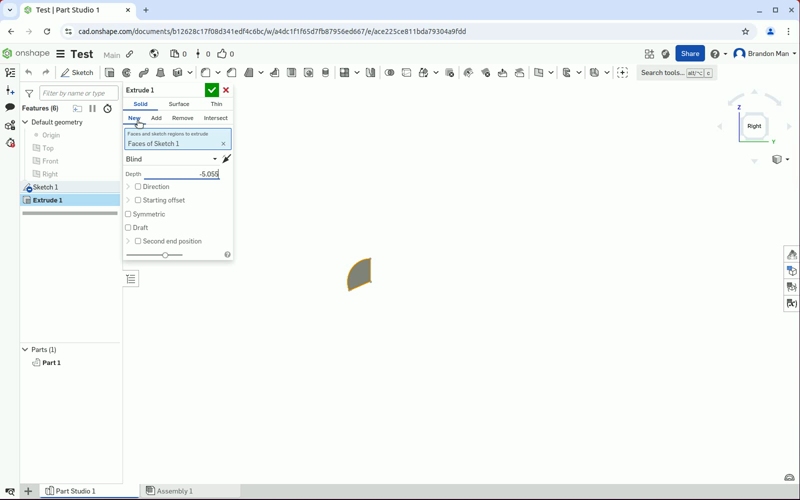
key(enter)
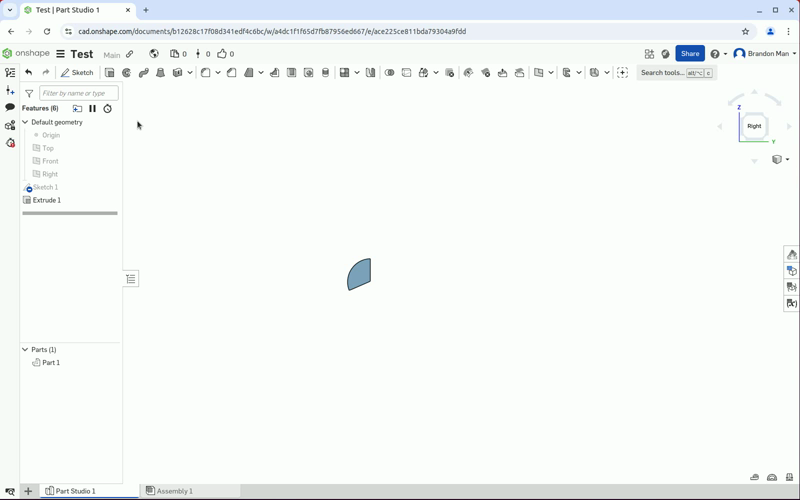
key(shift+h)
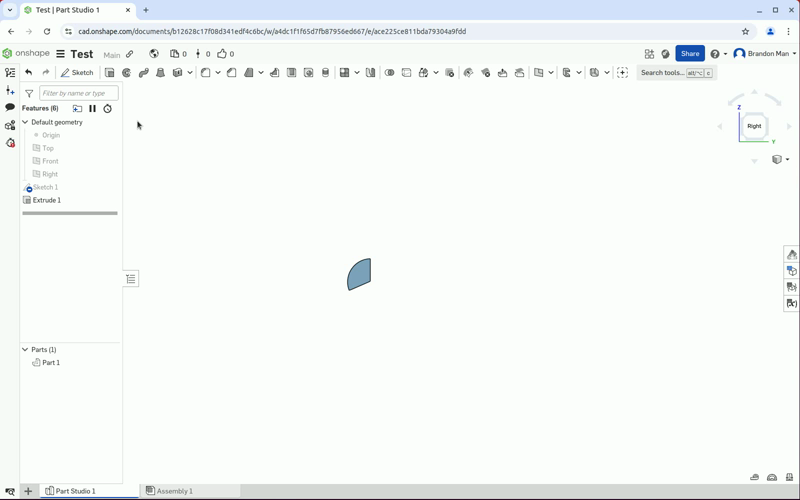
key(shift+h)
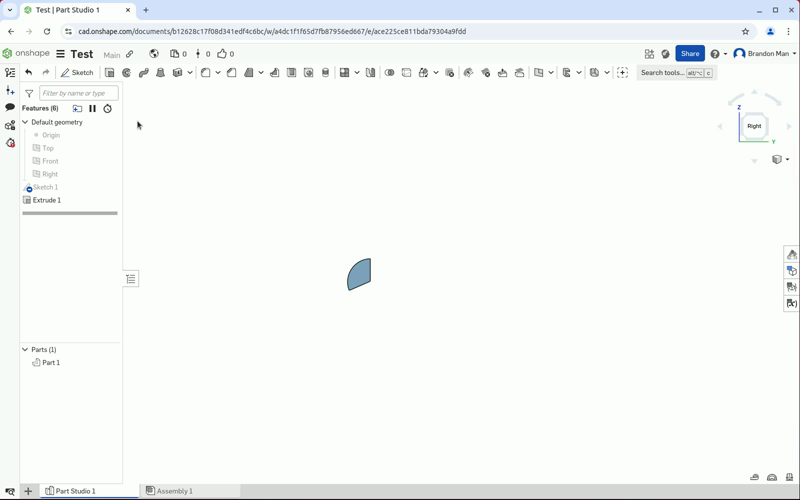
mouse_move(73, 189)
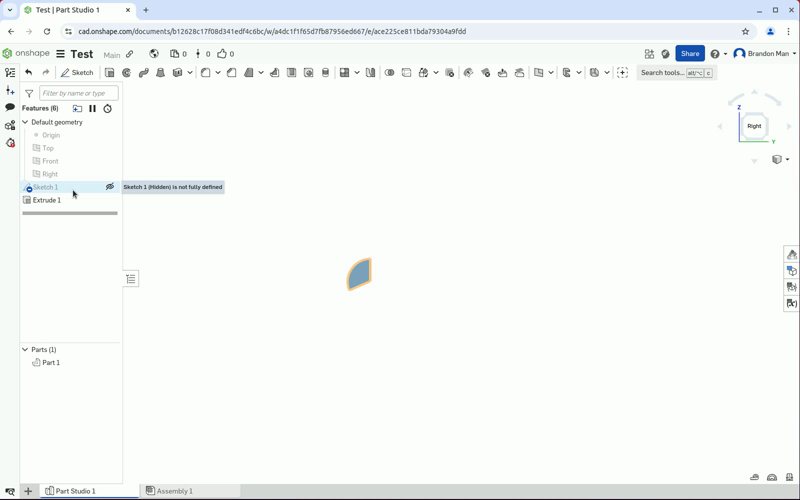
click(73, 189)
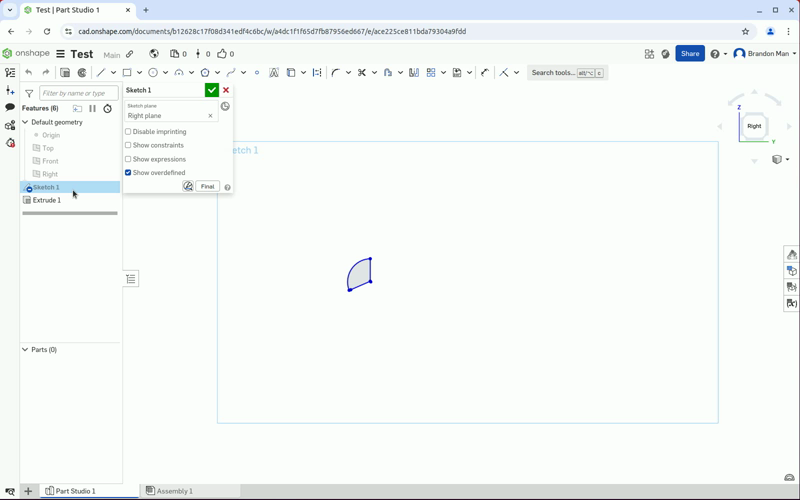
mouse_move(229, 92)
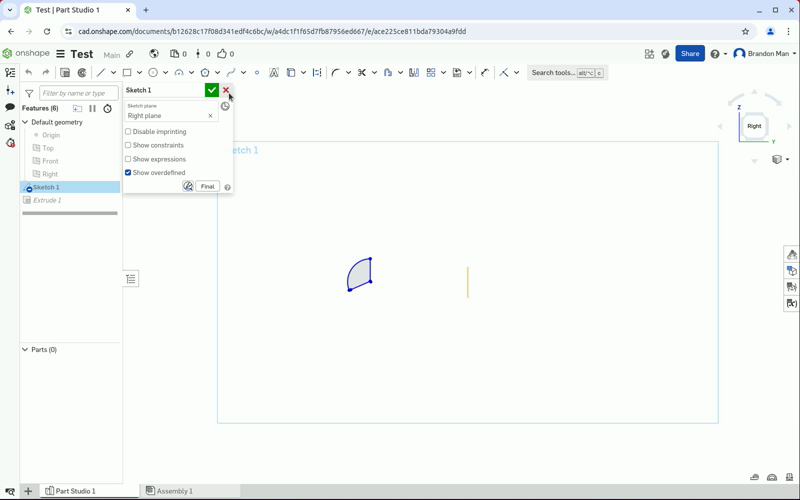
click(229, 92)
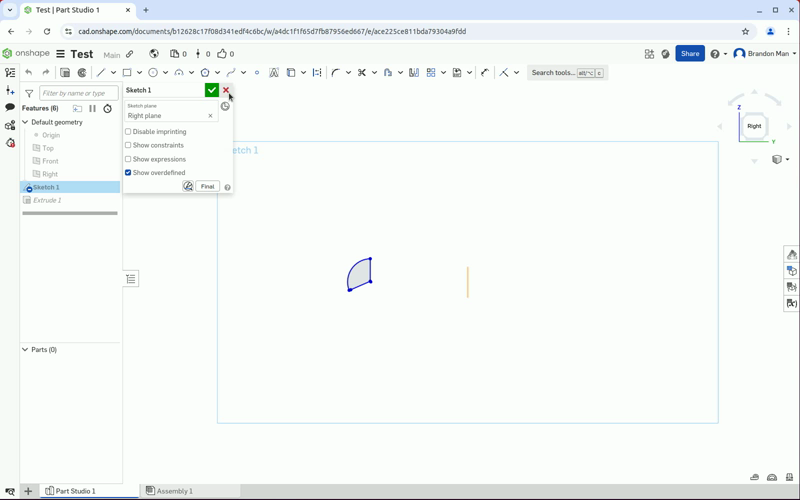
key(shift+s)
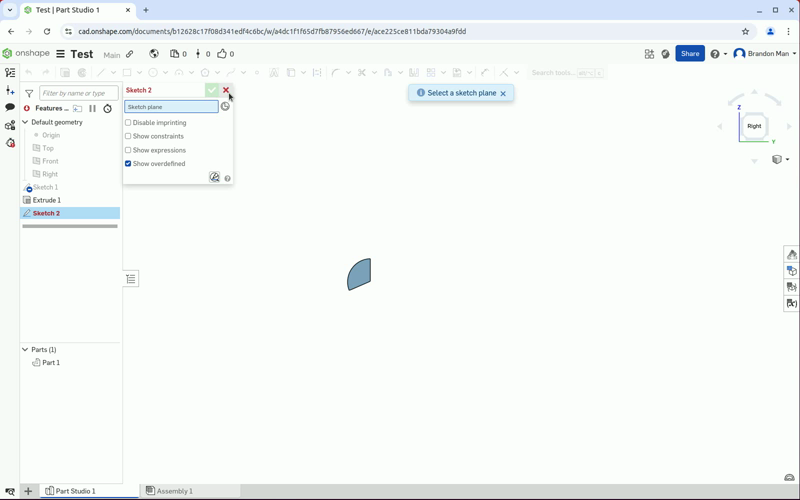
mouse_move(73, 176)
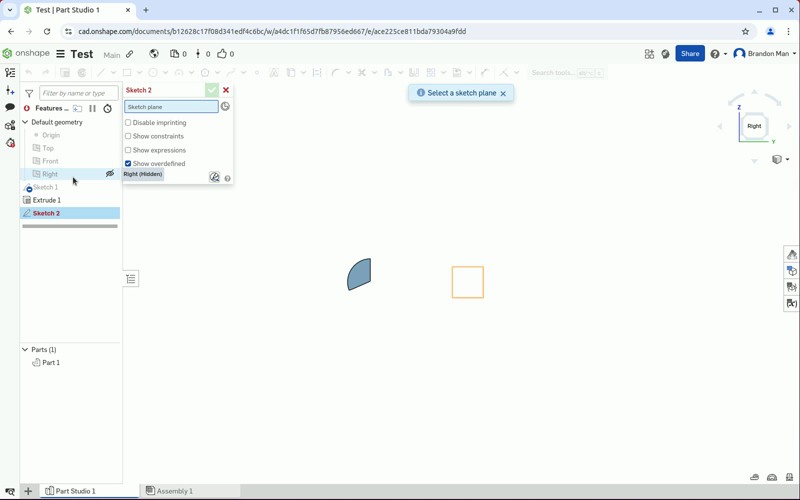
click(73, 176)
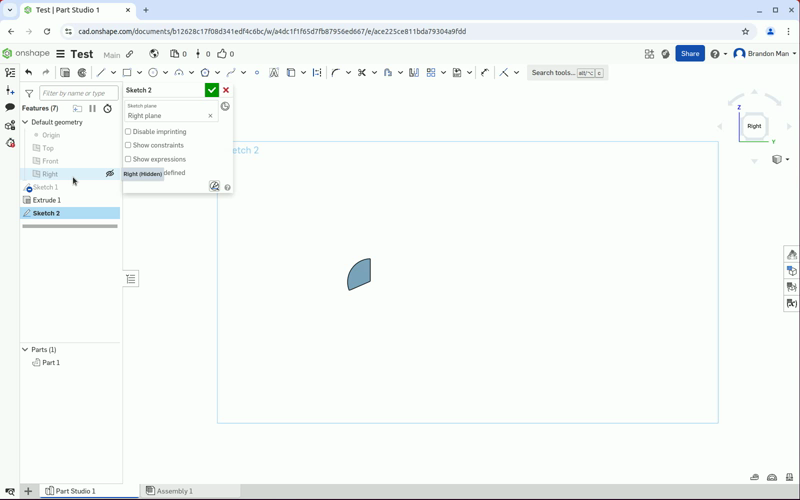
mouse_move(73, 352)
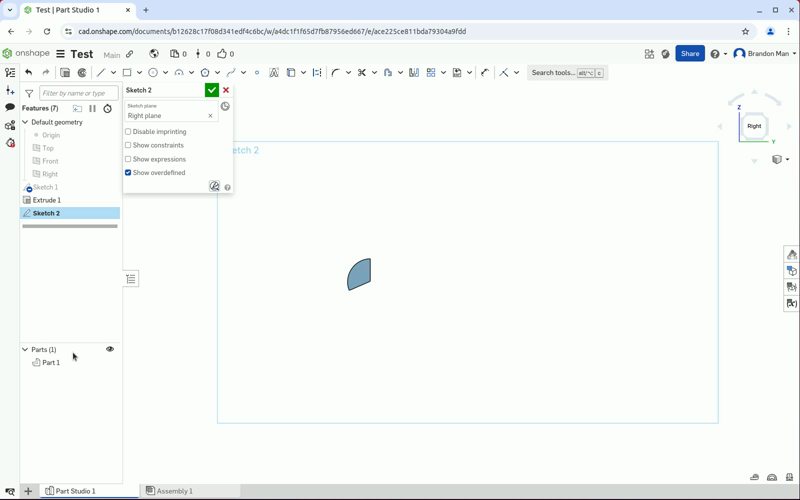
key(y)
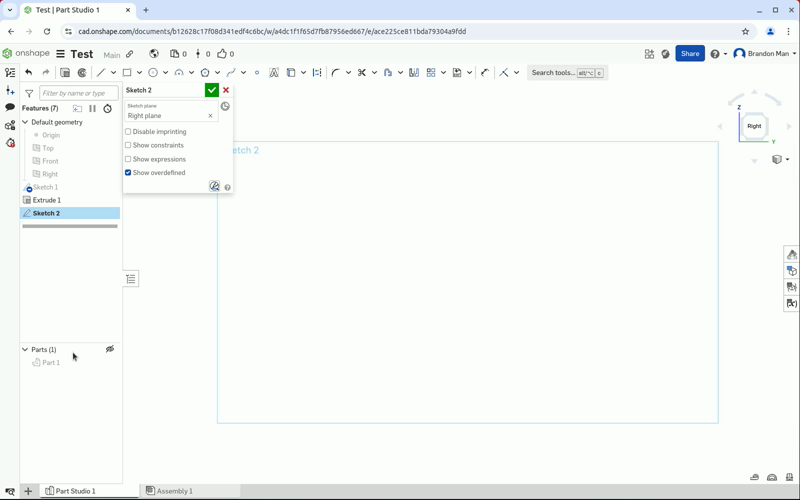
key(l)
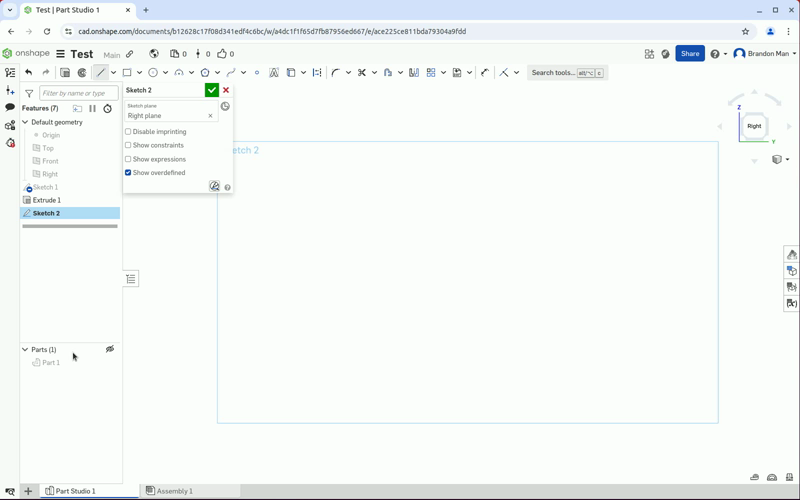
key_down(shift)
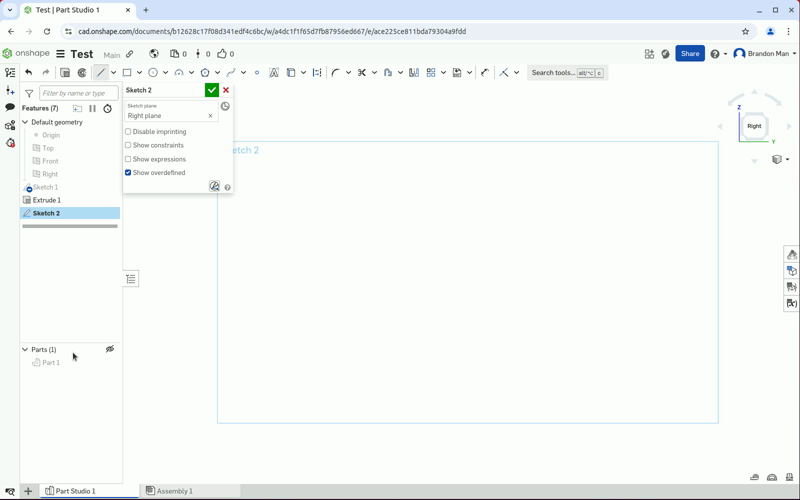
mouse_move(370, 281)
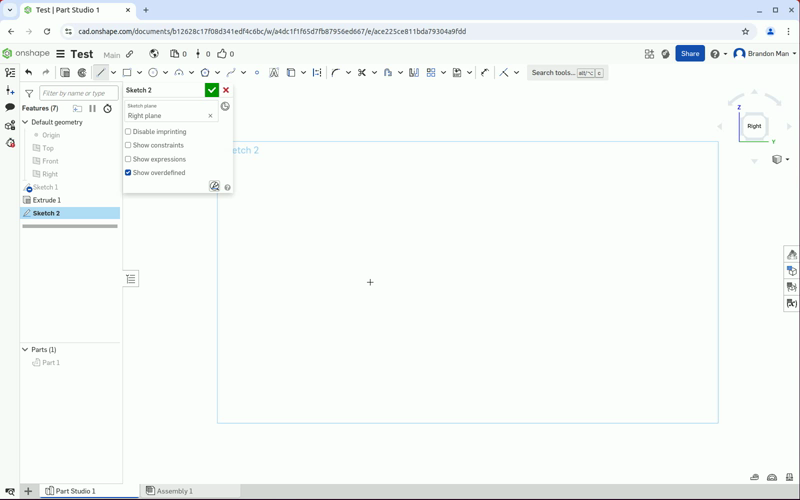
click(370, 281)
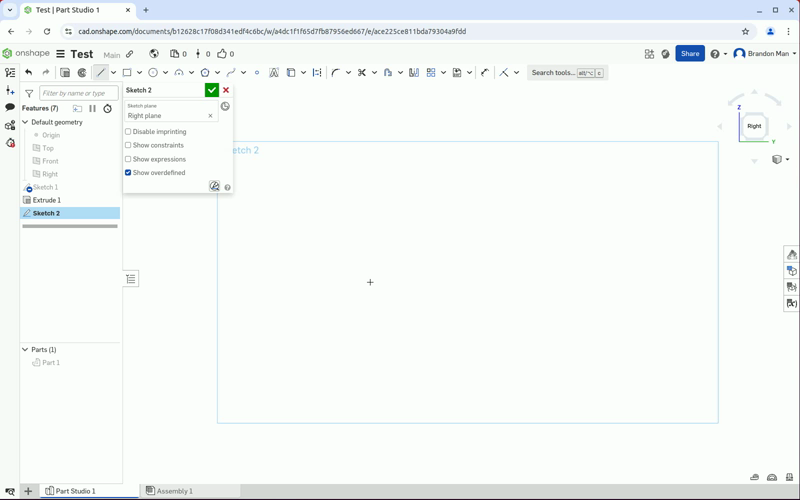
key_up(shift)
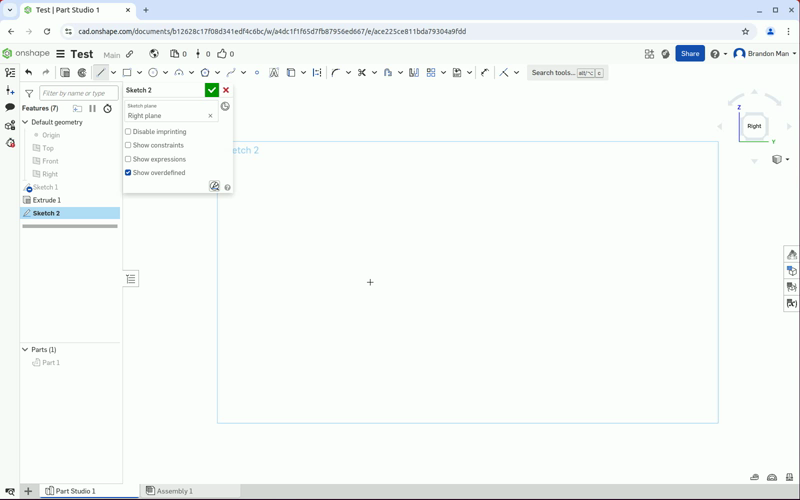
key_down(shift)
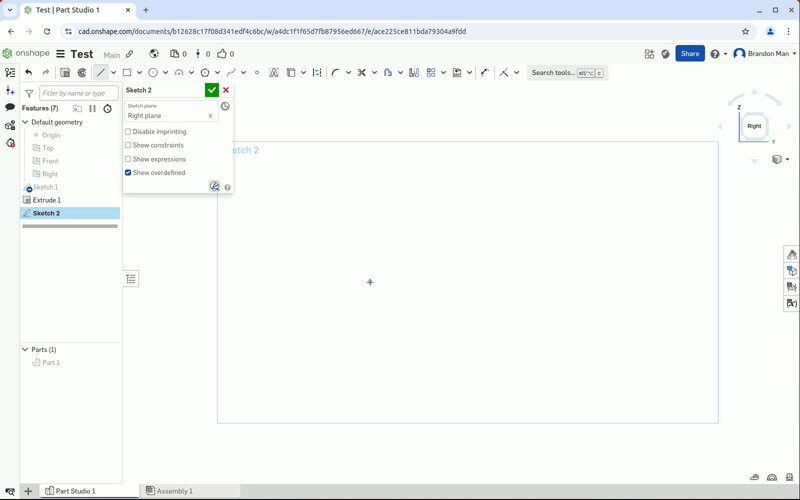
mouse_move(550, 281)
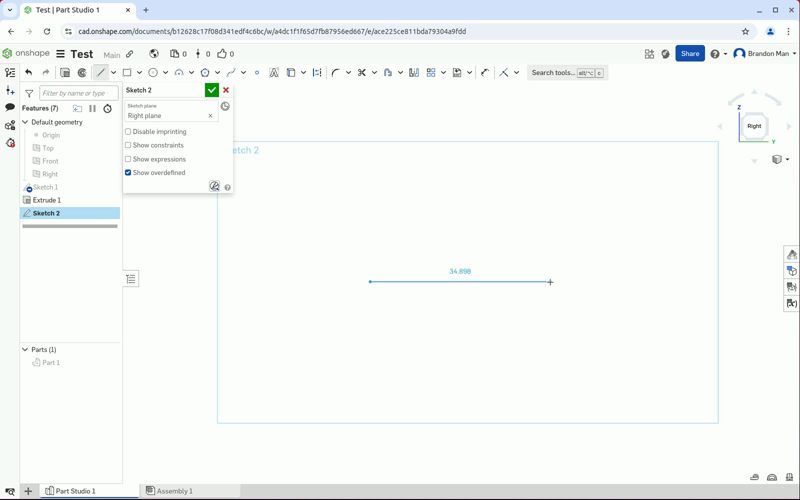
click(550, 281)
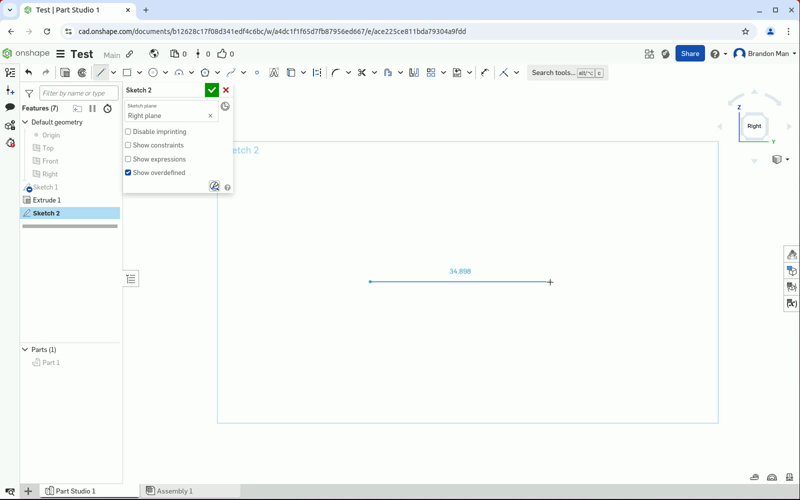
key_up(shift)
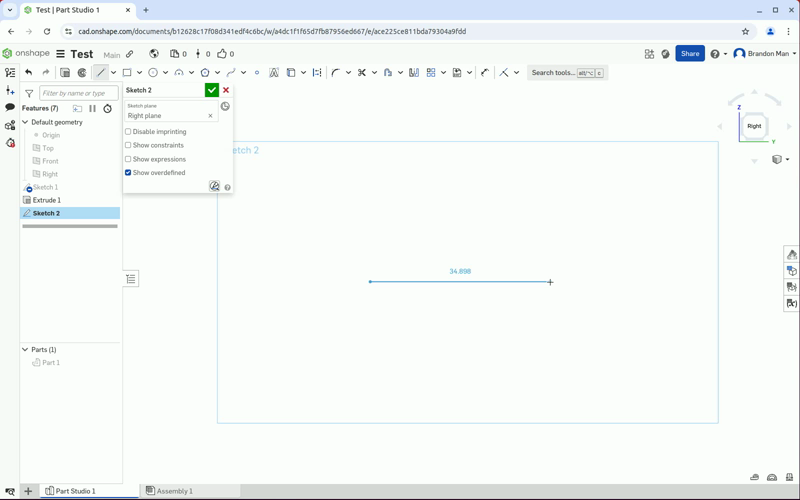
key_down(shift)
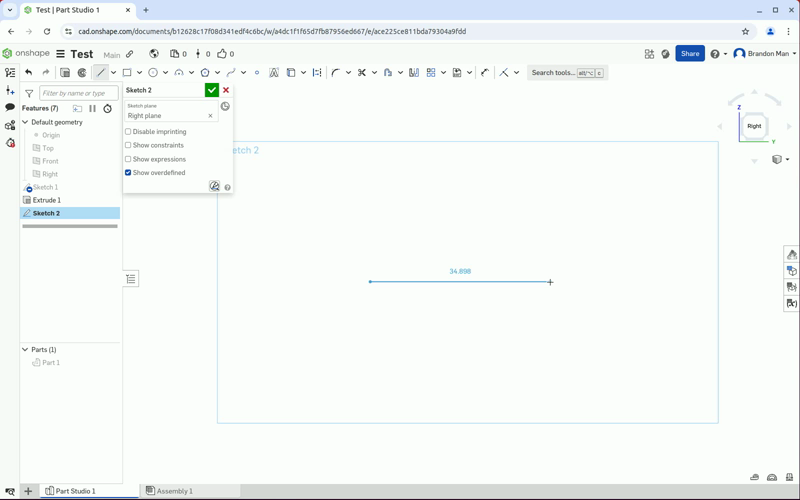
mouse_move(580, 281)
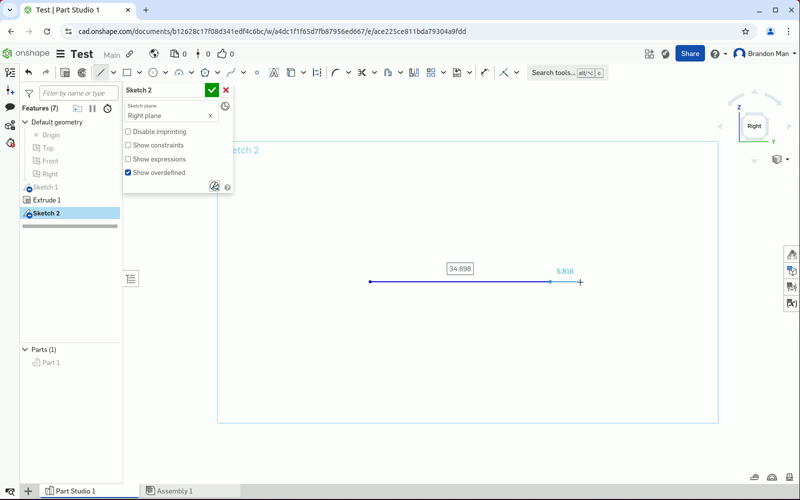
mouse_move(550, 258)
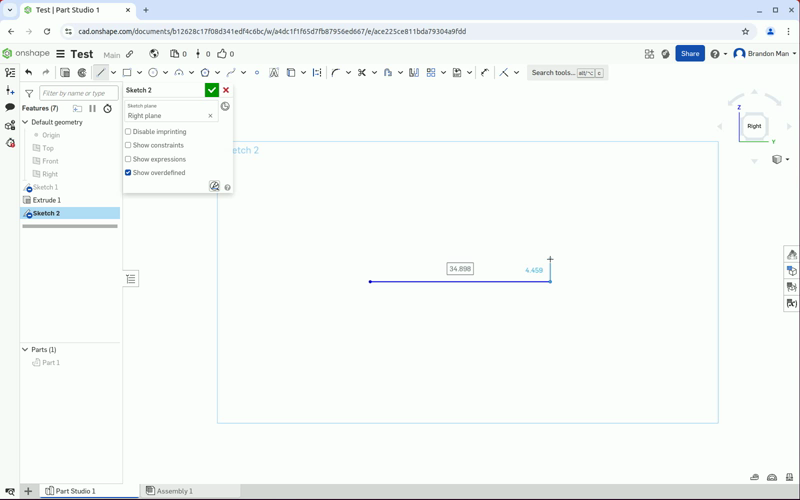
click(550, 258)
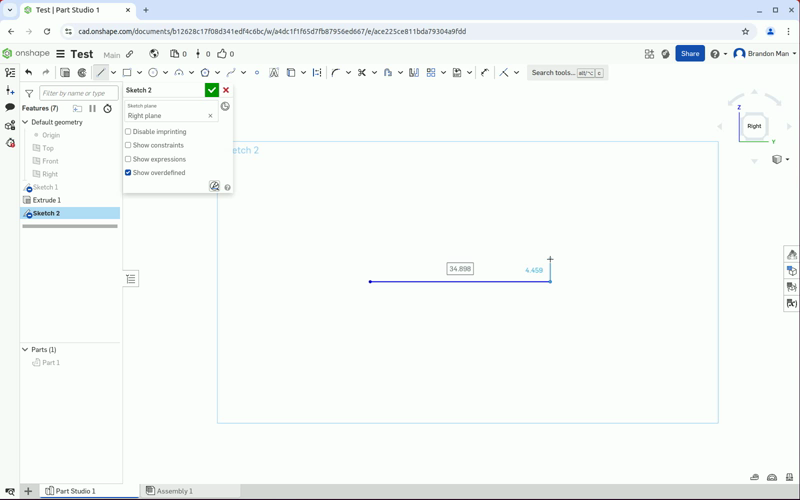
key_up(shift)
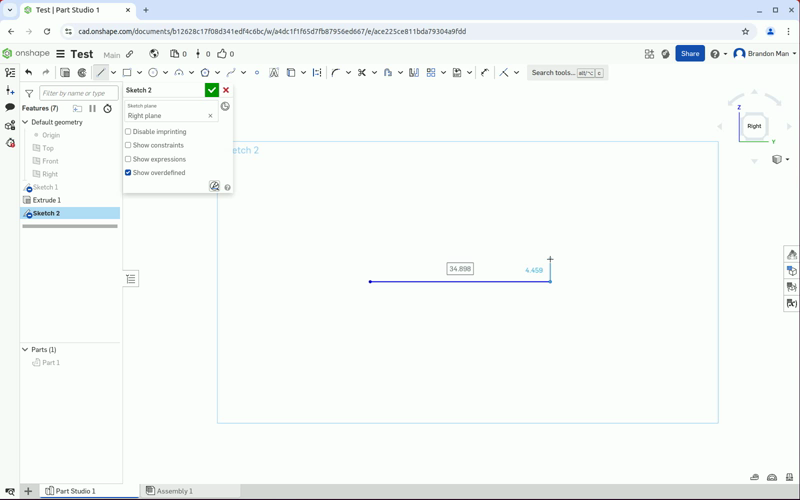
key_down(shift)
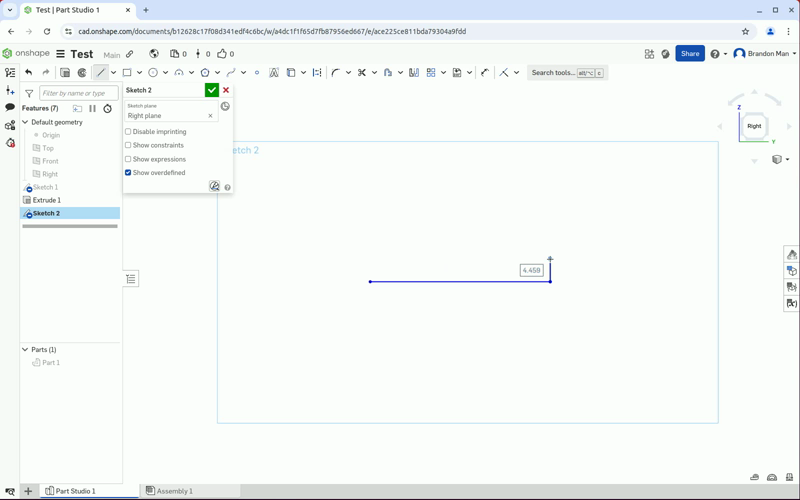
mouse_move(459, 258)
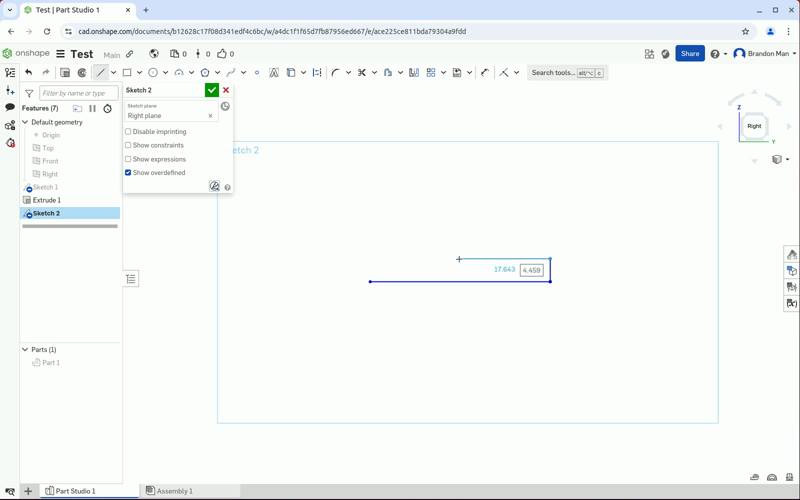
click(459, 258)
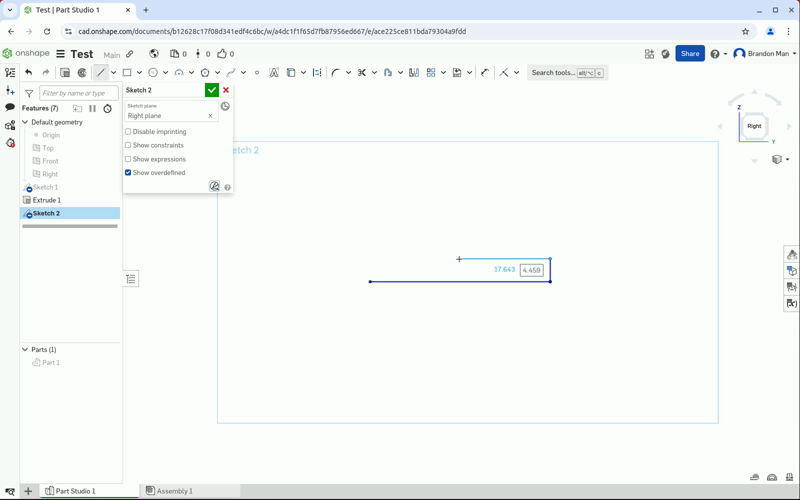
key_up(shift)
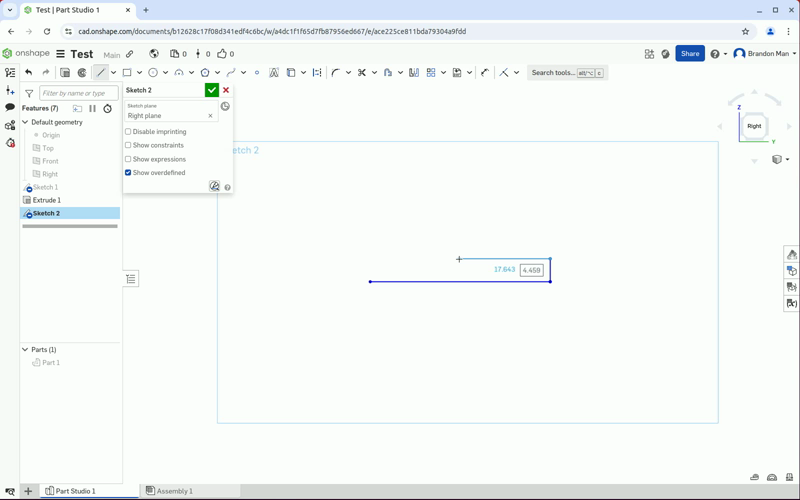
key_down(shift)
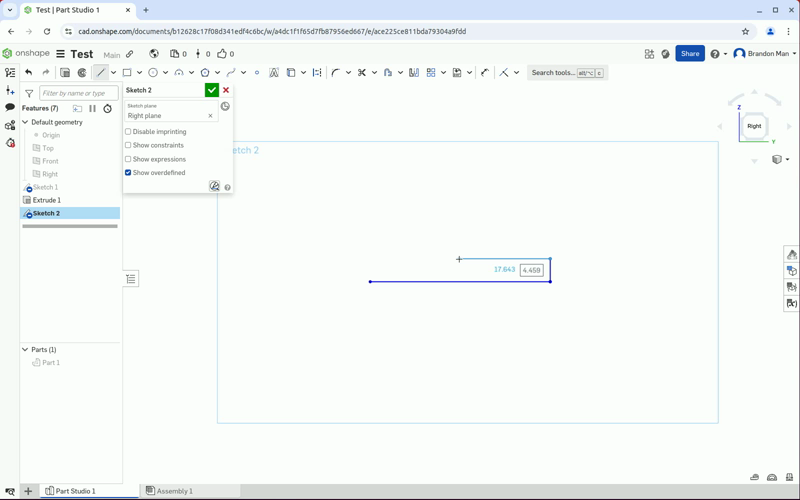
mouse_move(370, 258)
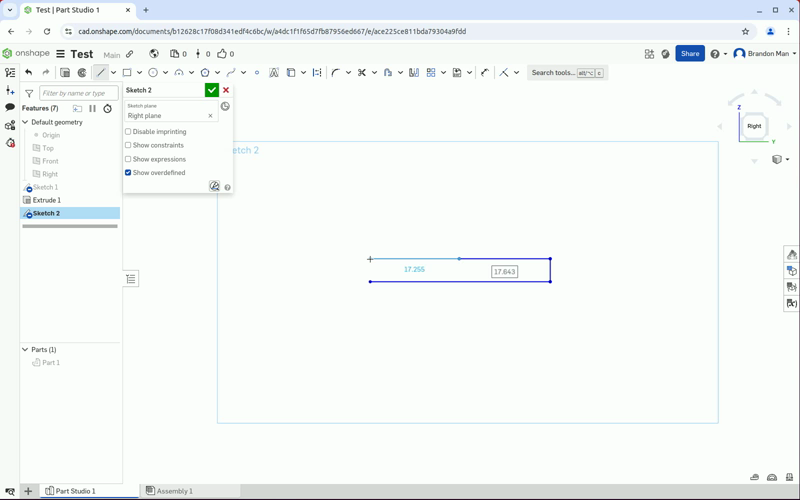
click(370, 258)
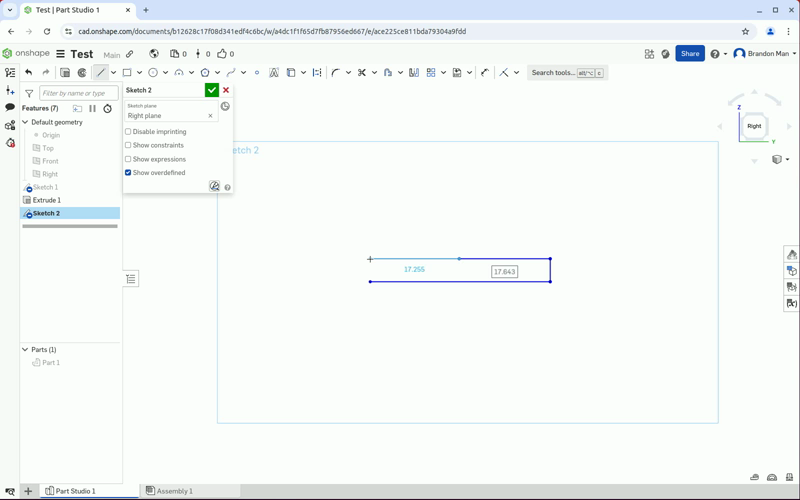
key_up(shift)
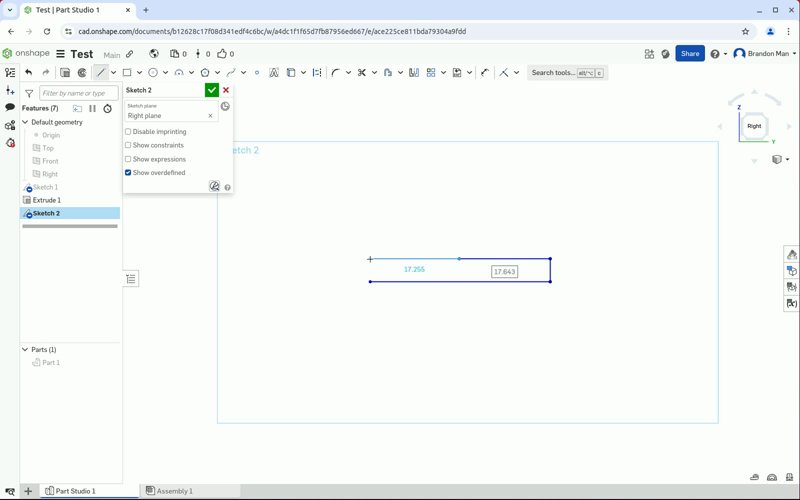
mouse_move(400, 258)
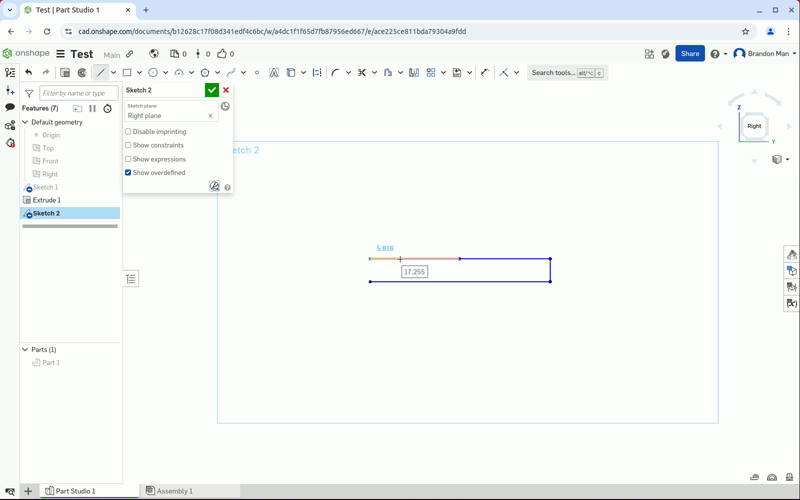
key_down(shift)
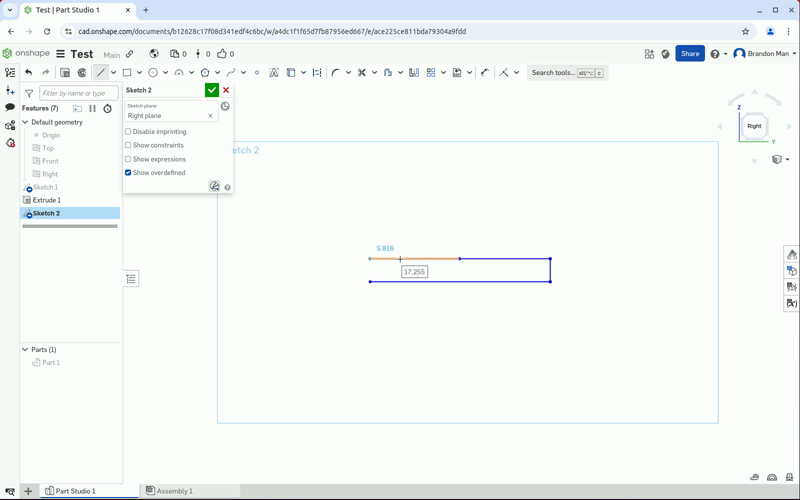
mouse_move(370, 281)
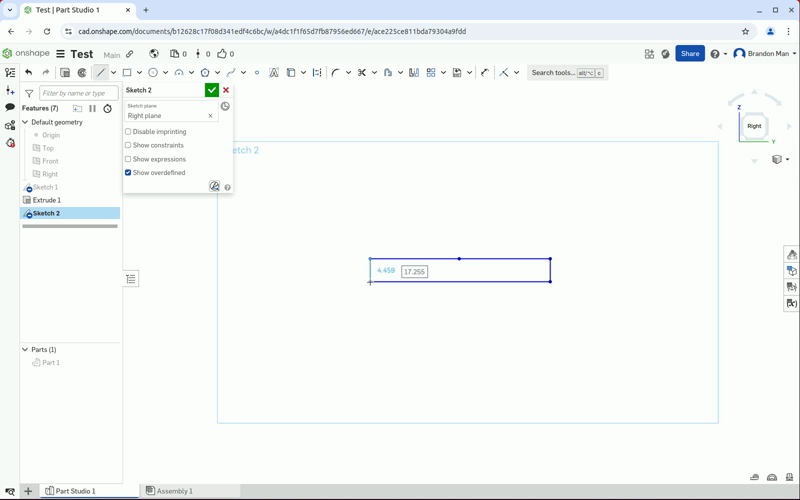
key_up(shift)
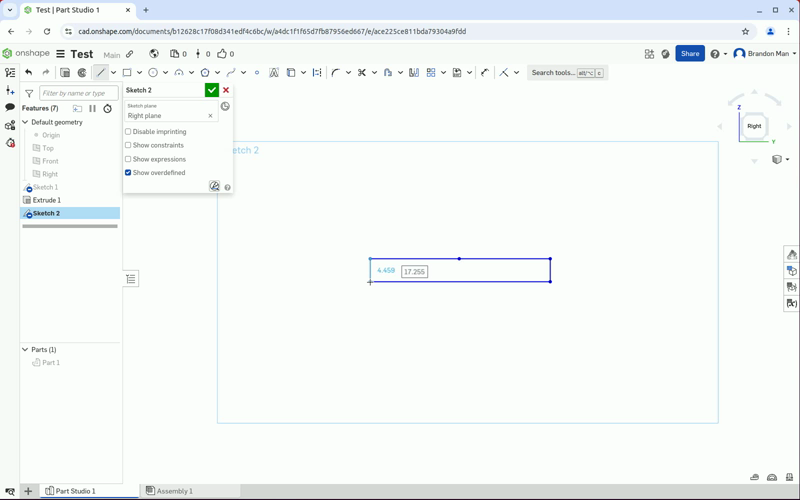
click(370, 281)
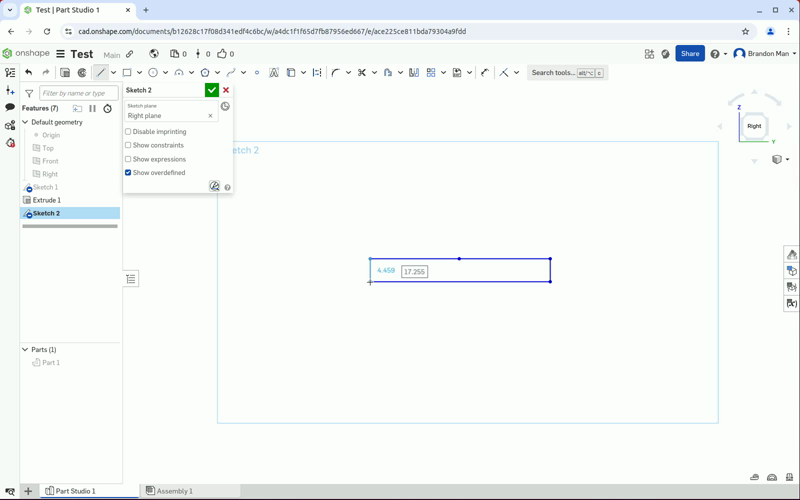
key(esc)
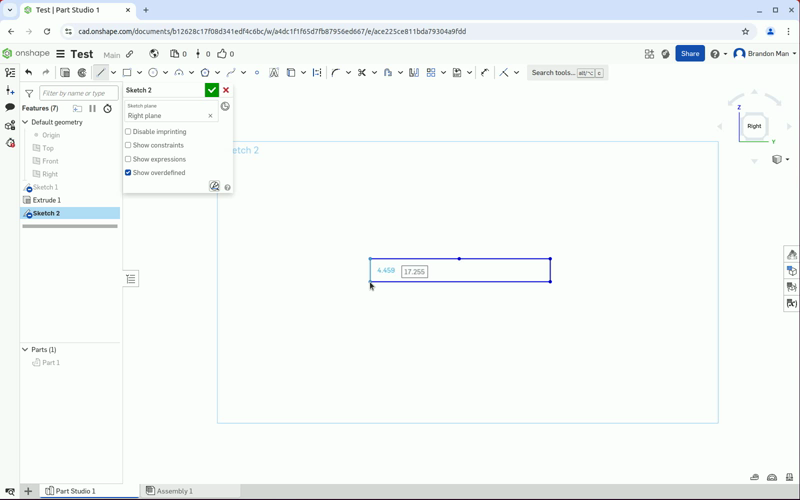
mouse_move(439, 265)
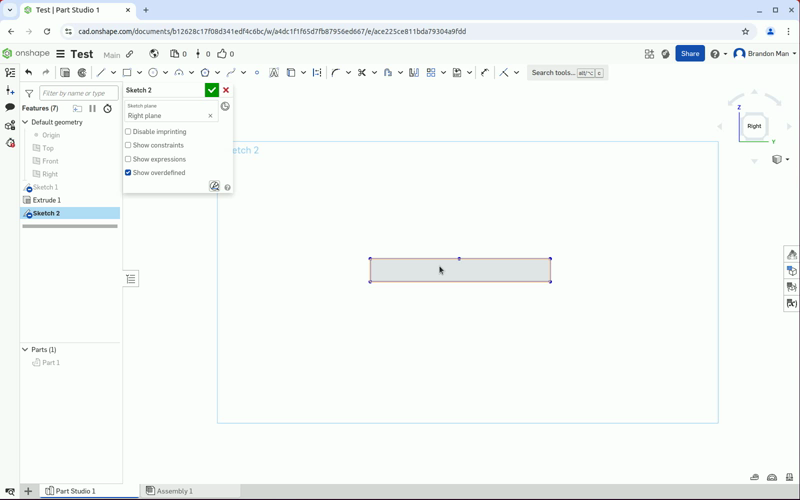
click(439, 265)
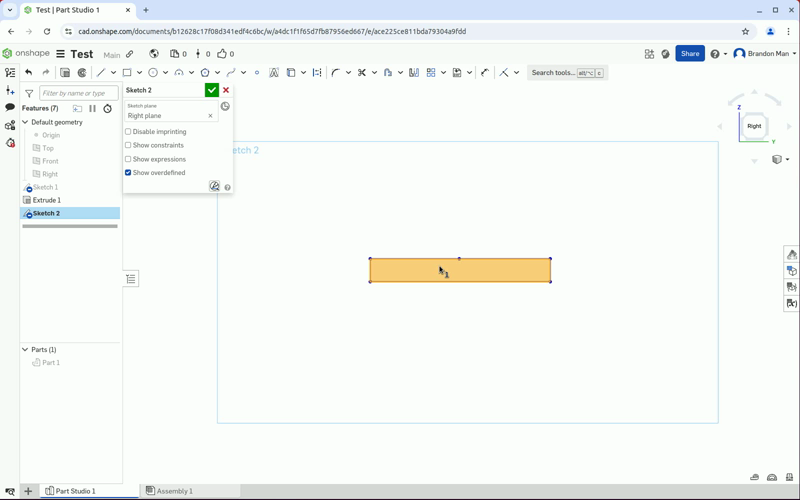
mouse_move(73, 352)
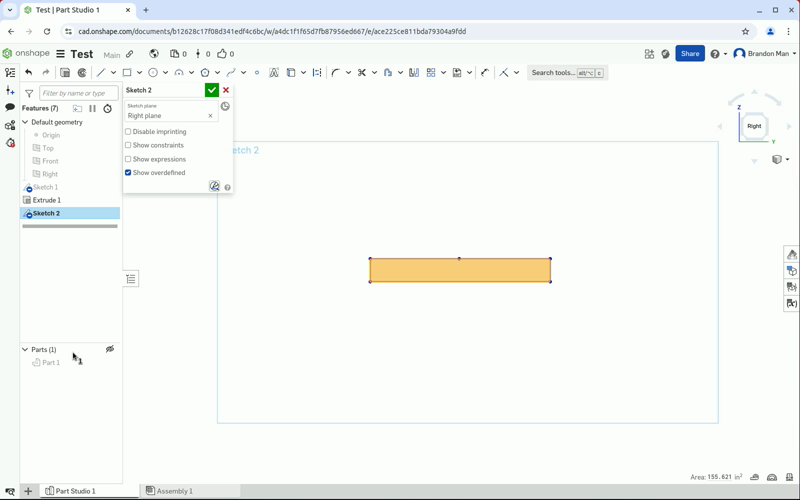
key(shift+y)
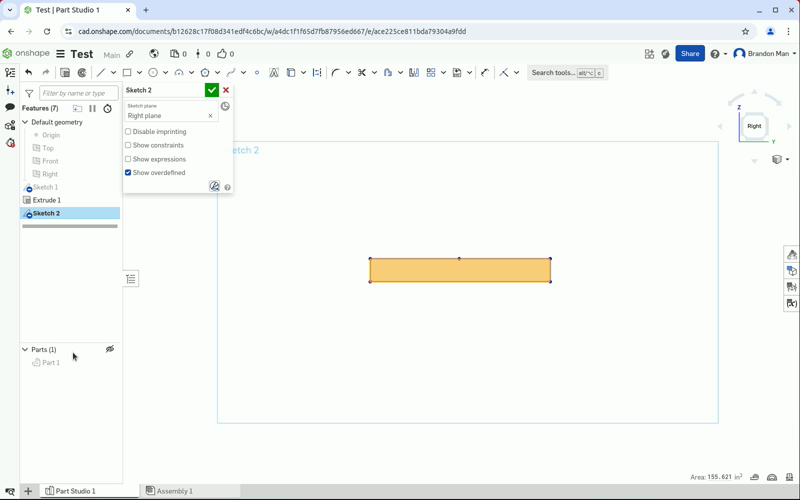
key(shift+e)
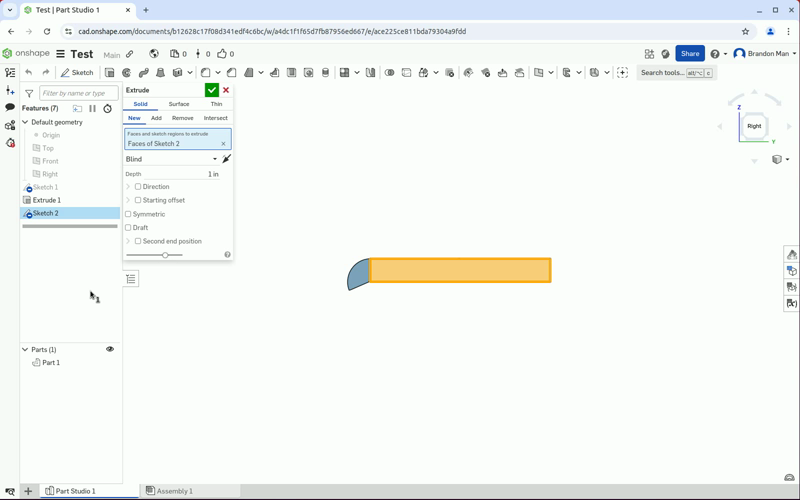
mouse_move(143, 106)
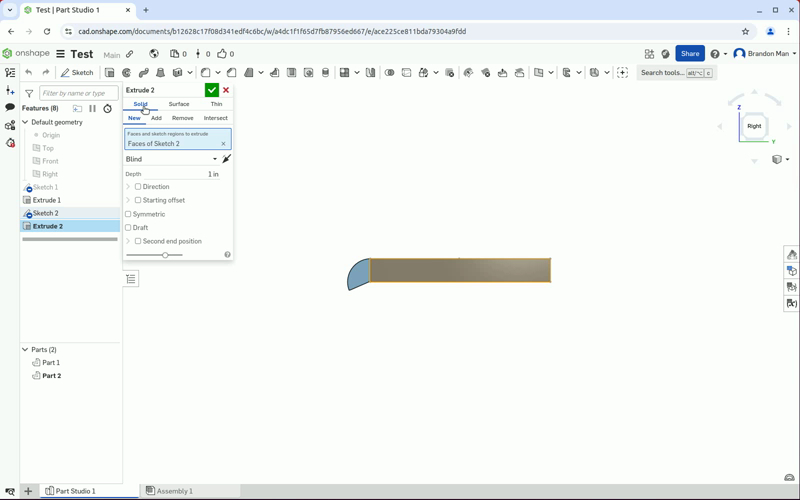
click(143, 106)
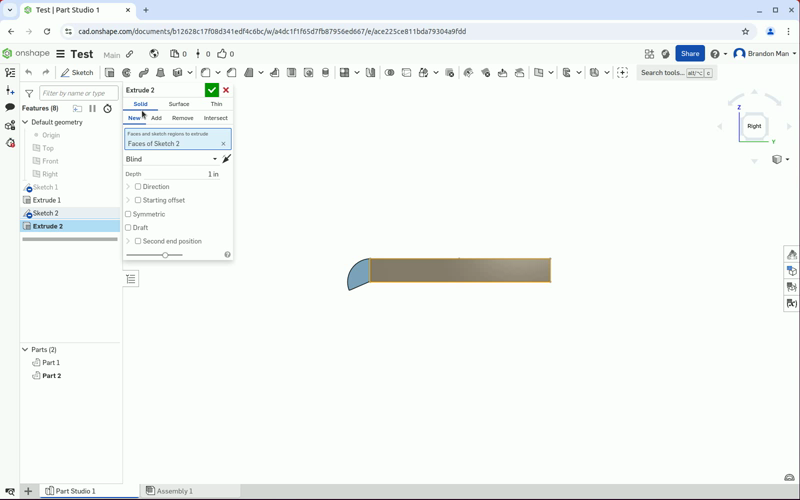
mouse_move(137, 120)
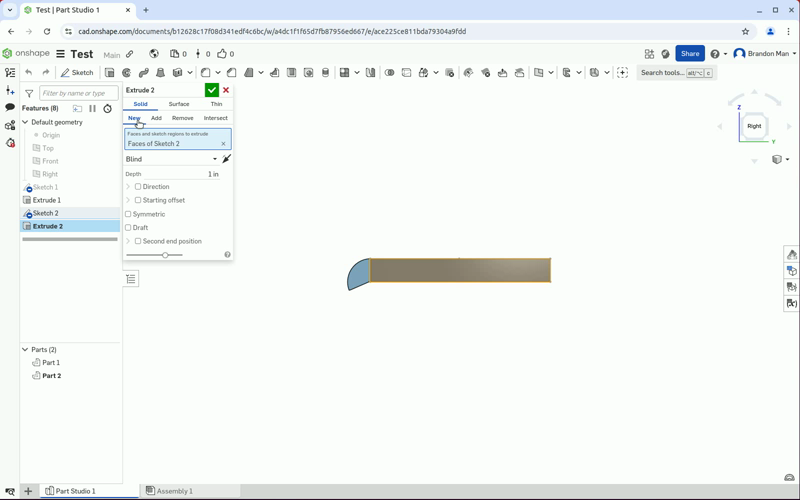
click(137, 120)
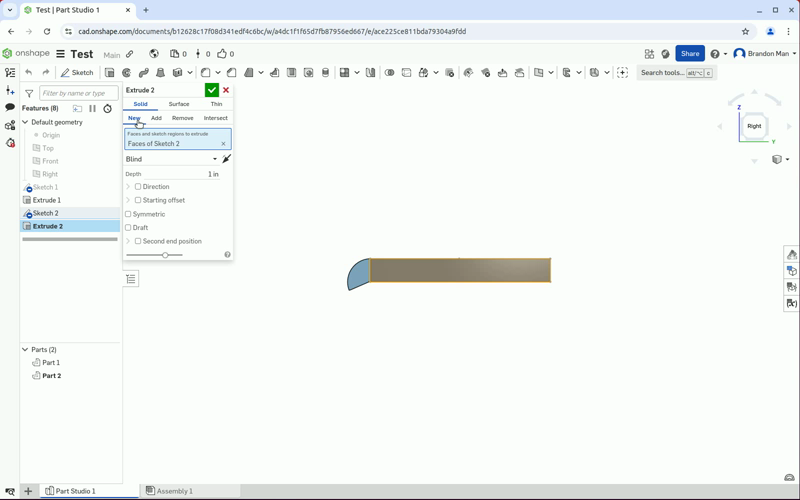
key(tab, 4)
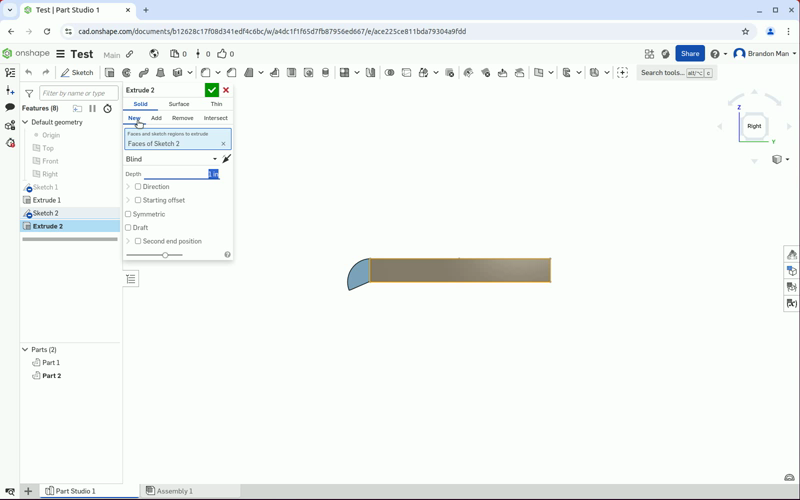
text(-5.055)
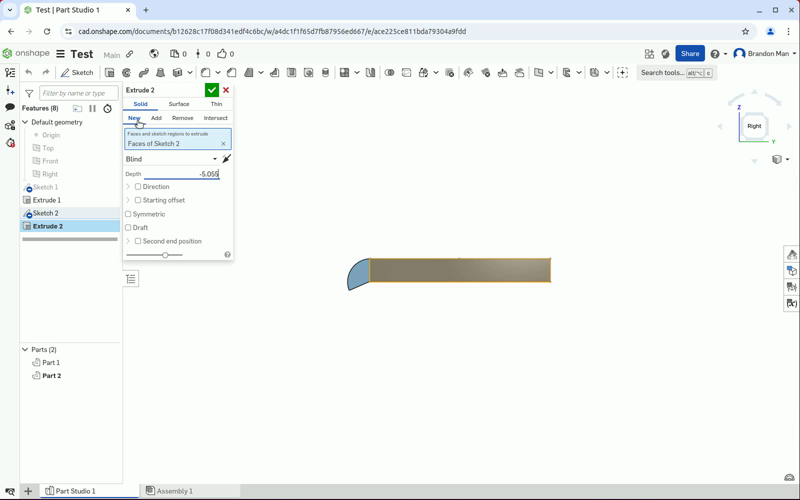
key(enter)
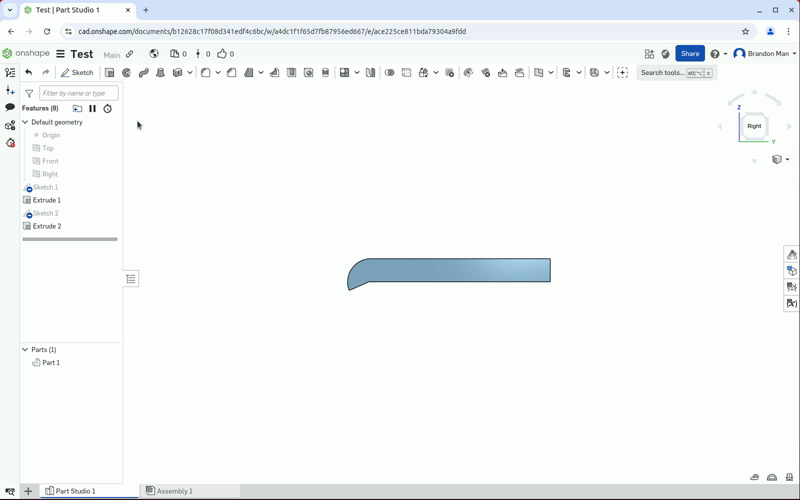
key(shift+h)
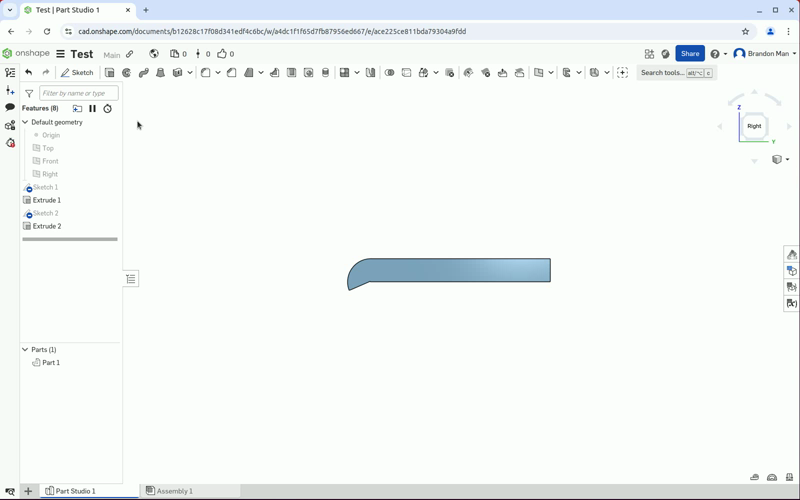
key(shift+h)
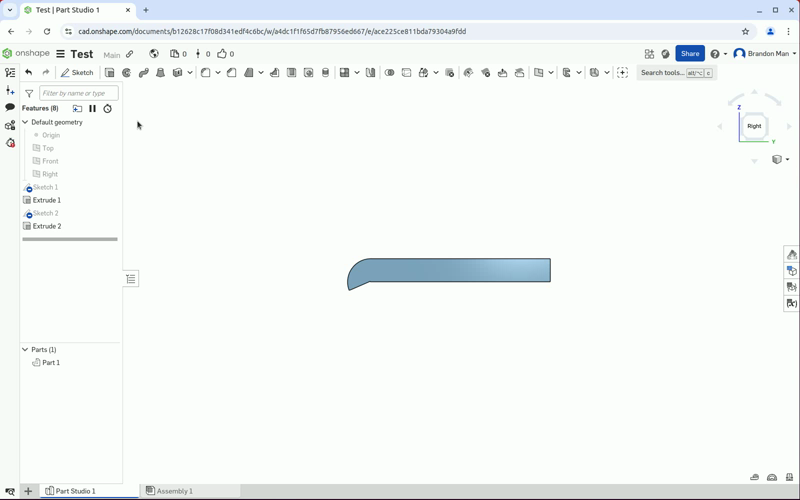
mouse_move(73, 189)
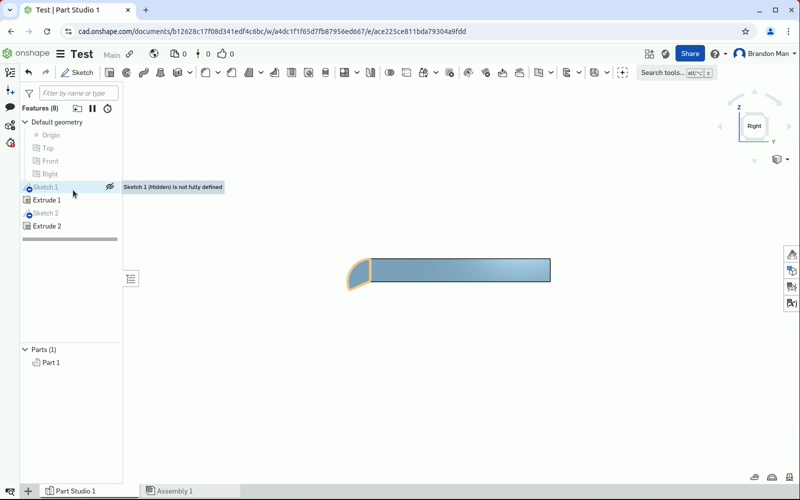
click(73, 189)
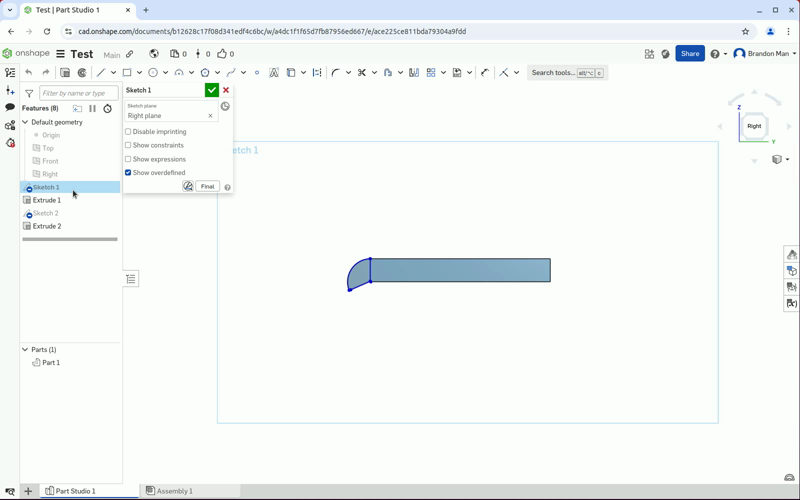
mouse_move(229, 92)
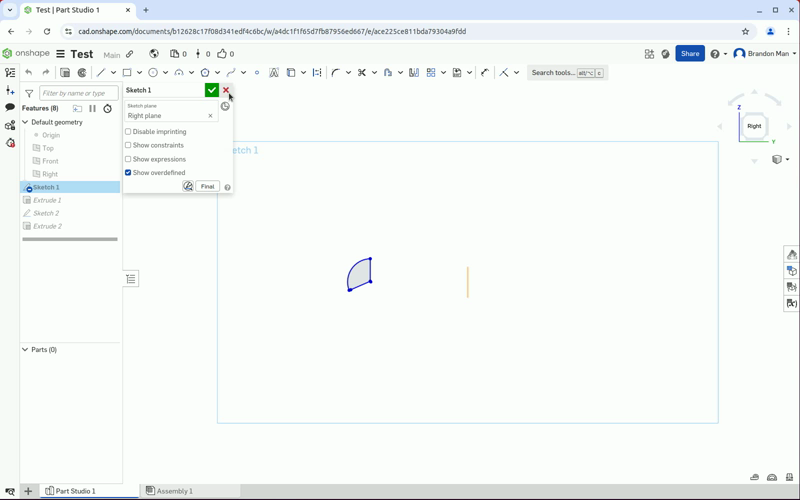
click(229, 92)
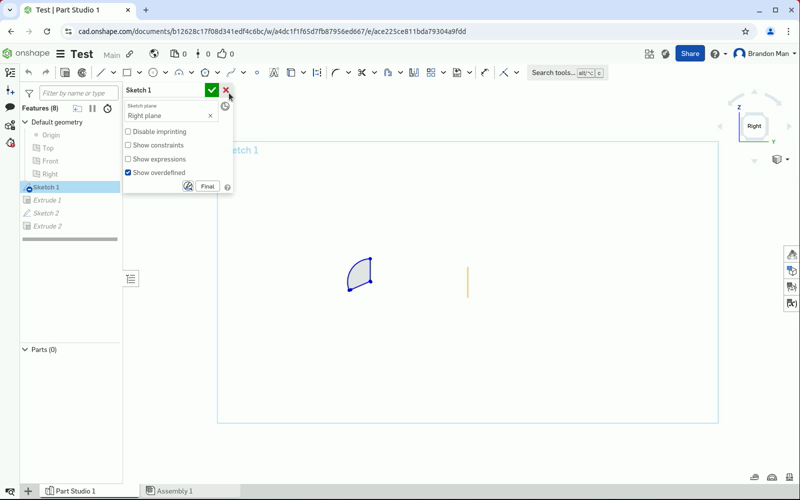
key(shift+s)
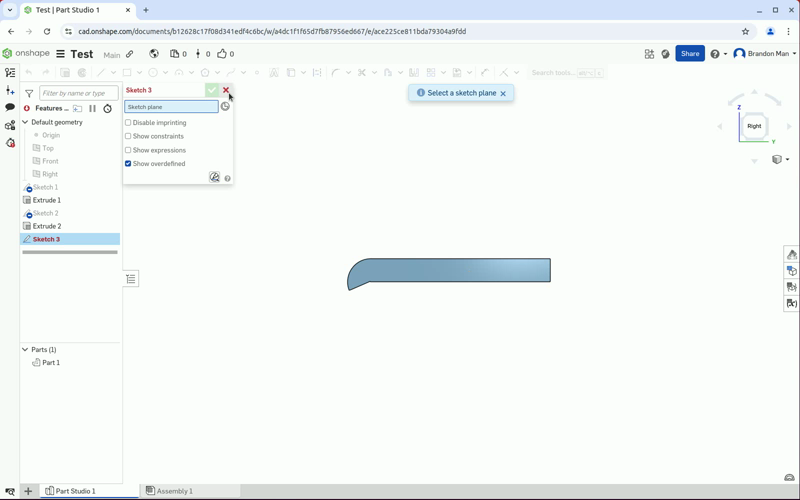
mouse_move(73, 176)
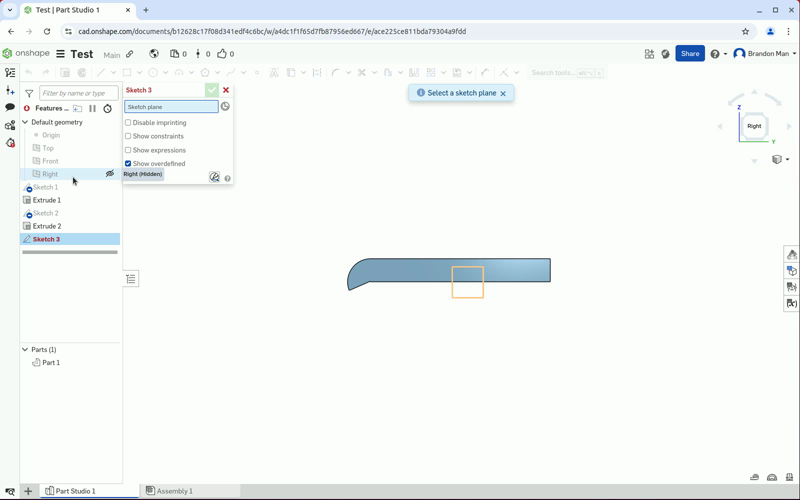
click(73, 176)
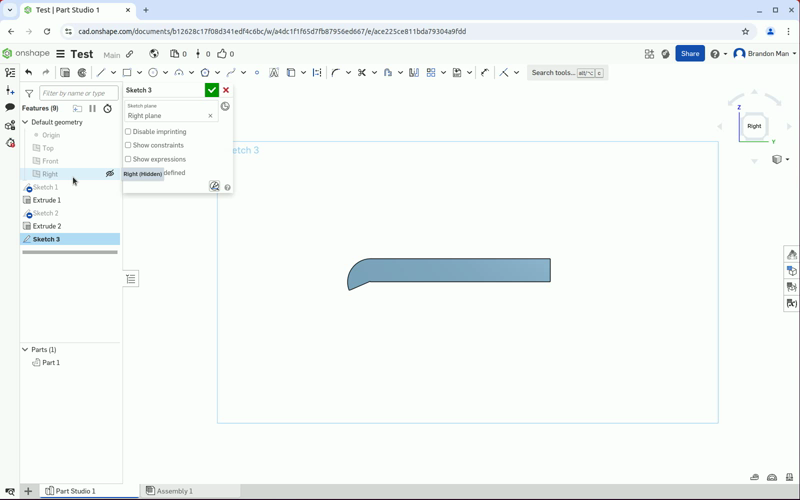
mouse_move(73, 352)
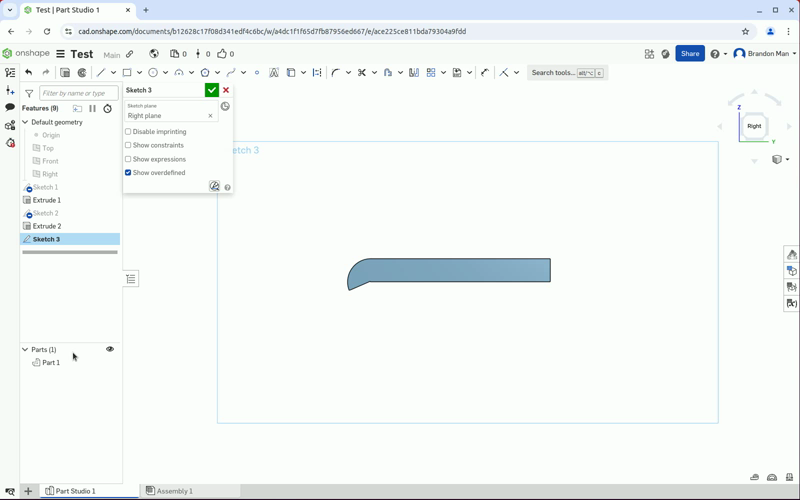
key(y)
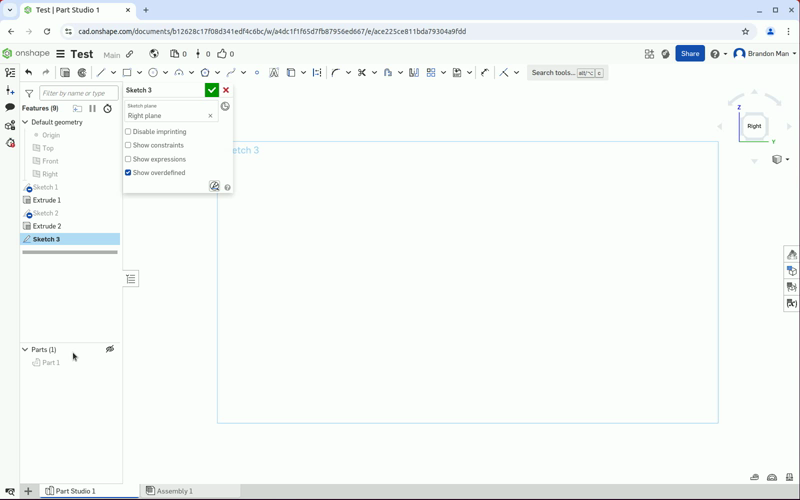
key(l)
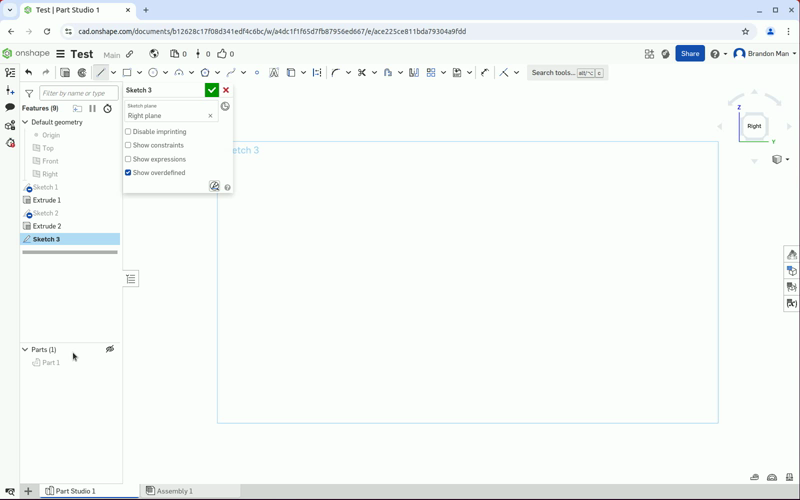
key_down(shift)
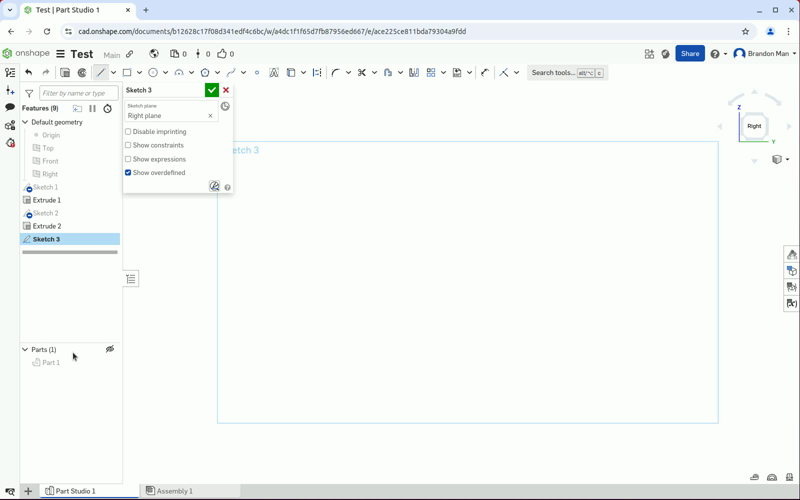
mouse_move(551, 281)
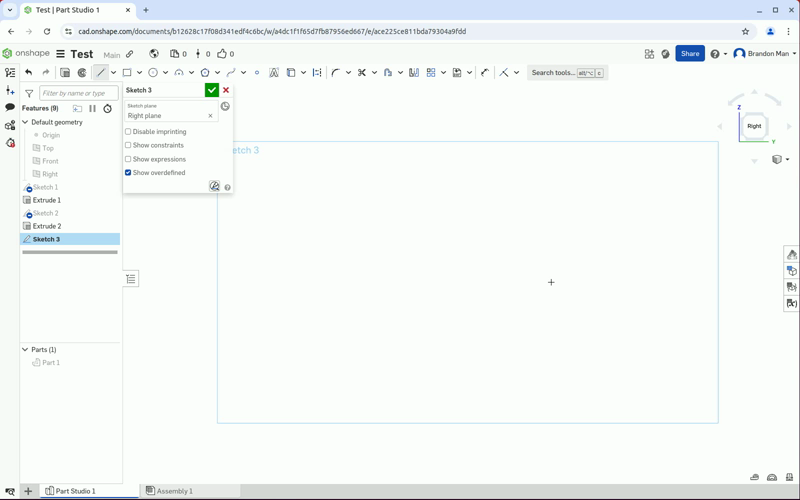
click(551, 281)
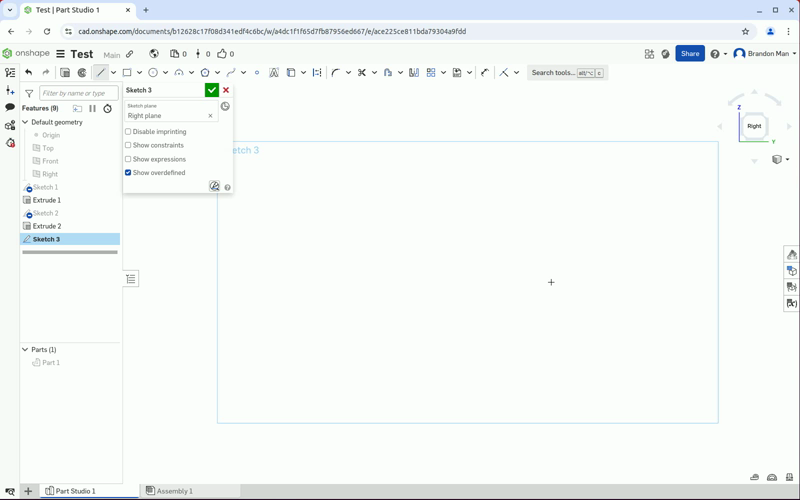
key_up(shift)
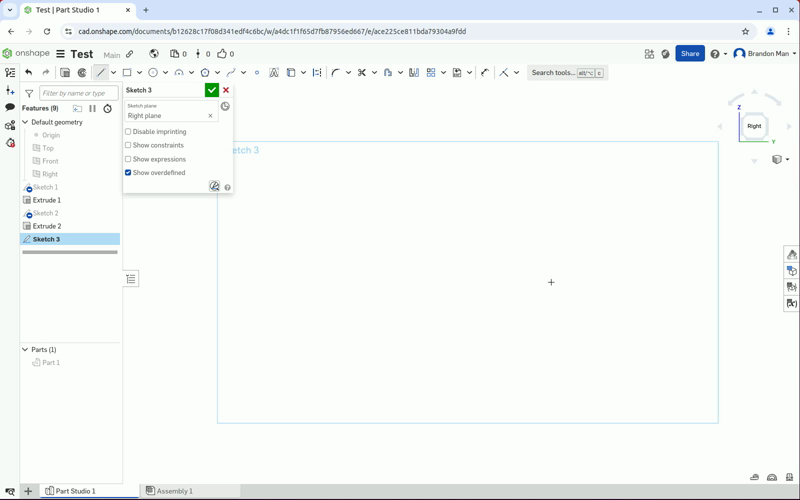
key_down(shift)
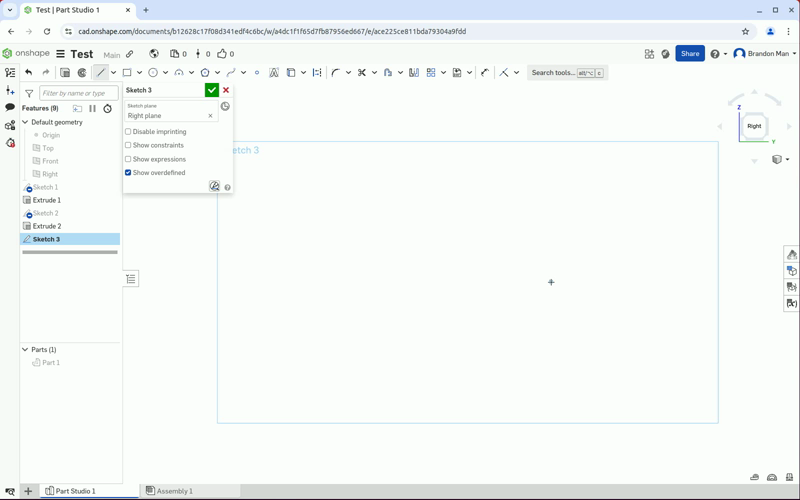
mouse_move(581, 281)
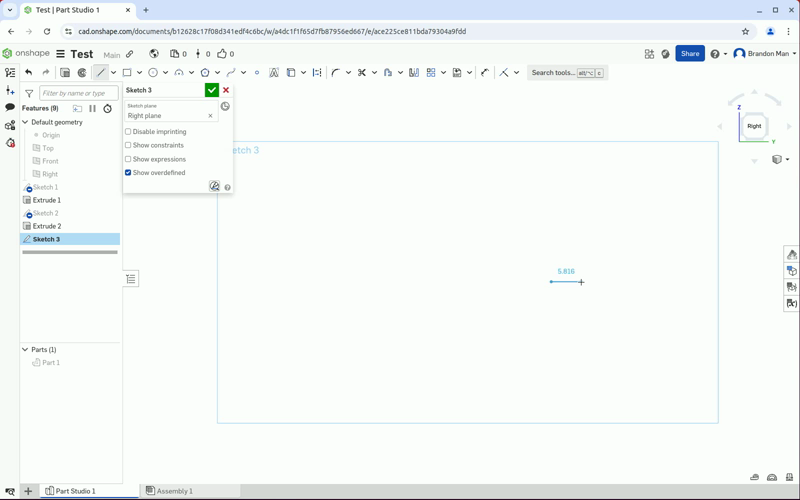
mouse_move(571, 290)
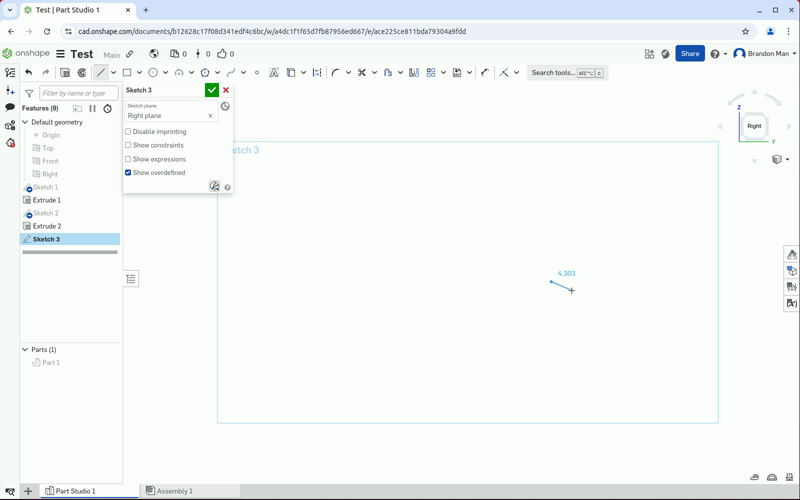
click(571, 290)
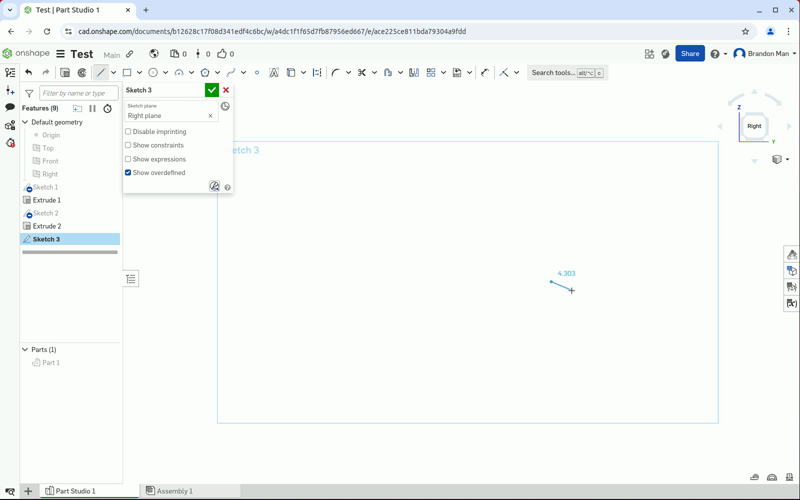
key_up(shift)
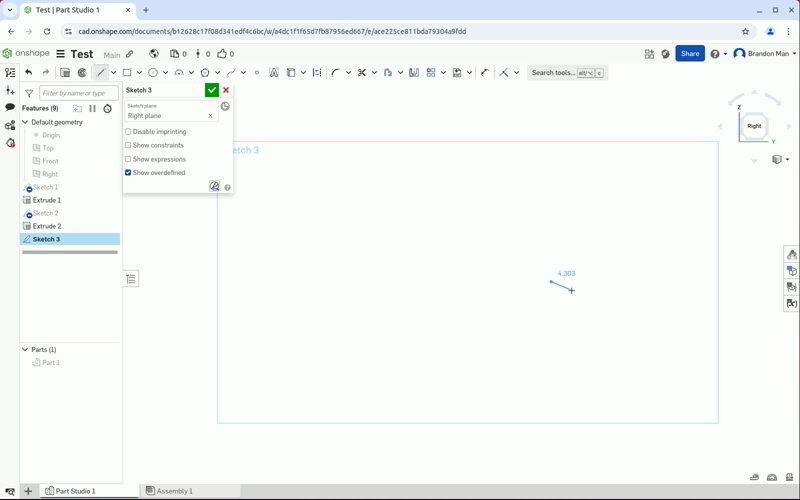
key_down(shift)
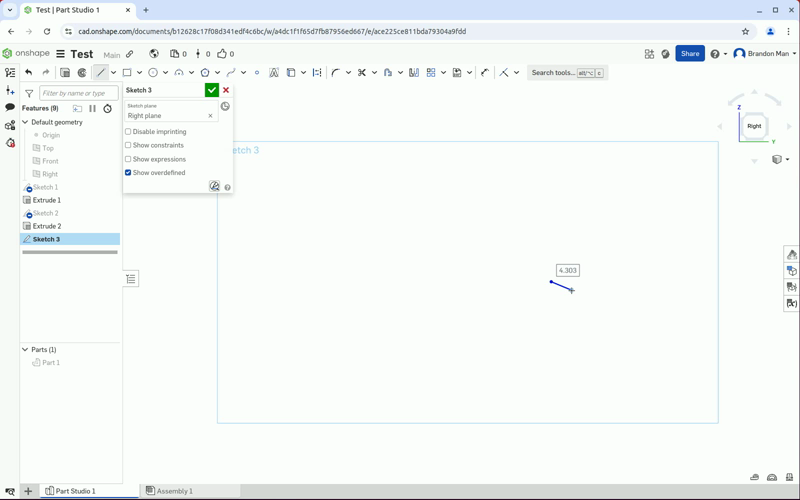
mouse_move(589, 290)
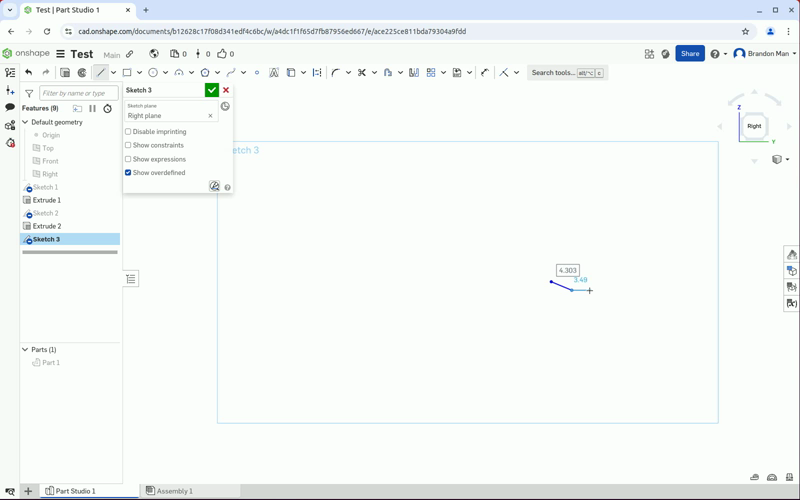
mouse_move(572, 290)
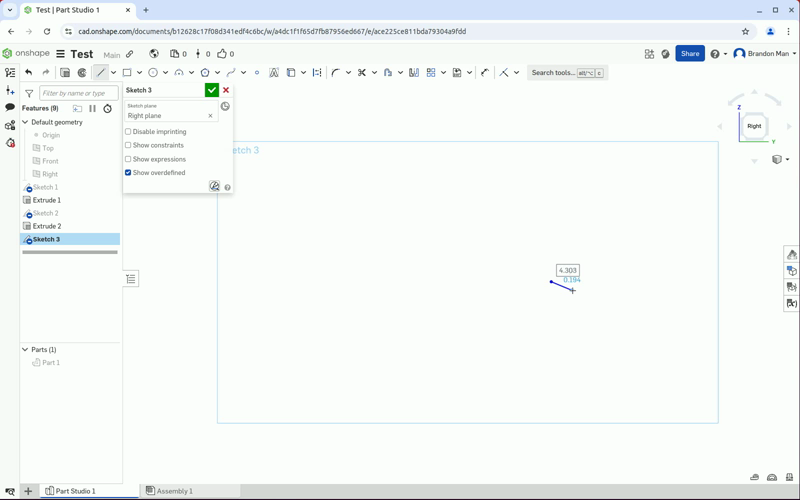
scroll(6)
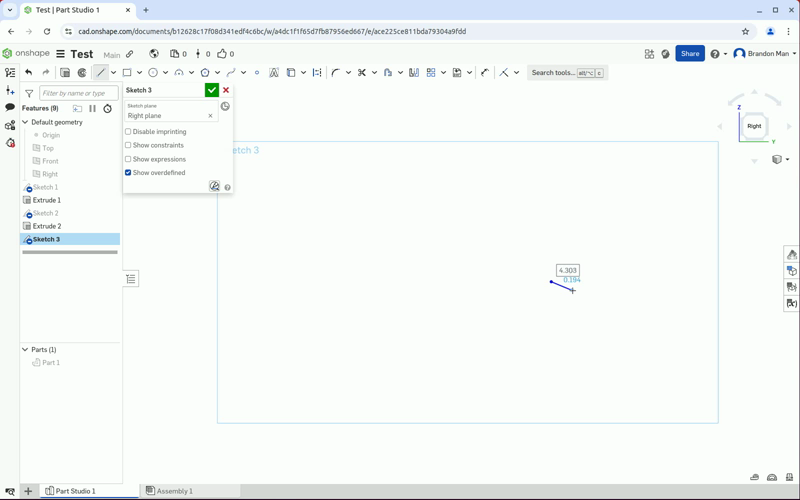
scroll(6)
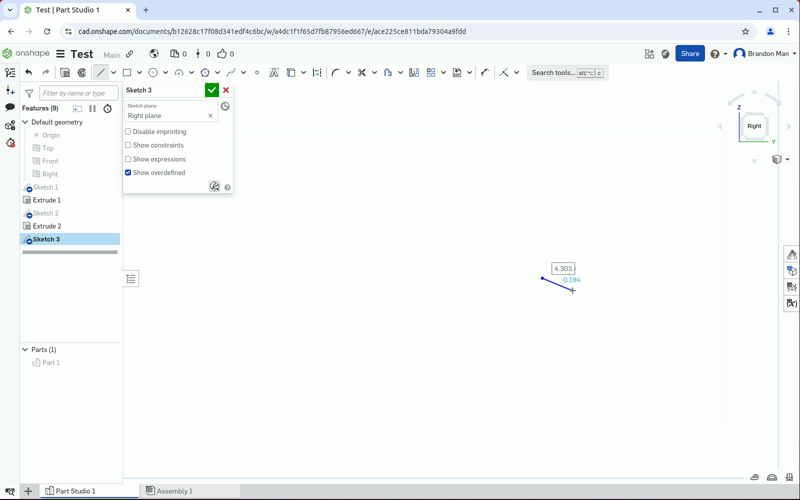
scroll(6)
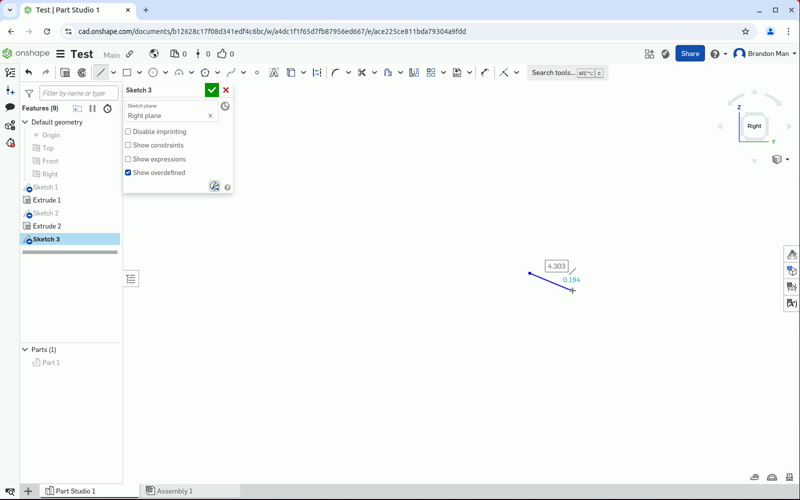
scroll(6)
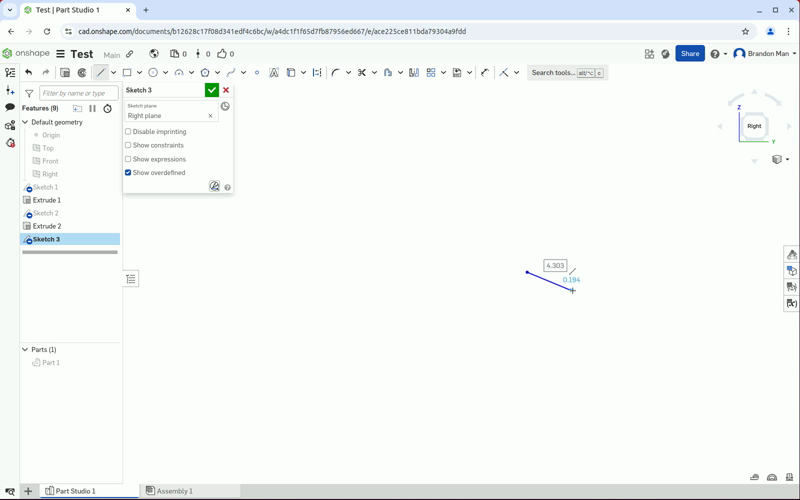
scroll(6)
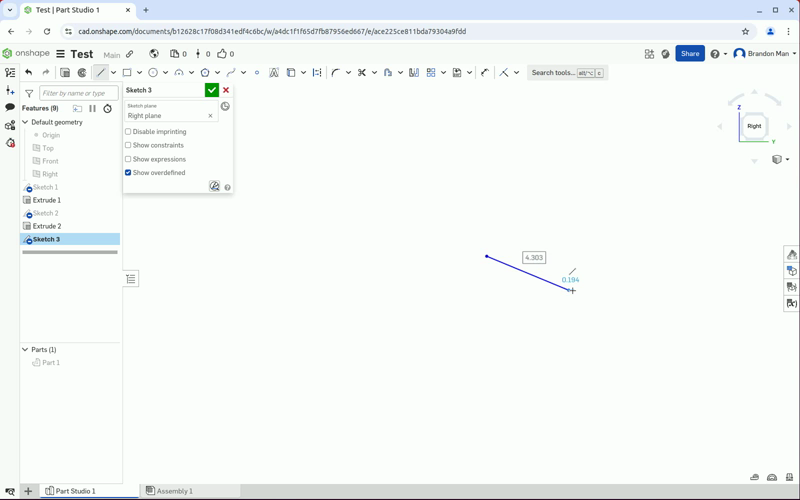
scroll(6)
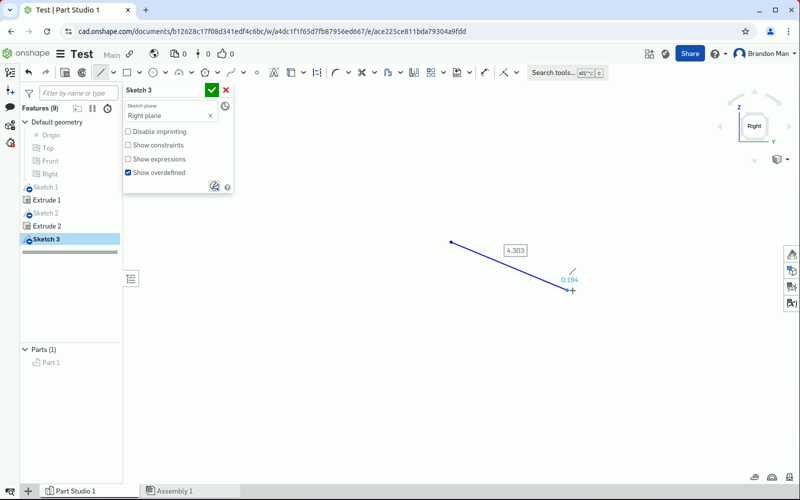
scroll(6)
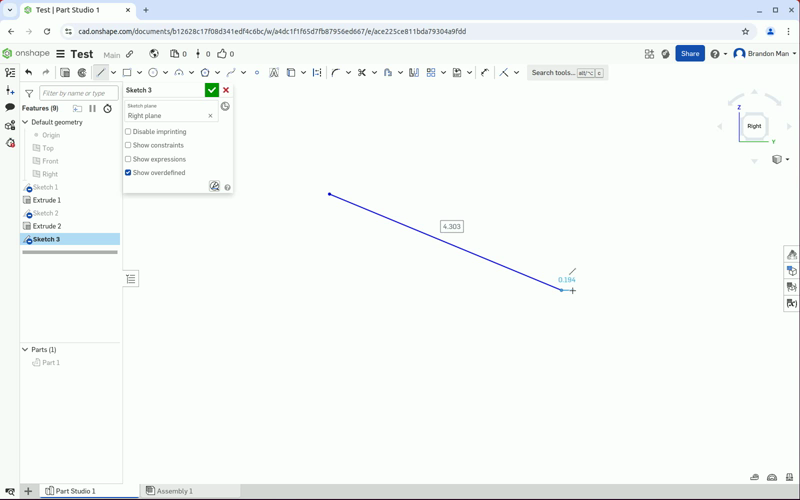
click(572, 290)
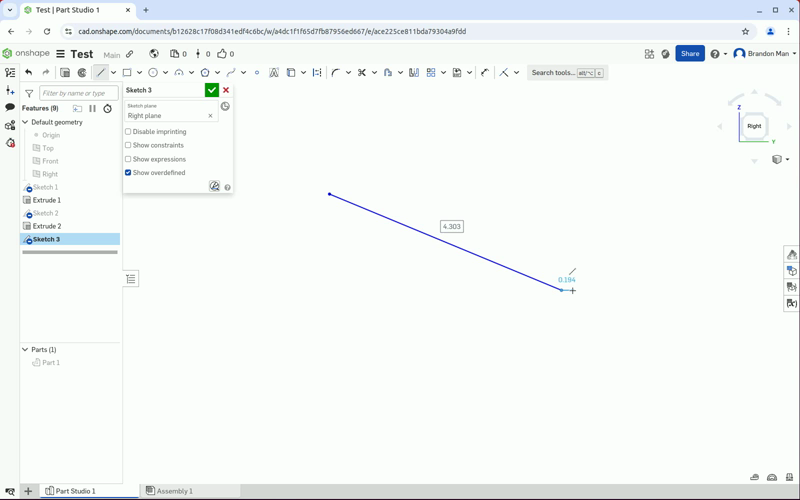
scroll(-6)
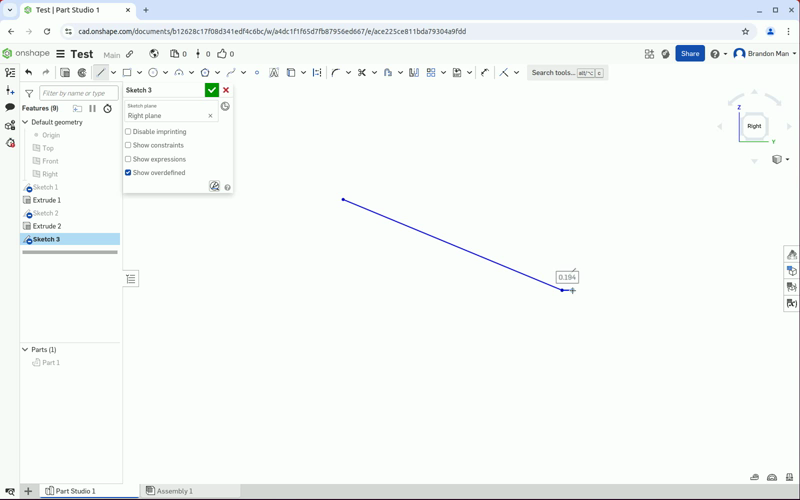
scroll(-6)
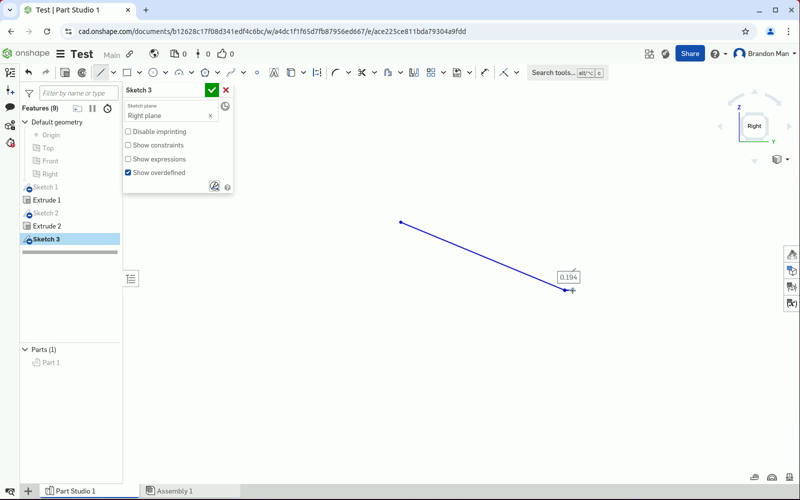
scroll(-6)
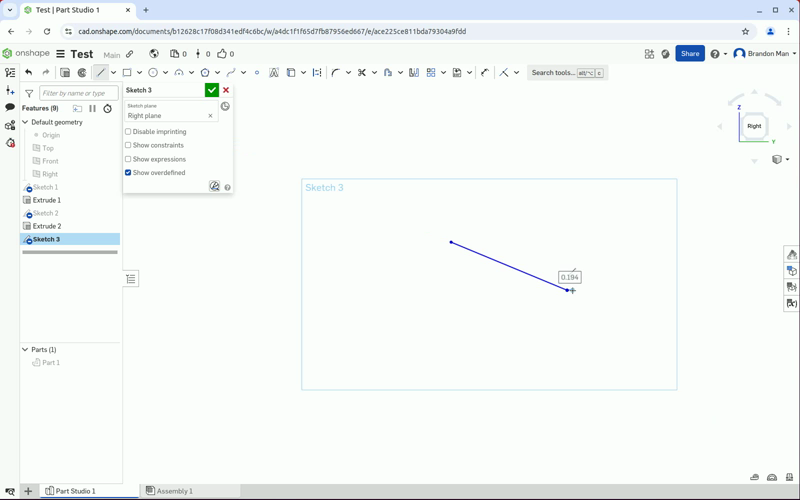
scroll(-6)
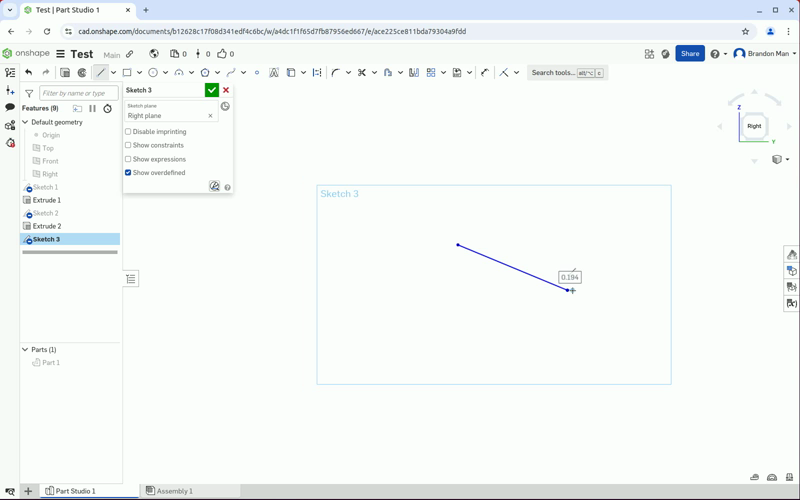
scroll(-6)
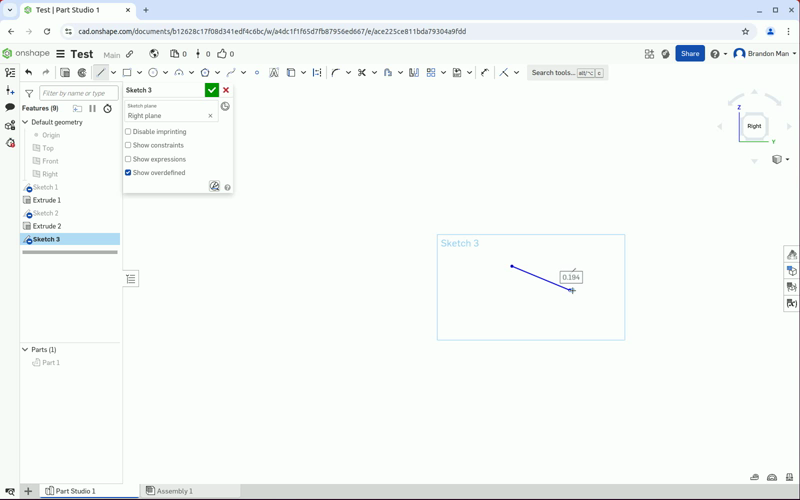
scroll(-6)
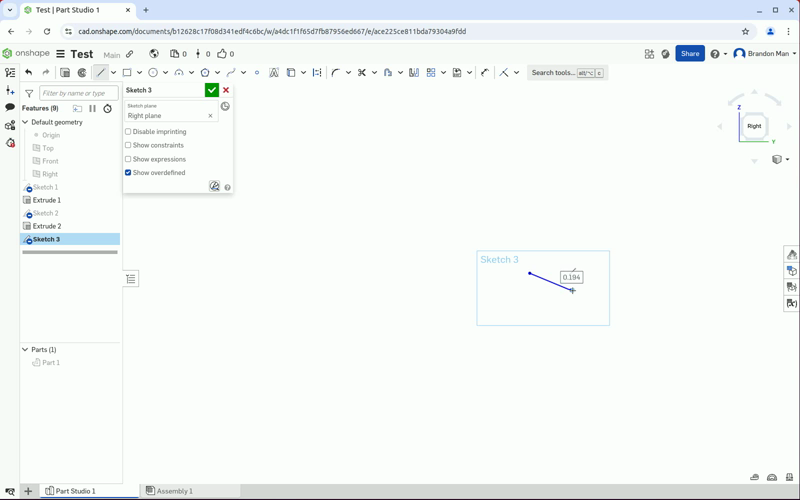
scroll(-6)
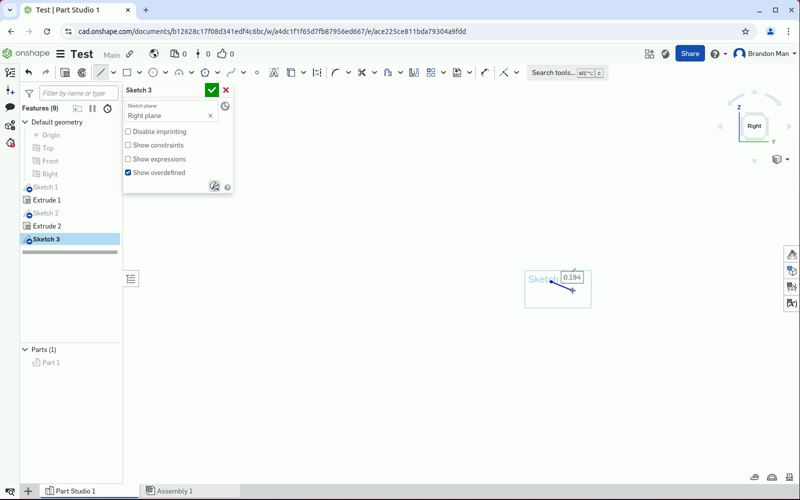
key_up(shift)
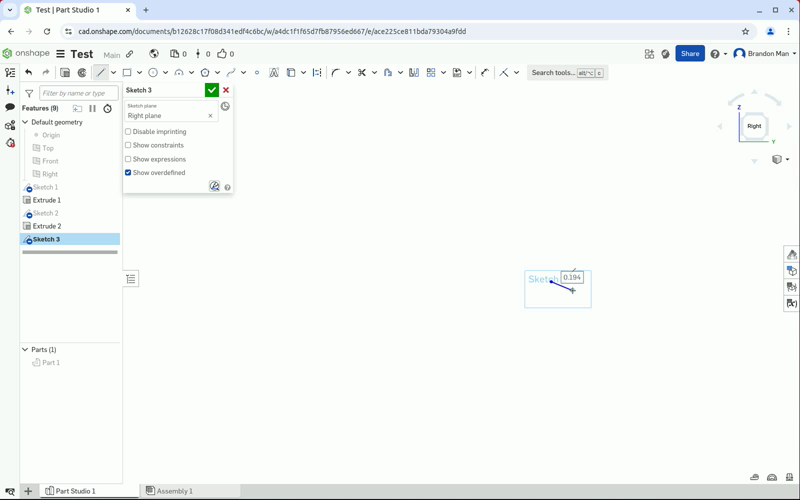
key(esc)
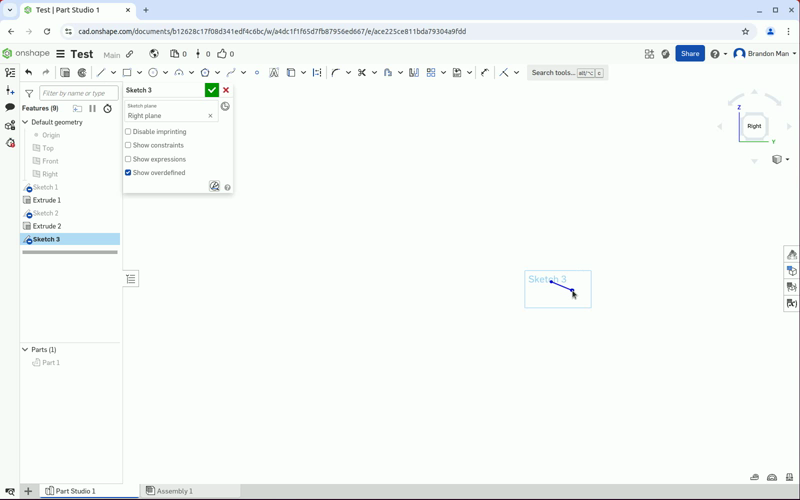
key(a)
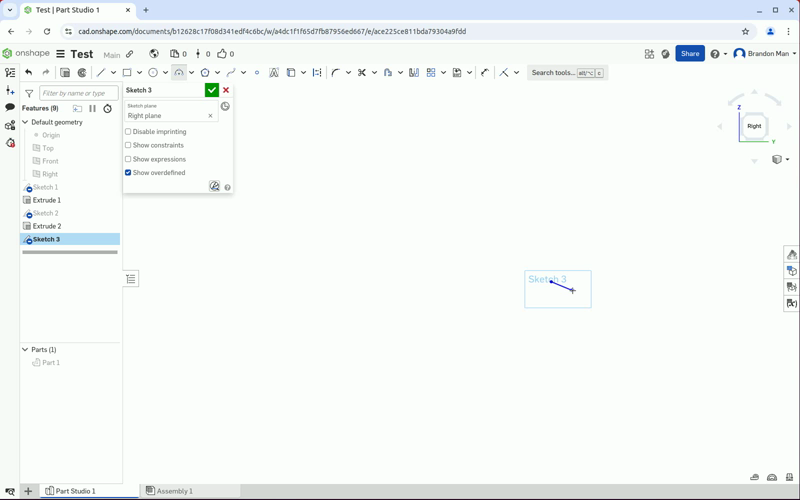
mouse_move(572, 290)
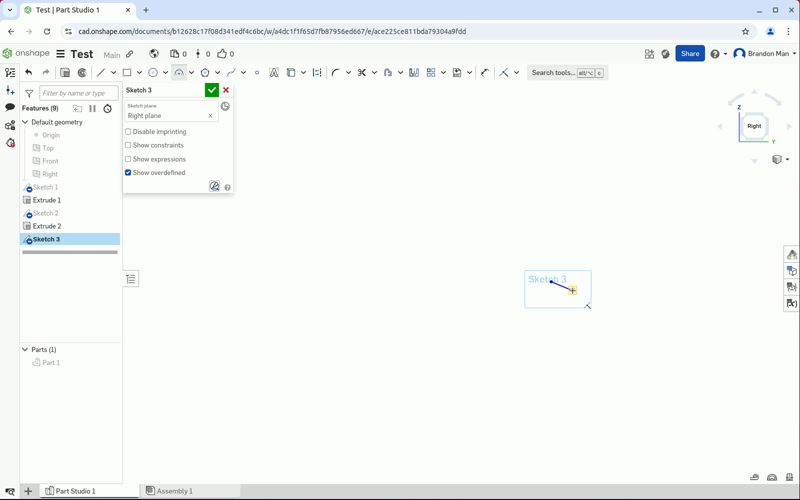
scroll(6)
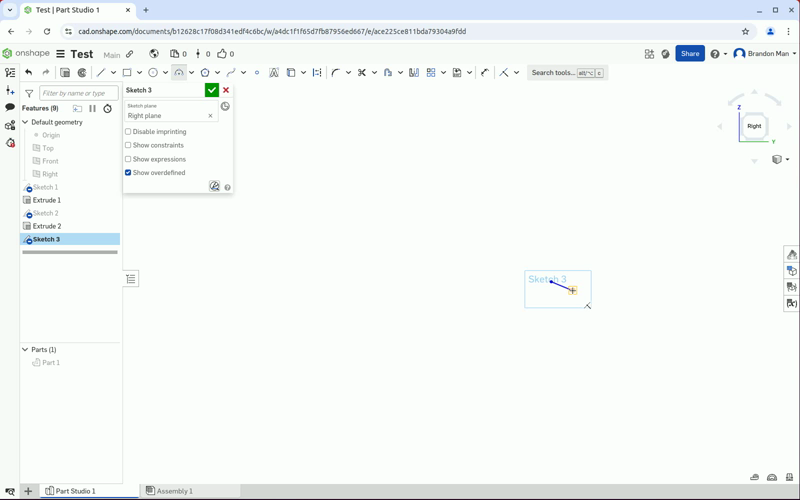
scroll(6)
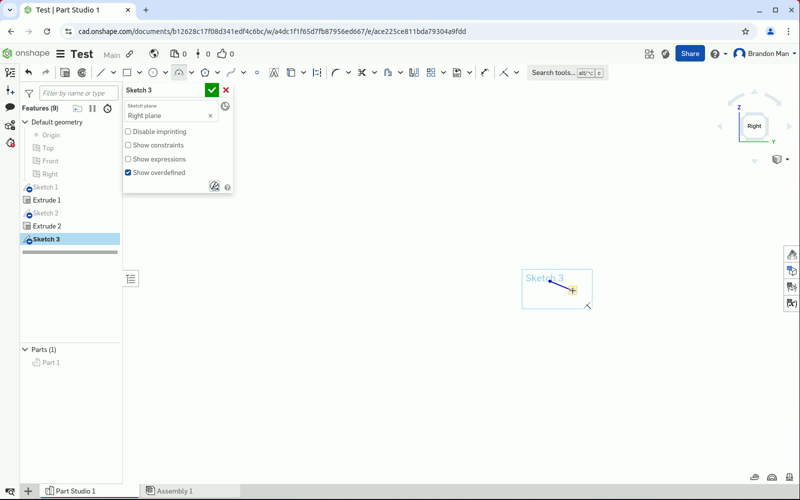
scroll(6)
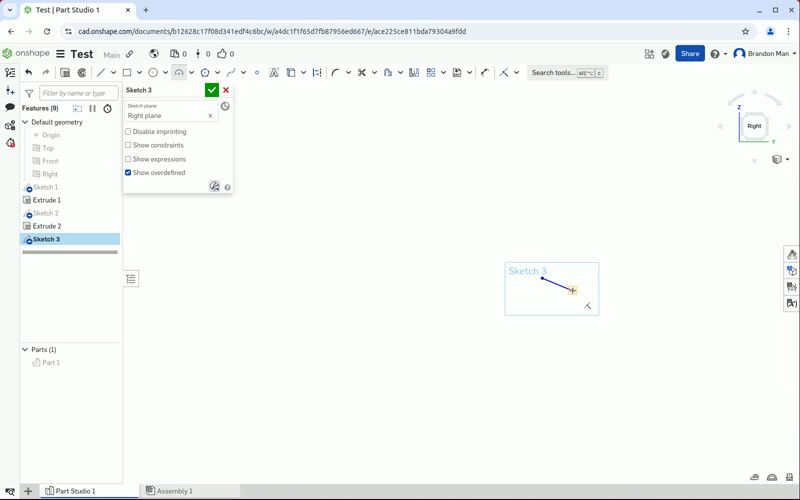
scroll(6)
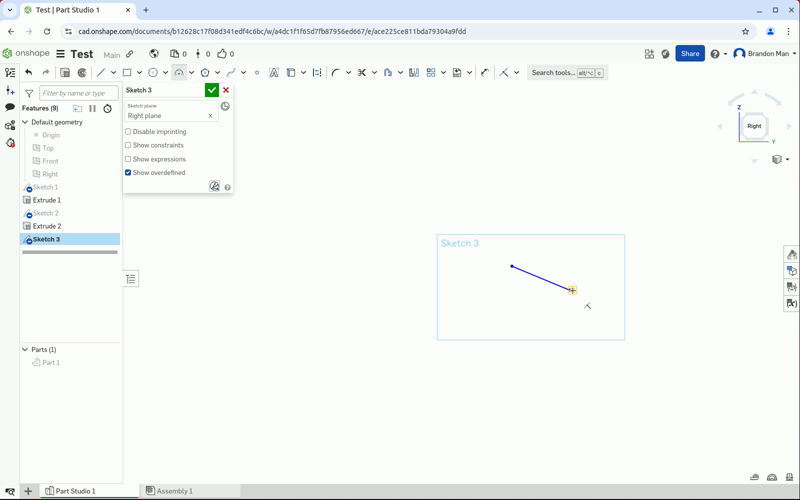
scroll(6)
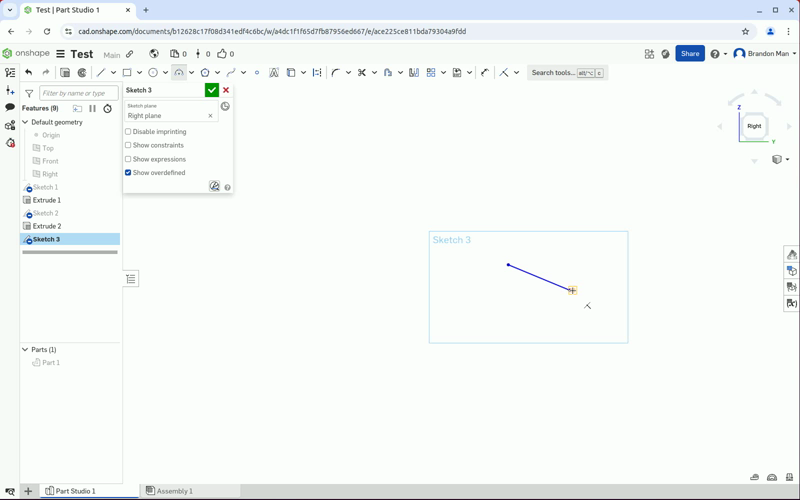
scroll(6)
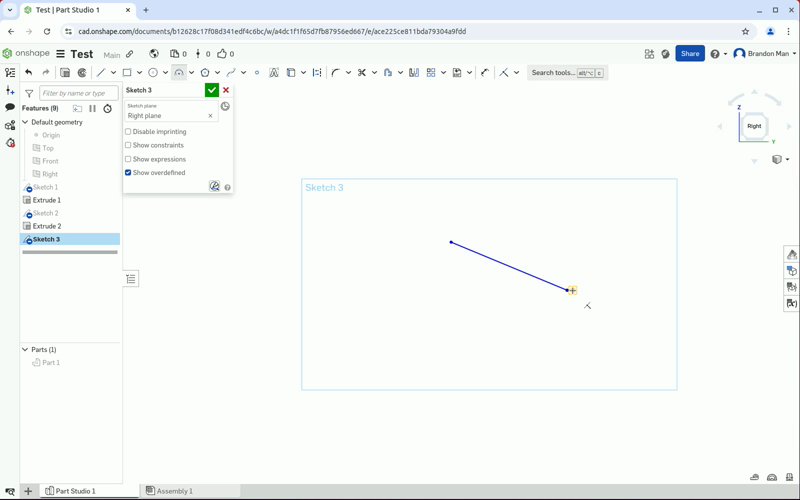
scroll(6)
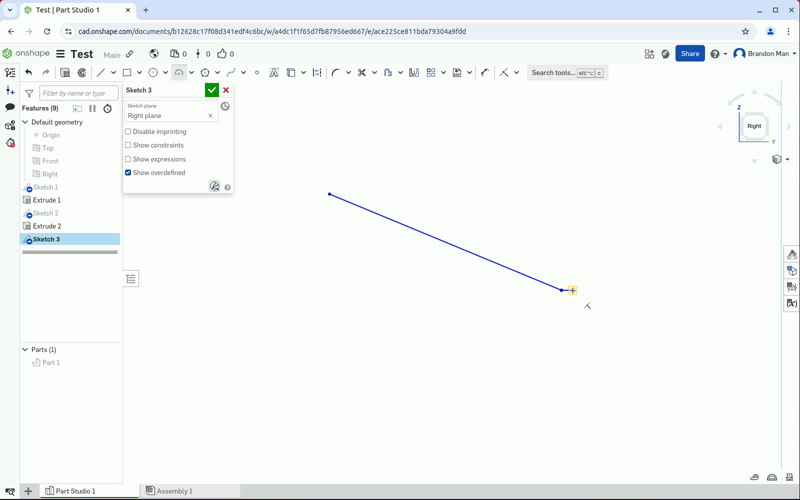
click(572, 290)
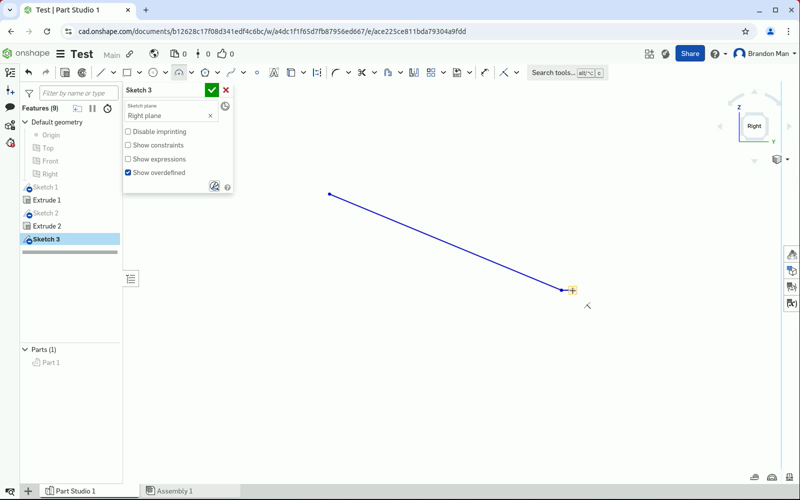
scroll(-6)
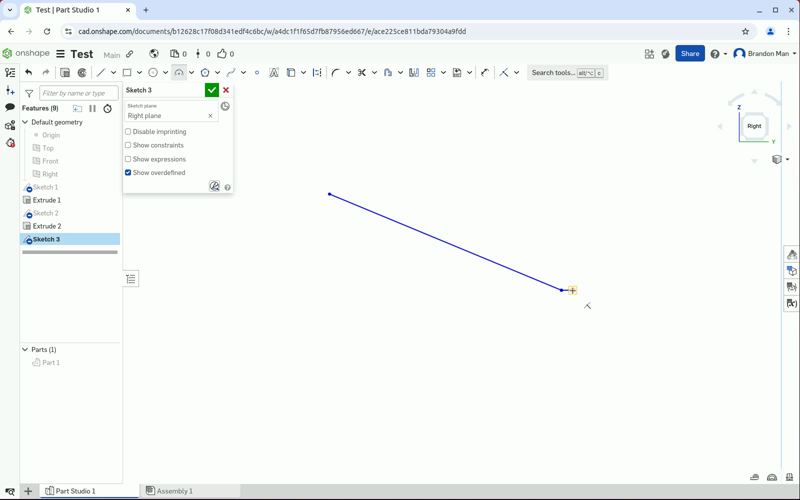
scroll(-6)
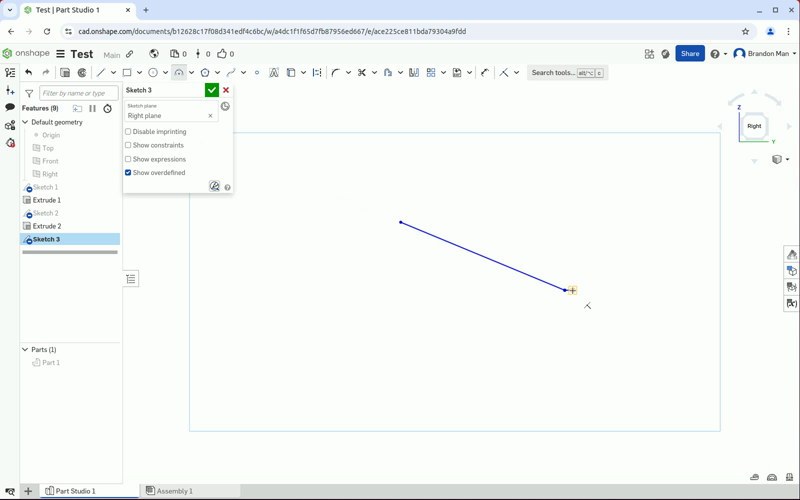
scroll(-6)
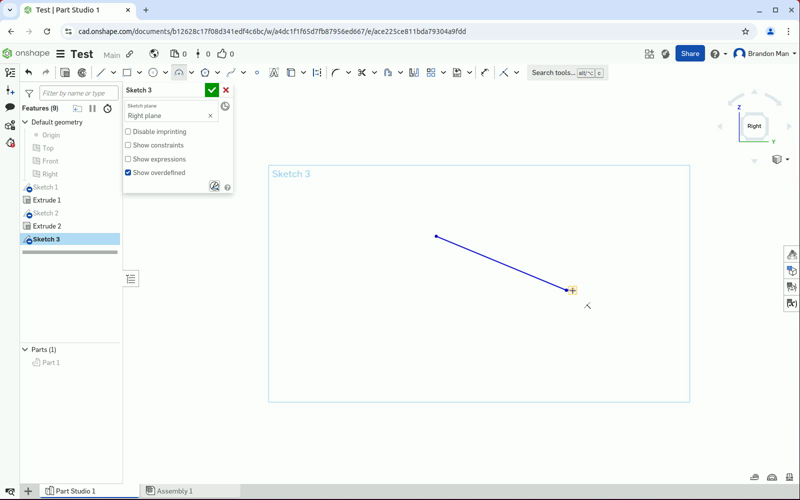
scroll(-6)
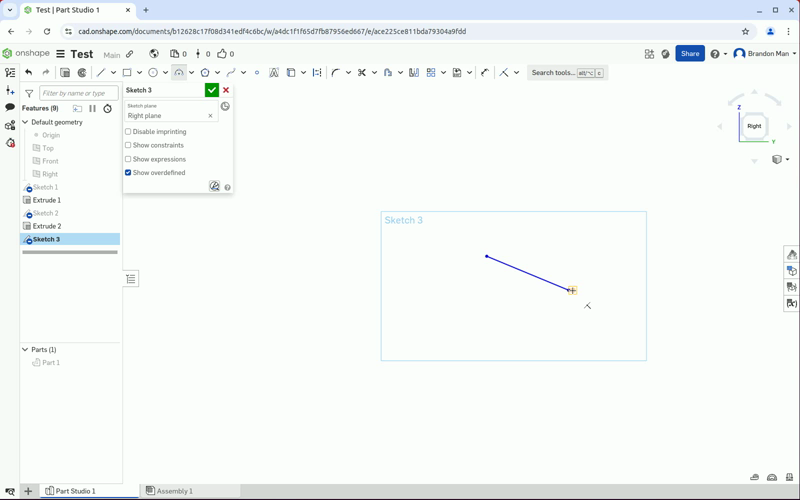
scroll(-6)
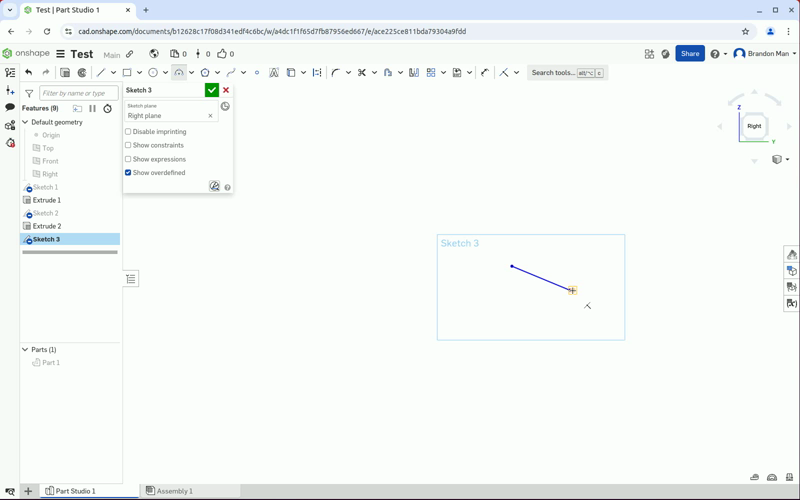
scroll(-6)
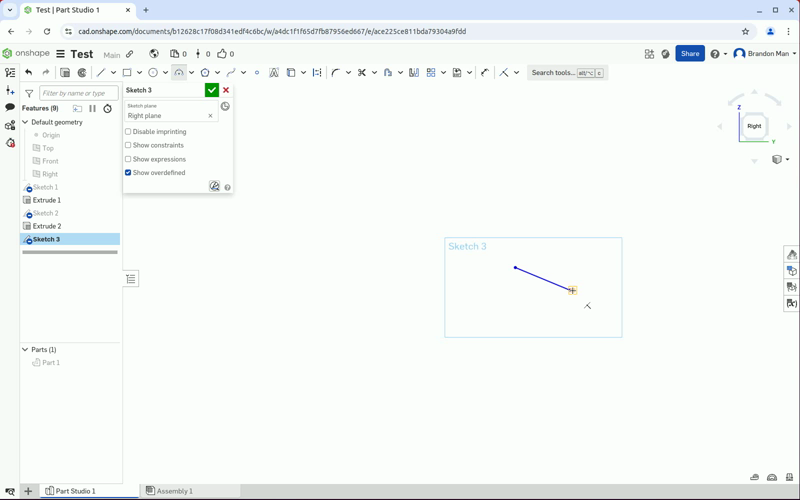
scroll(-6)
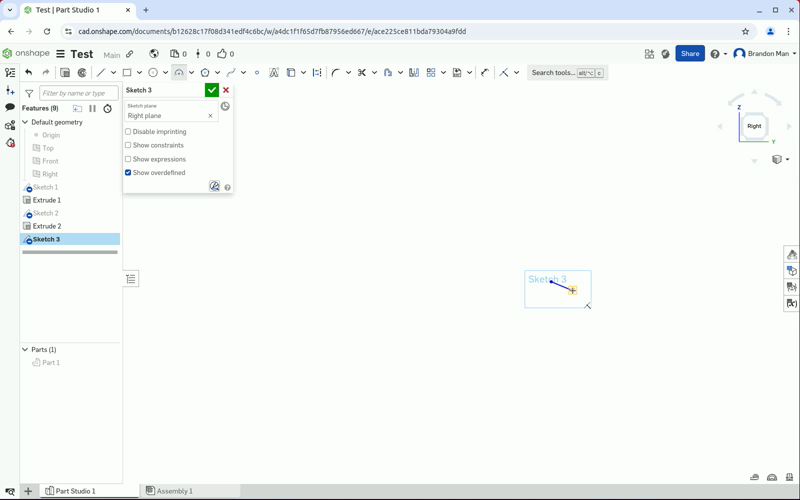
key_down(shift)
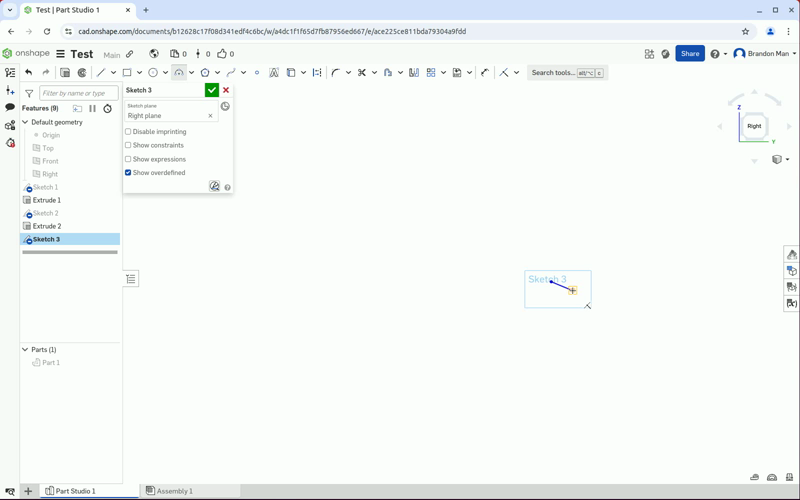
mouse_move(551, 258)
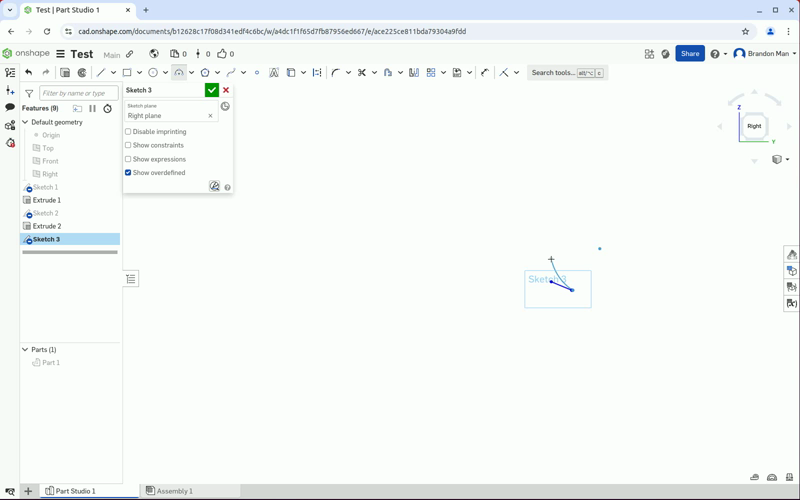
click(551, 258)
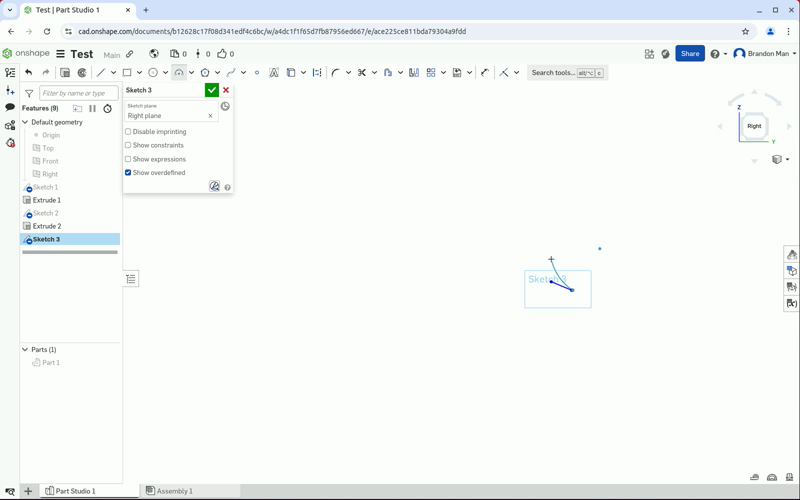
mouse_move(570, 268)
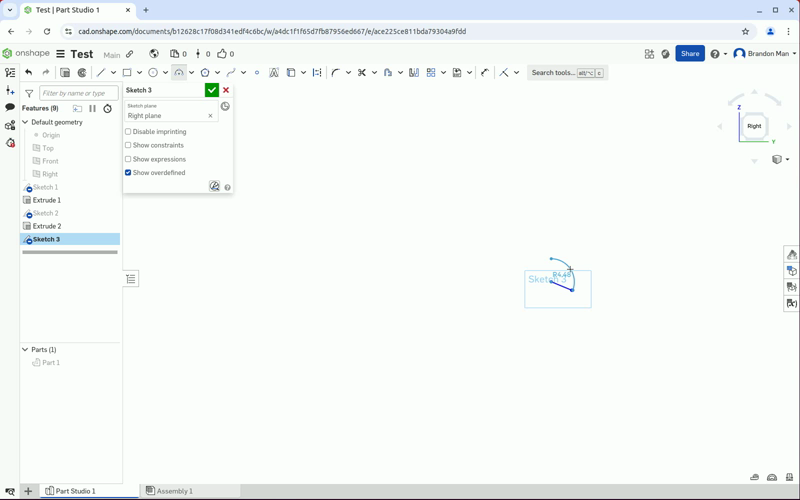
click(570, 268)
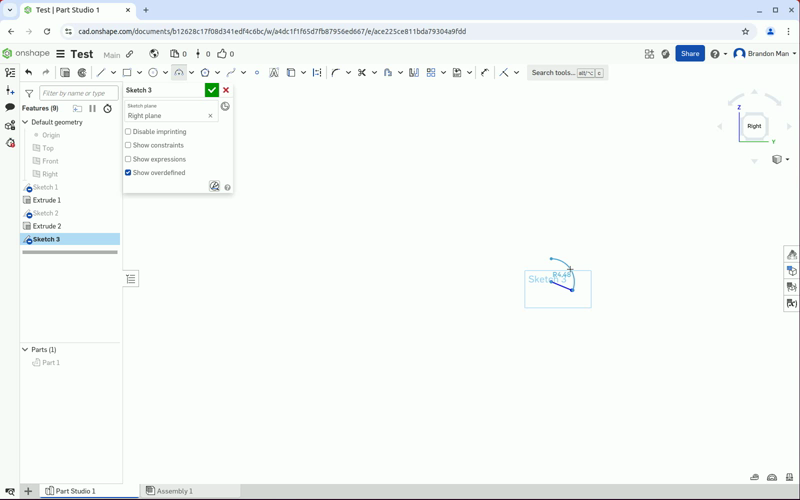
key_up(shift)
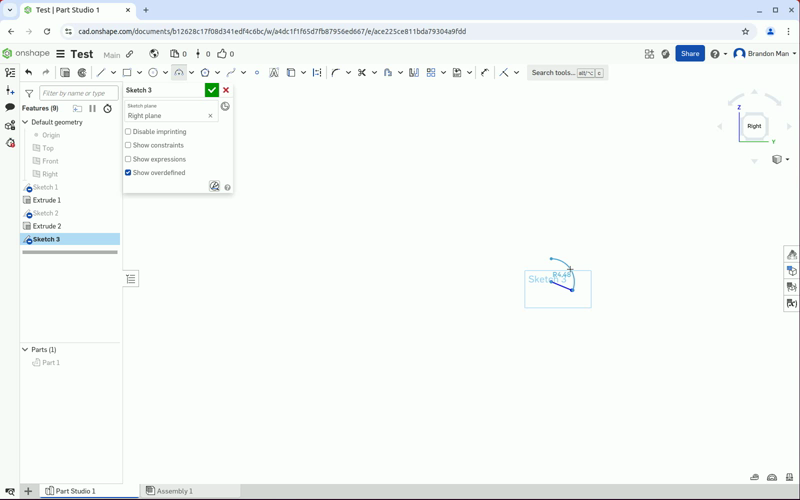
key(esc)
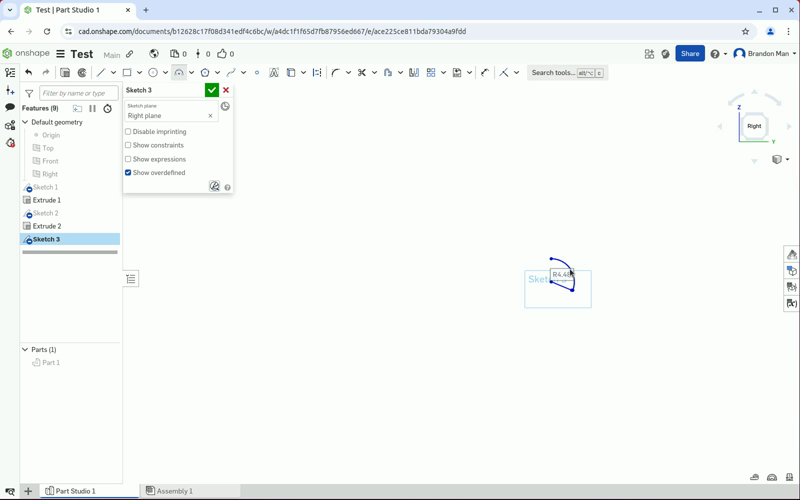
key(l)
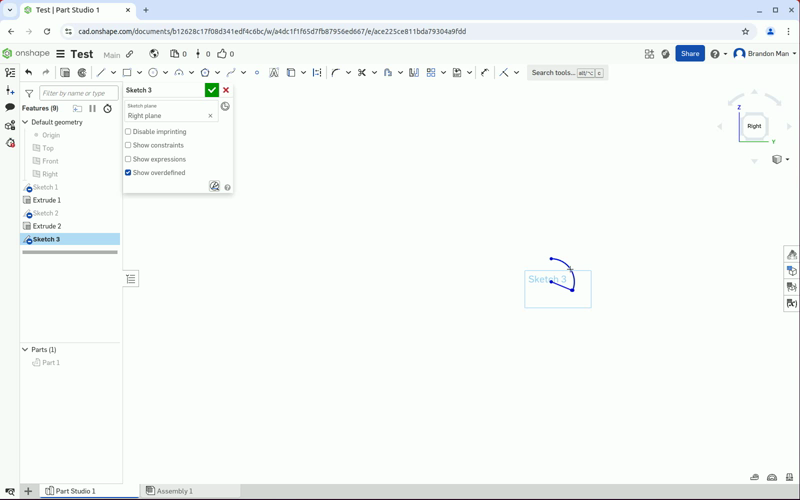
mouse_move(551, 258)
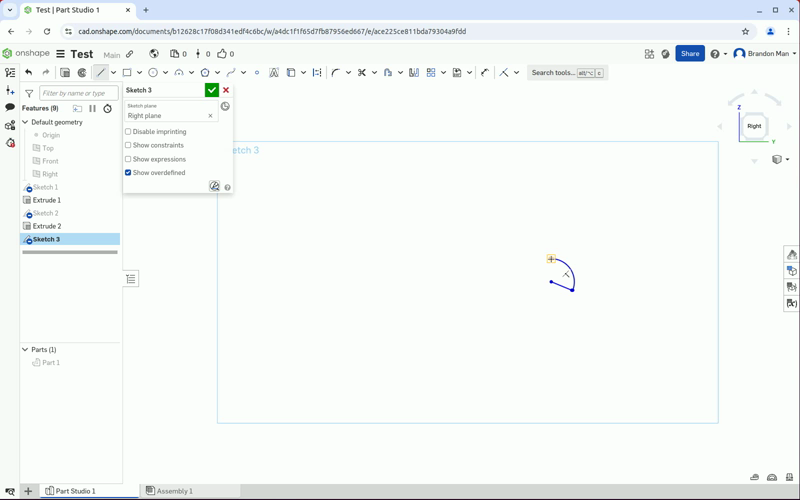
click(551, 258)
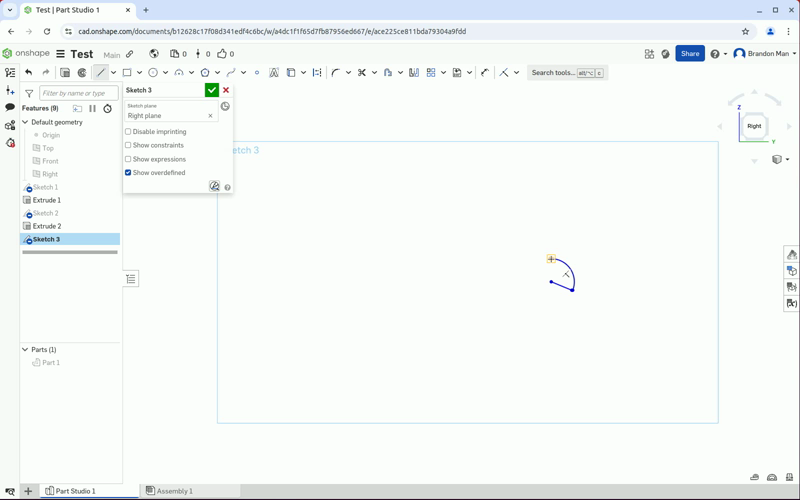
mouse_move(581, 258)
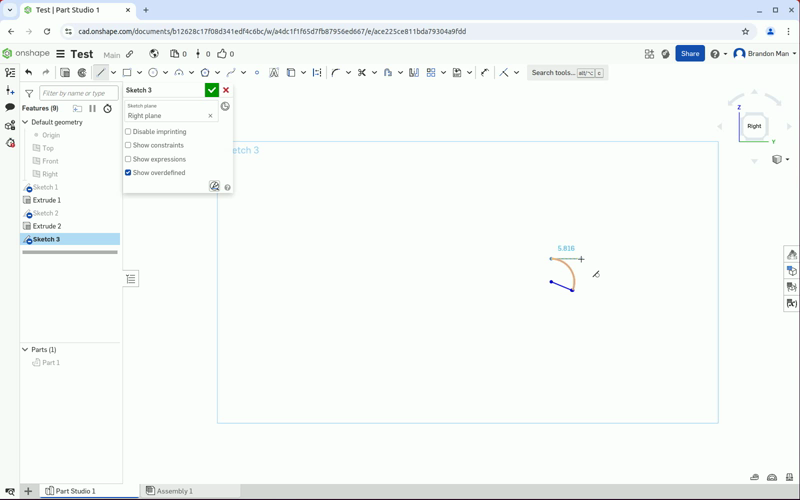
key_down(shift)
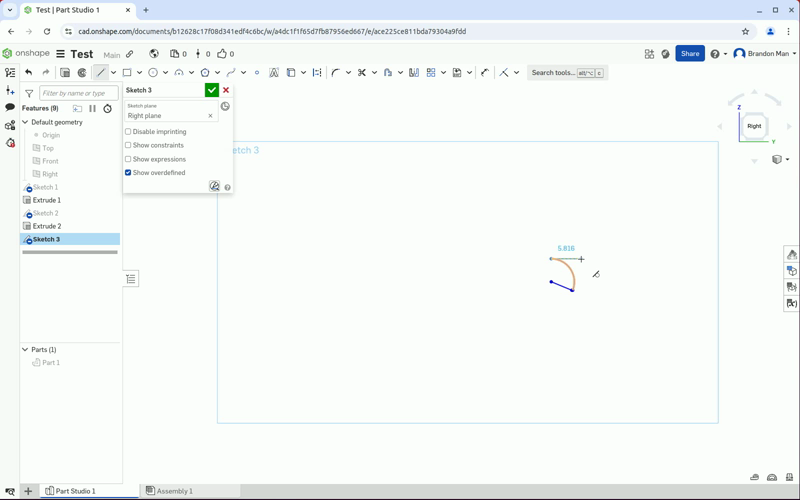
mouse_move(551, 281)
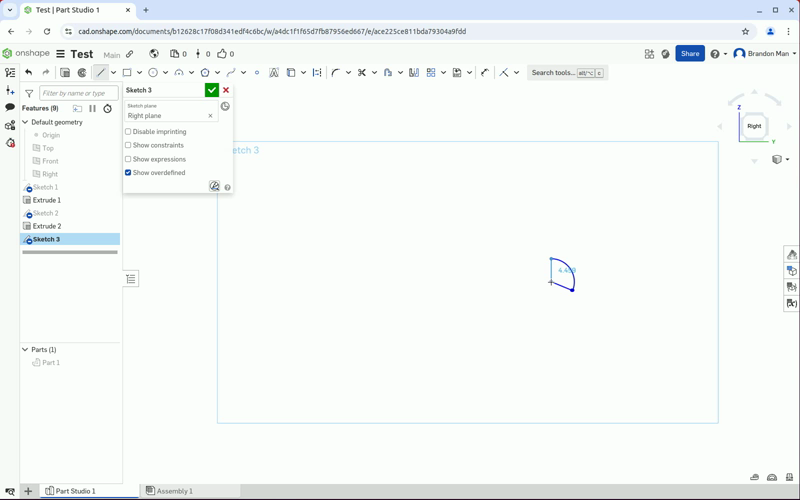
key_up(shift)
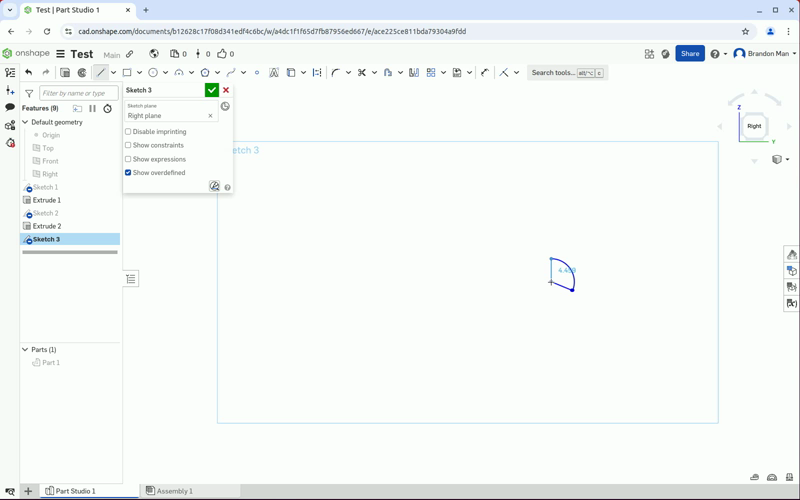
click(551, 281)
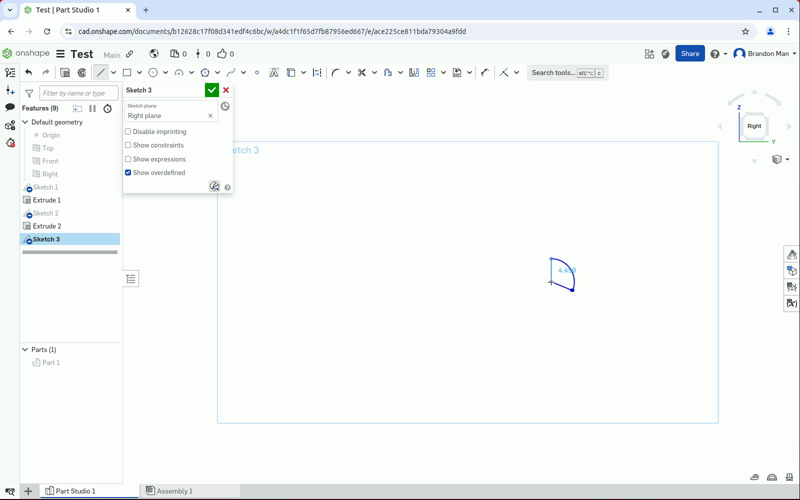
key(esc)
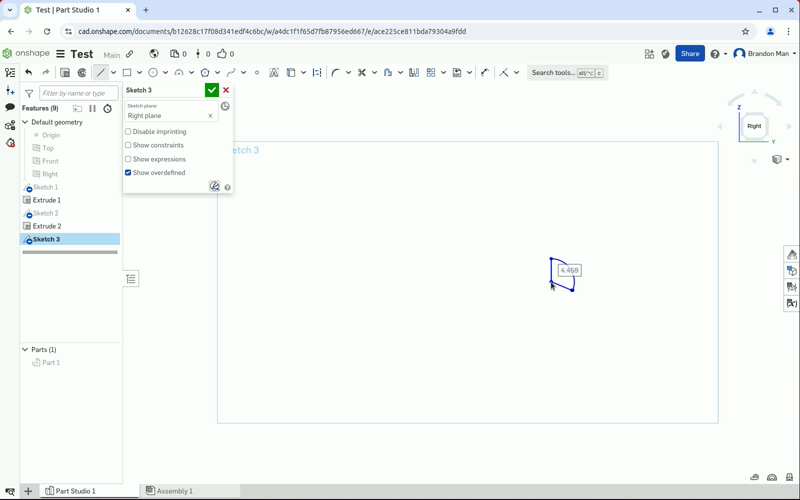
mouse_move(561, 271)
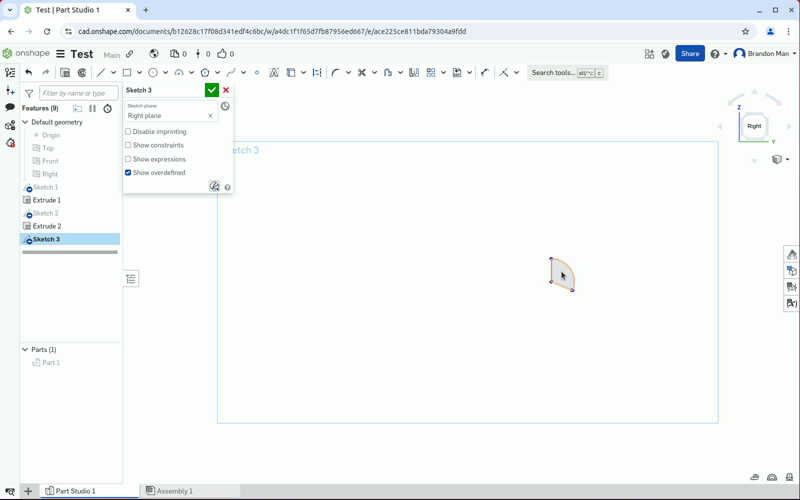
scroll(6)
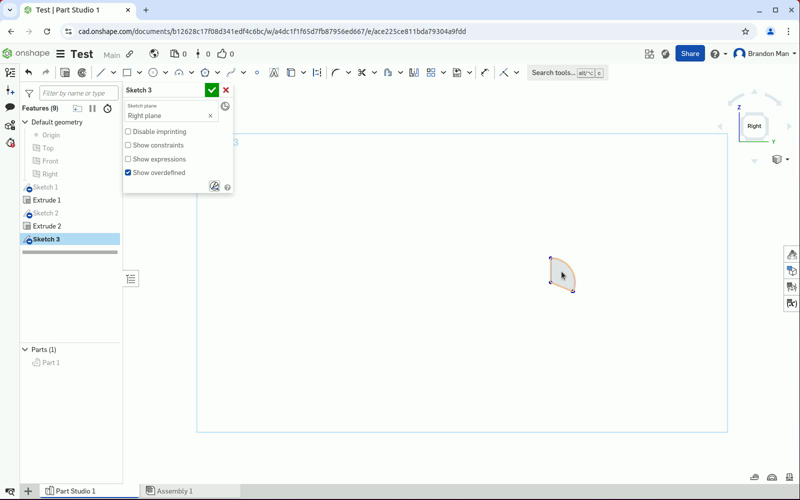
scroll(6)
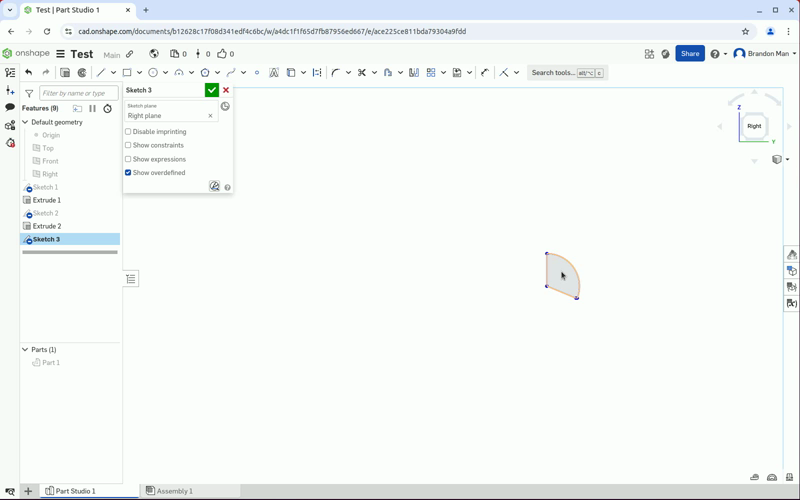
scroll(6)
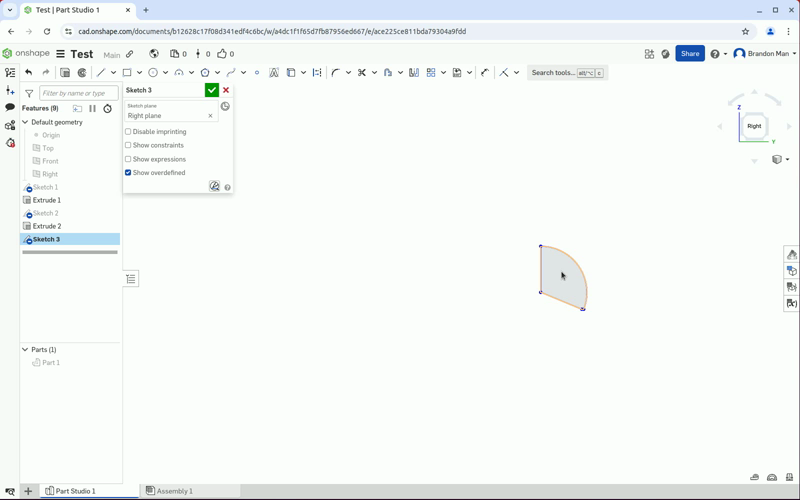
scroll(6)
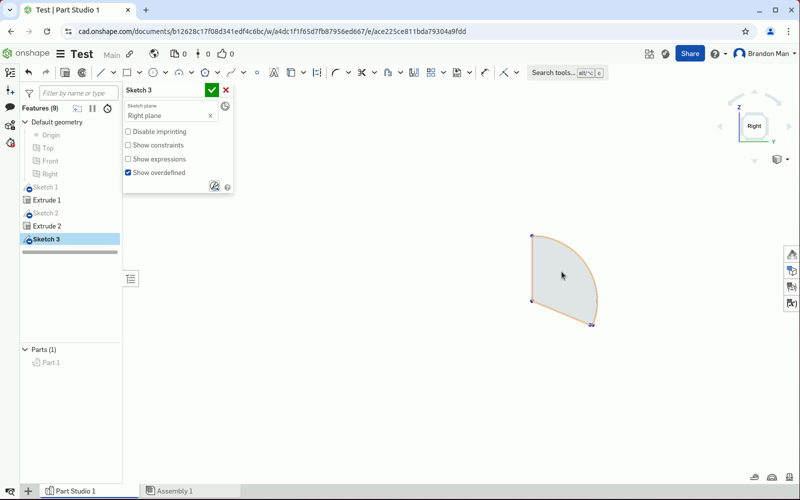
scroll(6)
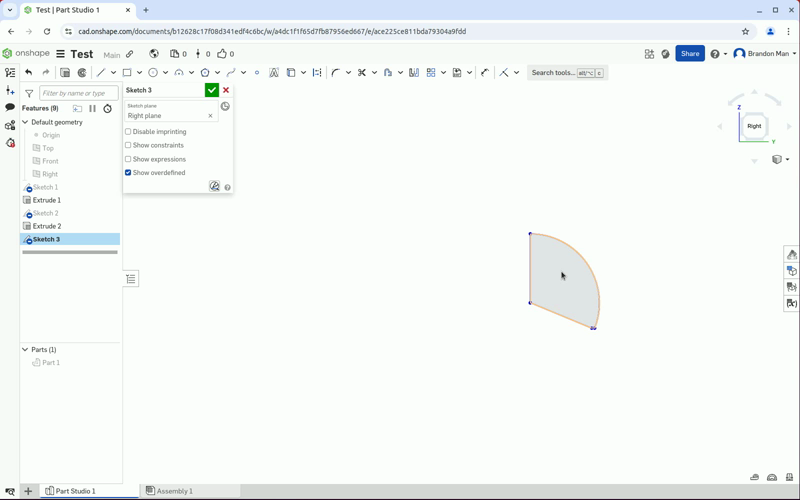
scroll(6)
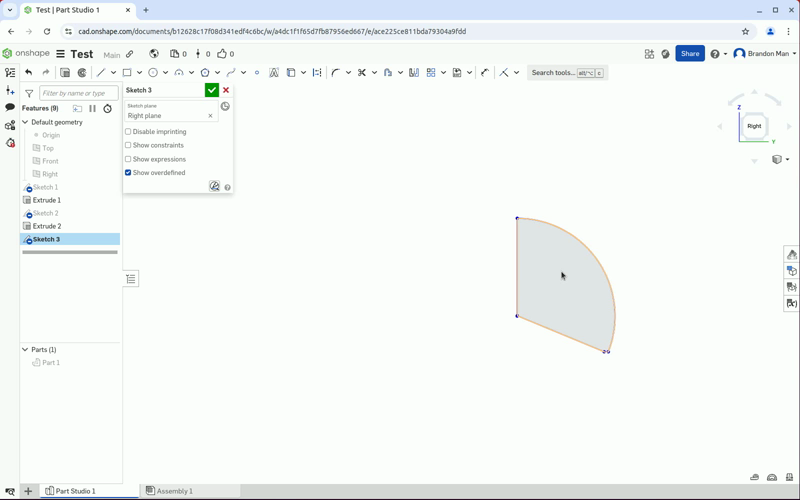
scroll(6)
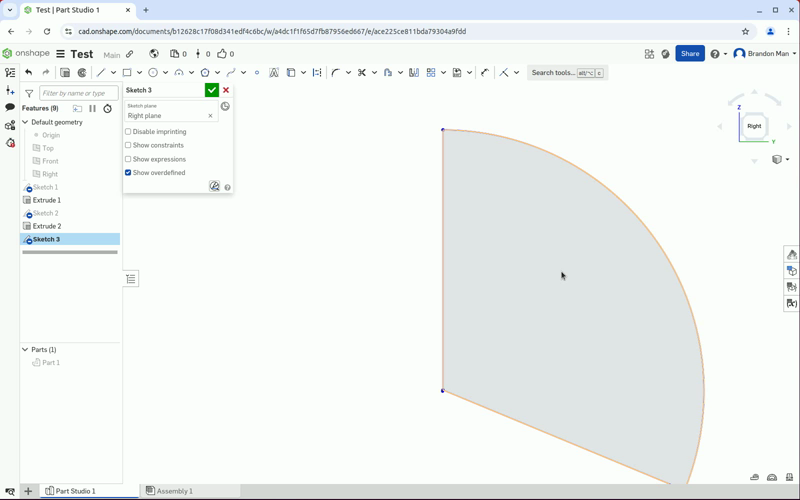
click(561, 271)
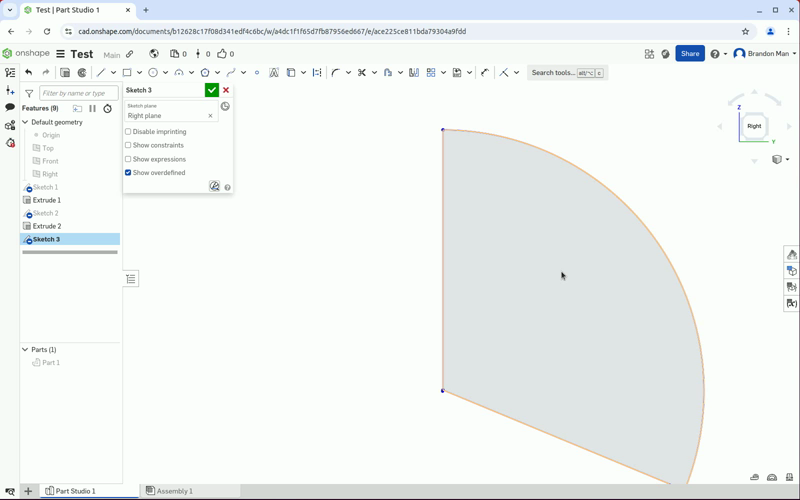
scroll(-6)
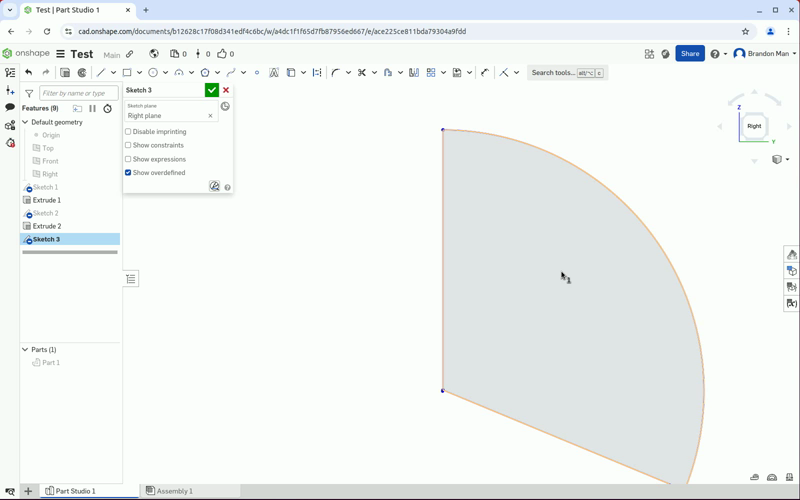
scroll(-6)
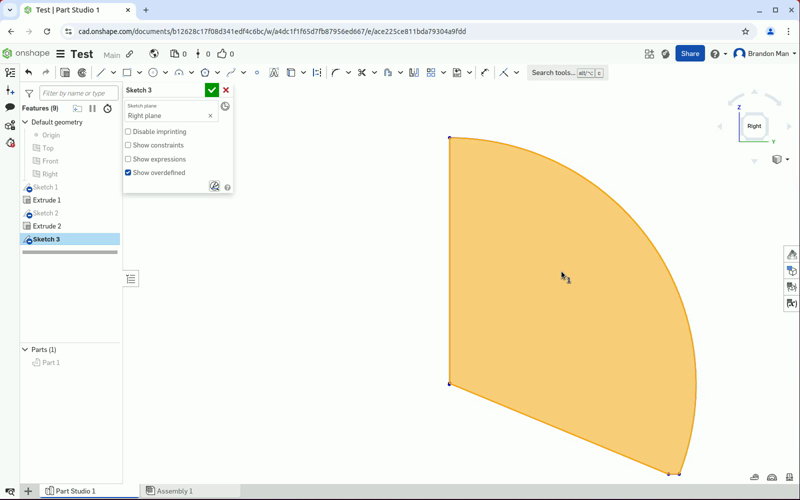
scroll(-6)
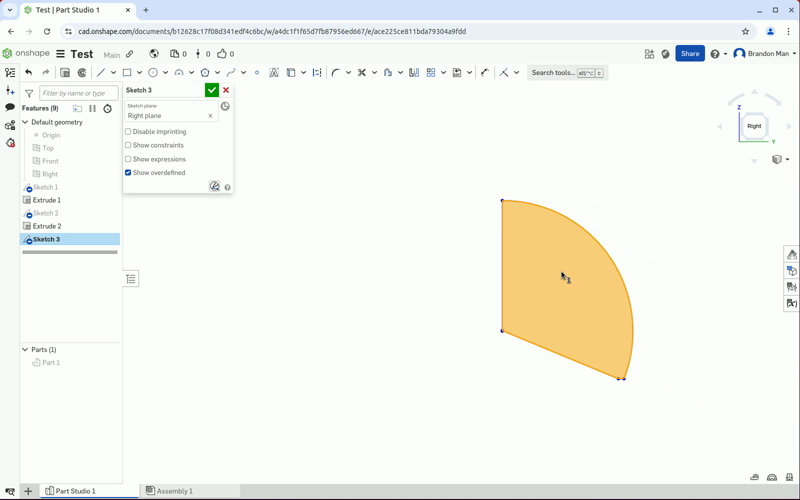
scroll(-6)
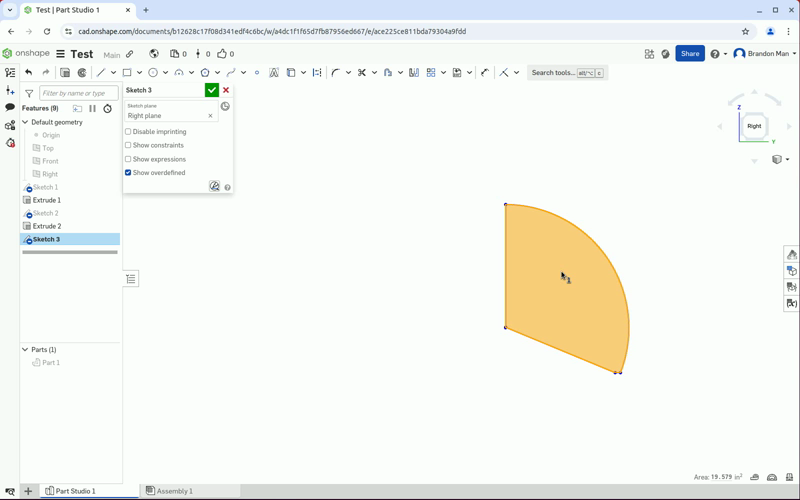
scroll(-6)
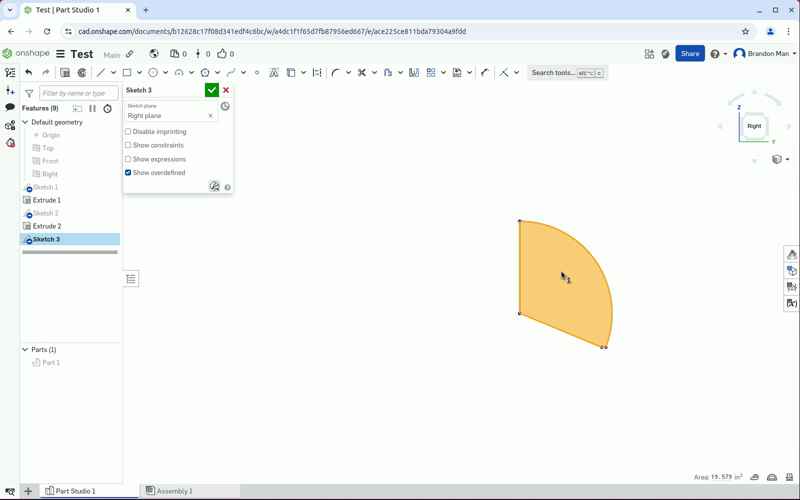
scroll(-6)
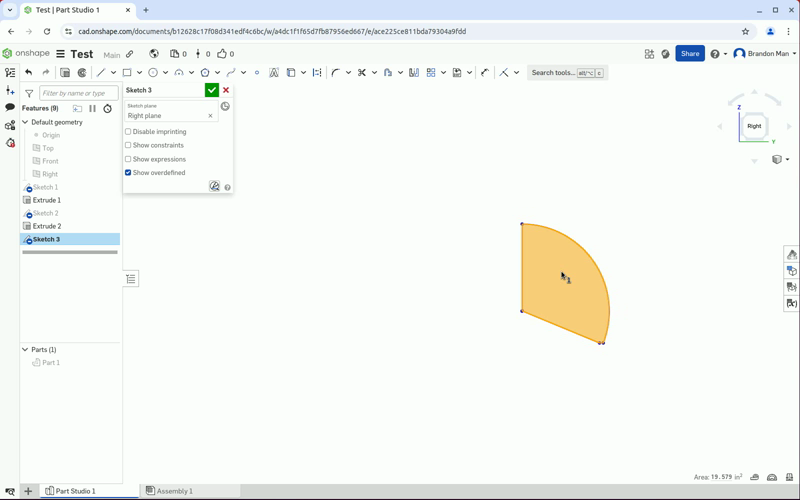
scroll(-6)
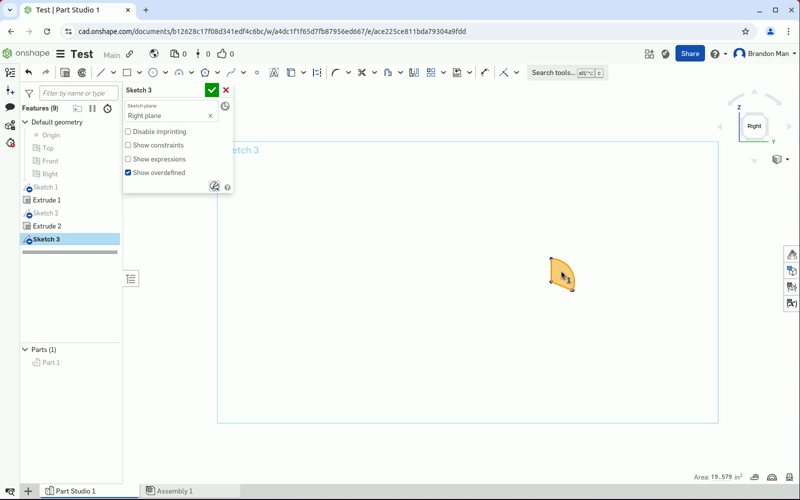
mouse_move(73, 352)
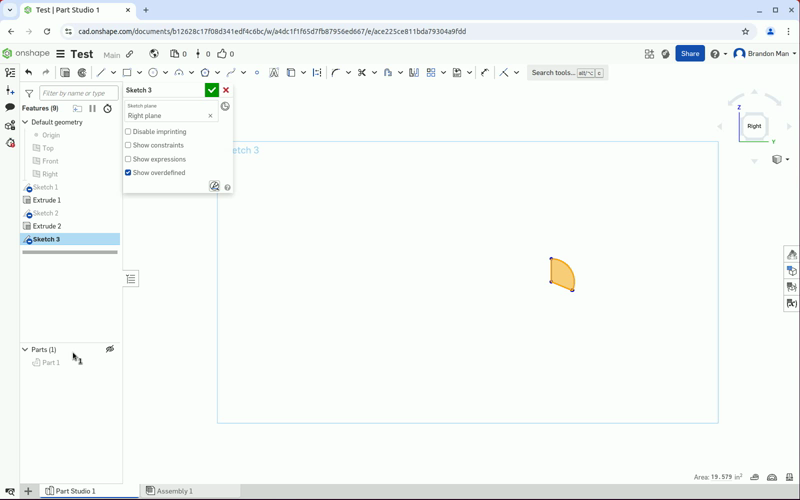
key(shift+y)
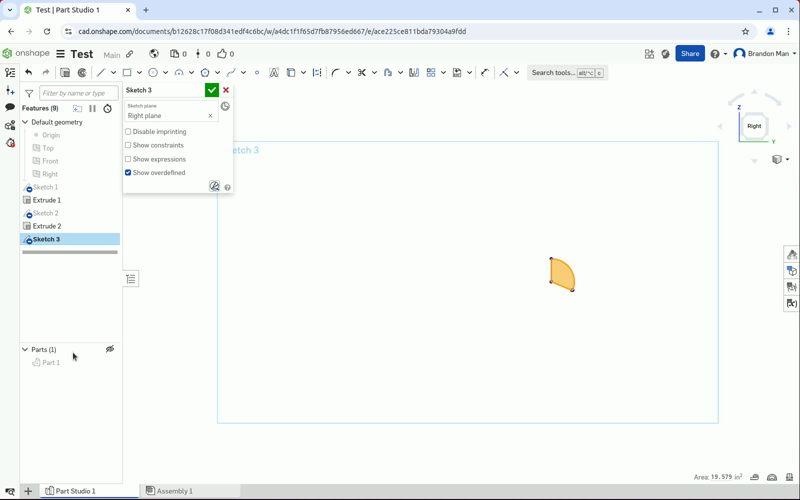
key(shift+e)
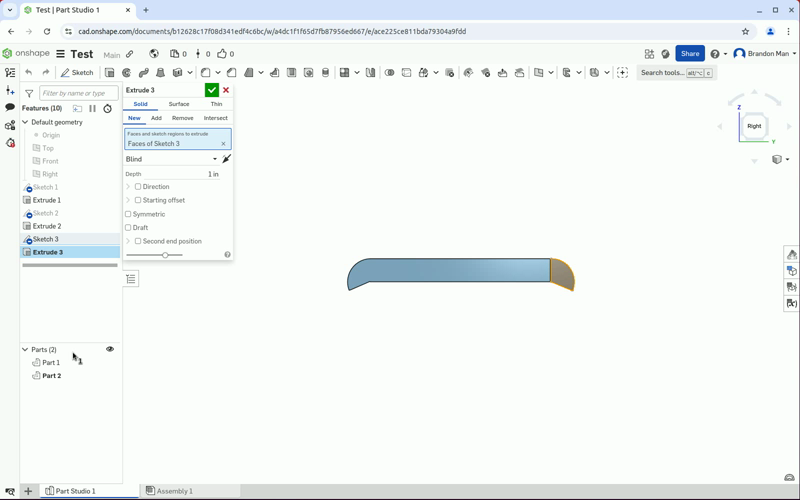
mouse_move(143, 106)
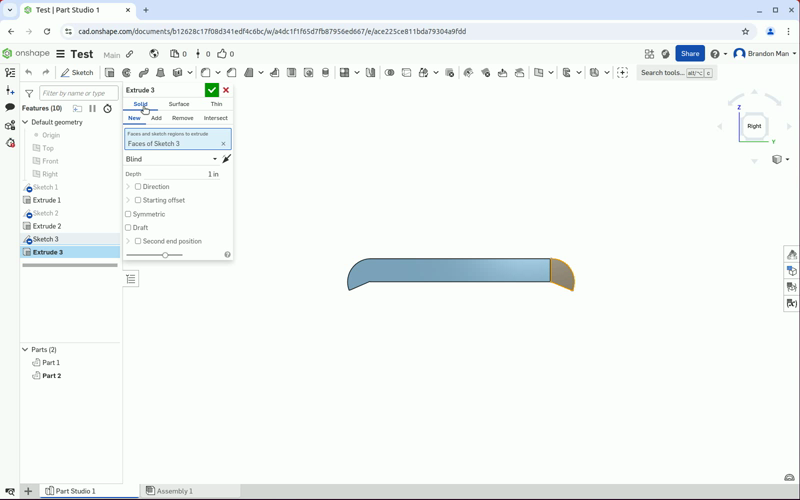
click(143, 106)
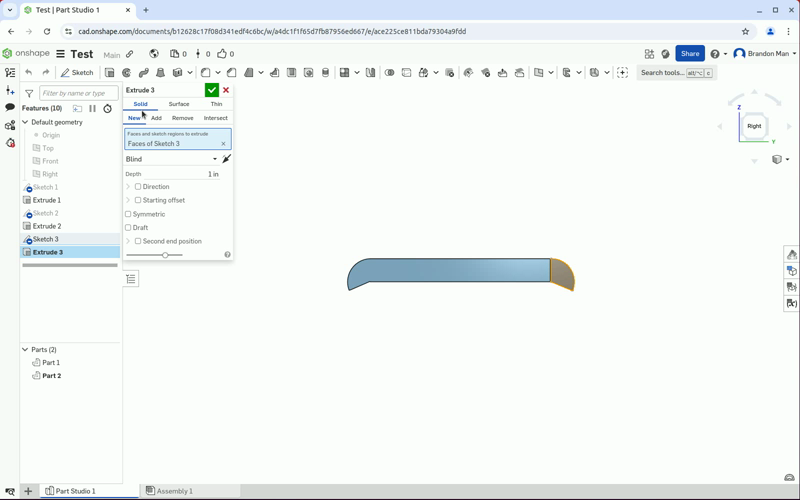
mouse_move(137, 120)
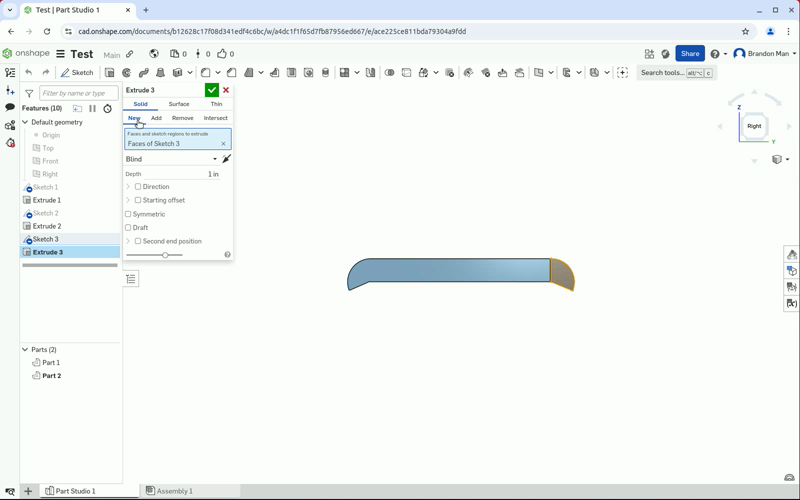
click(137, 120)
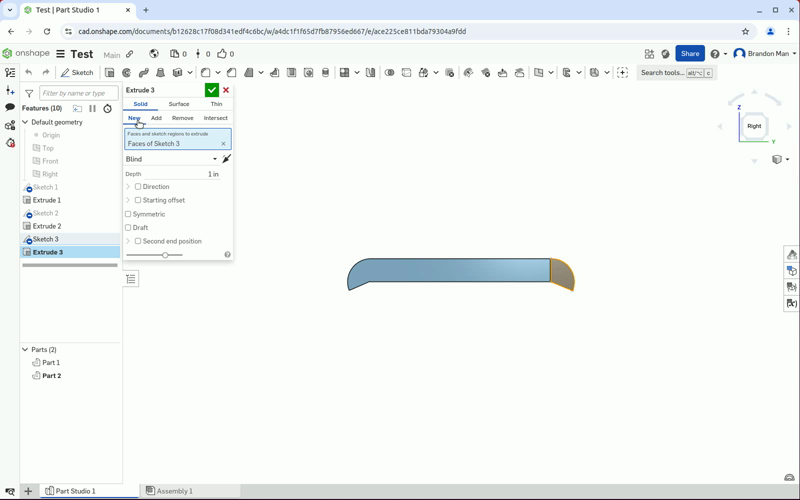
key(tab, 4)
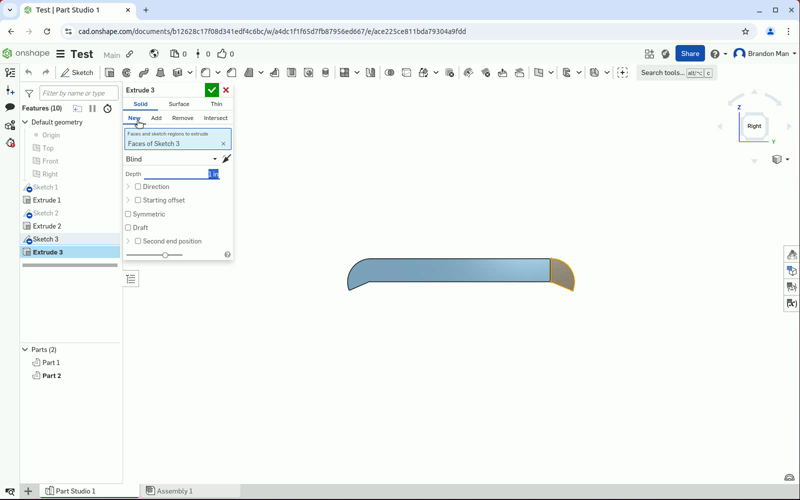
text(-5.055)
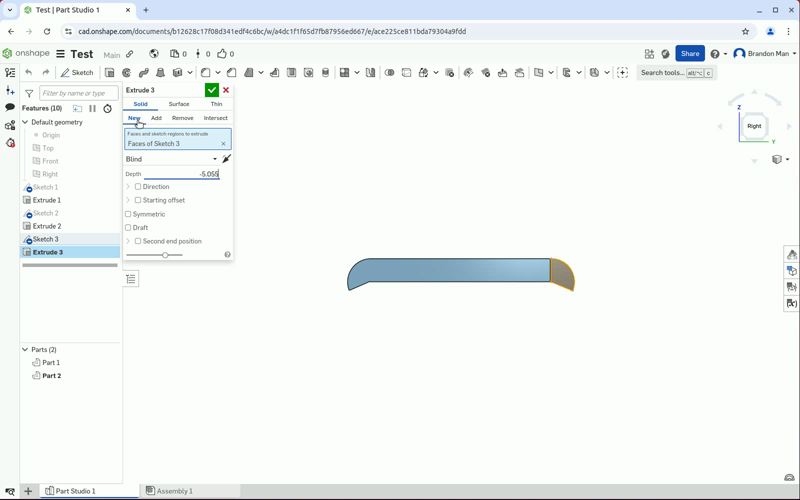
key(enter)
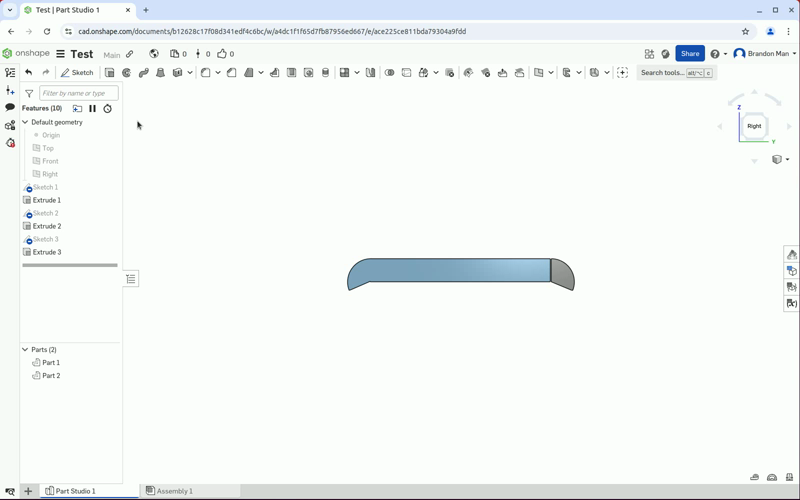
key(shift+h)
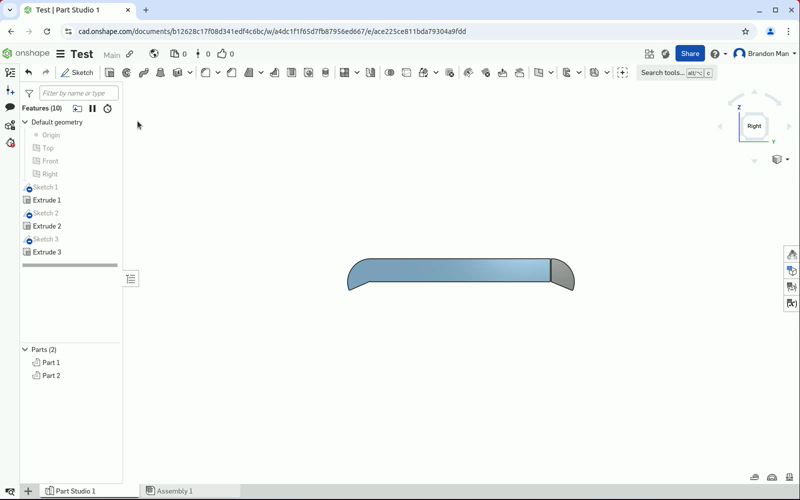
key(shift+h)
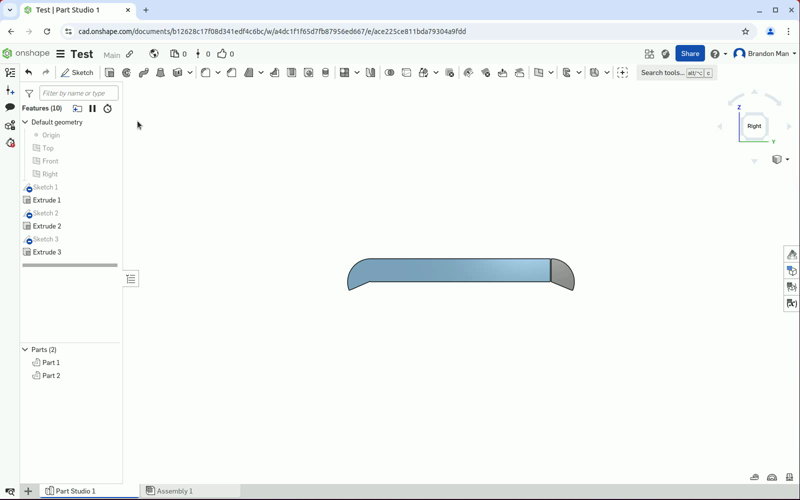
mouse_move(73, 189)
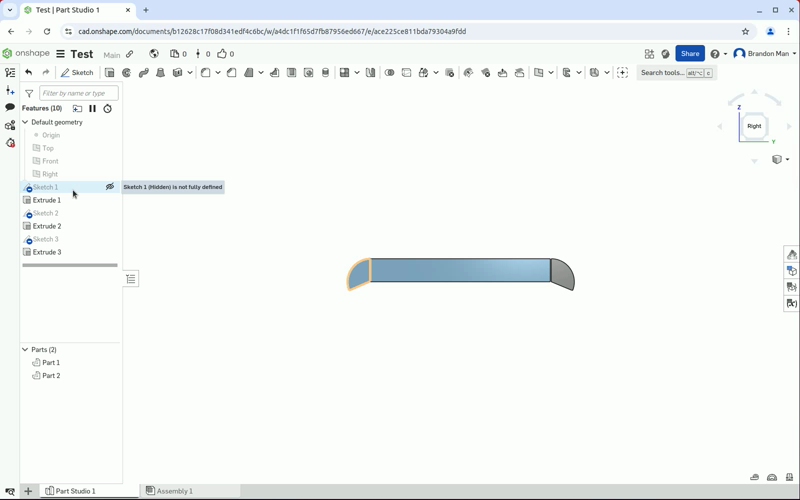
click(73, 189)
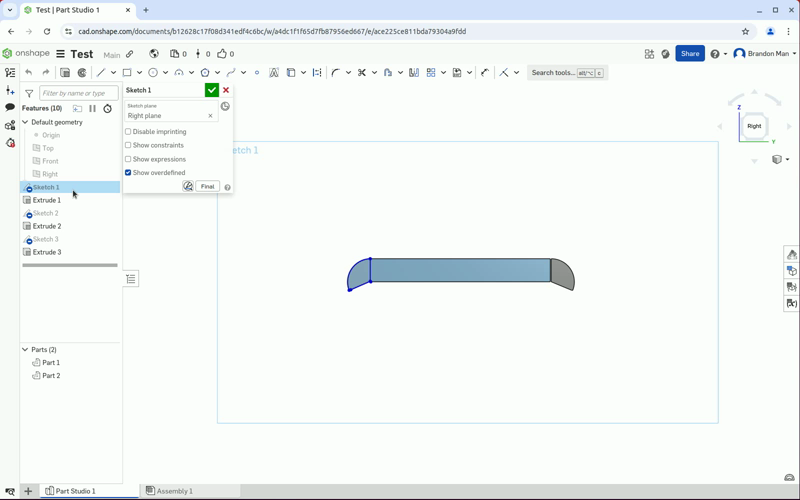
mouse_move(229, 92)
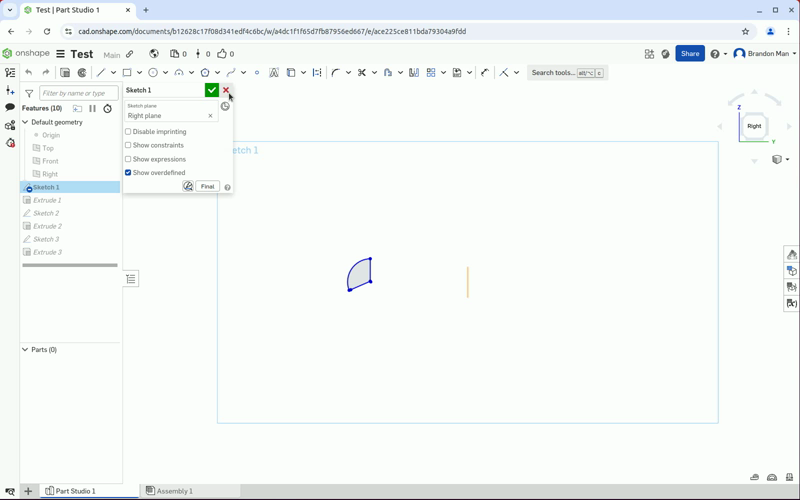
click(229, 92)
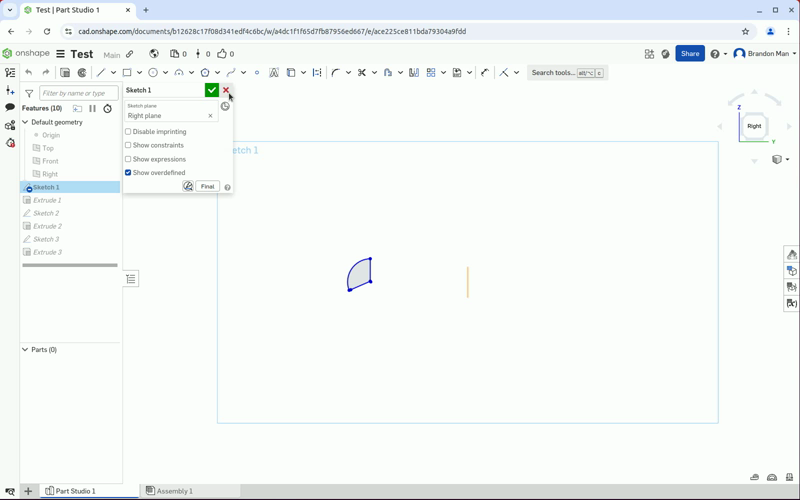
key(shift+s)
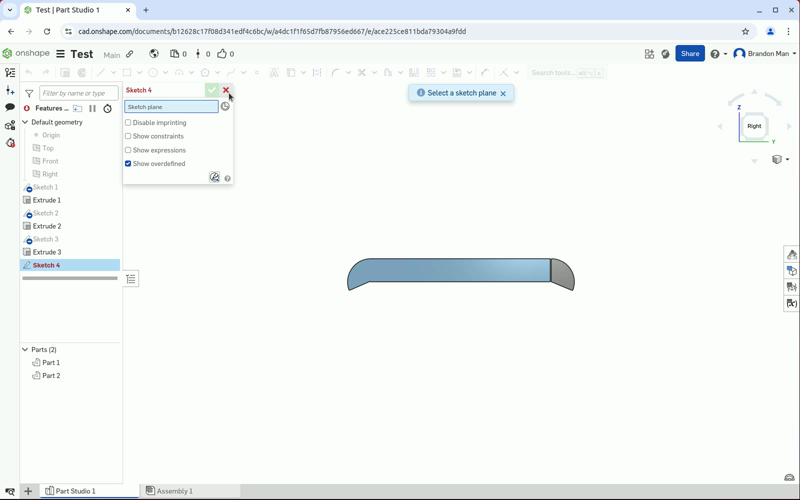
mouse_move(73, 176)
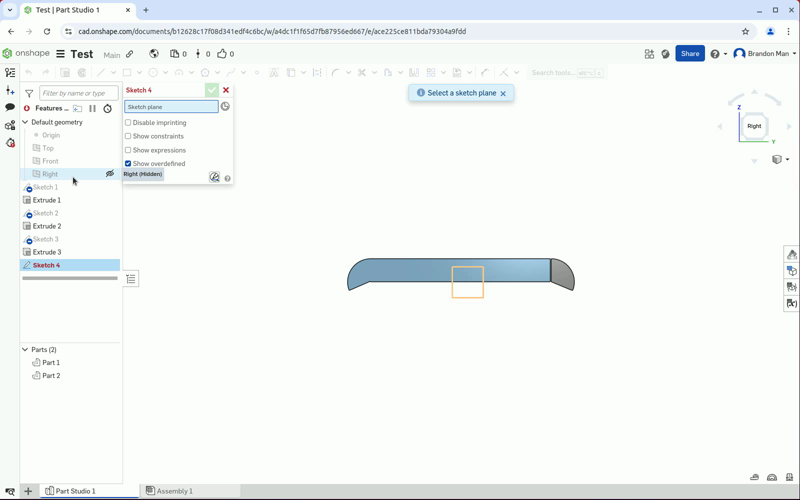
click(73, 176)
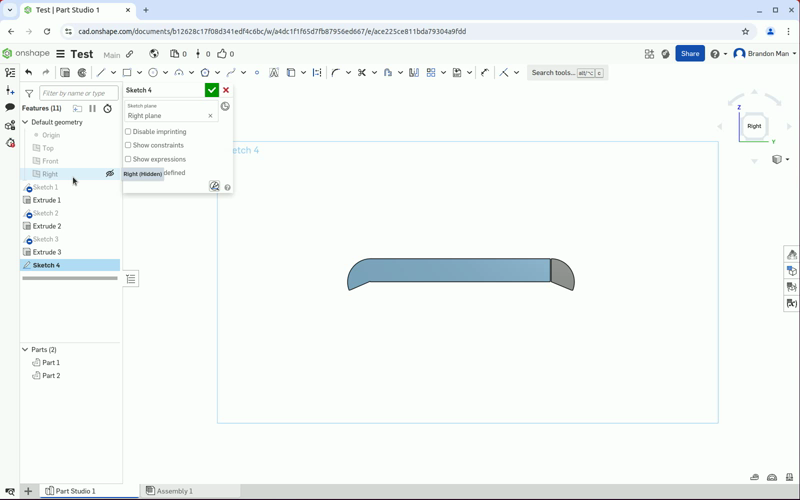
mouse_move(73, 352)
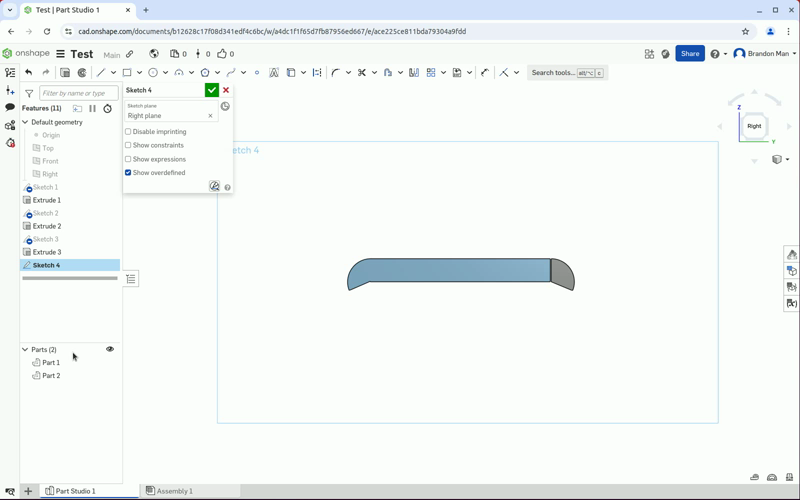
key(y)
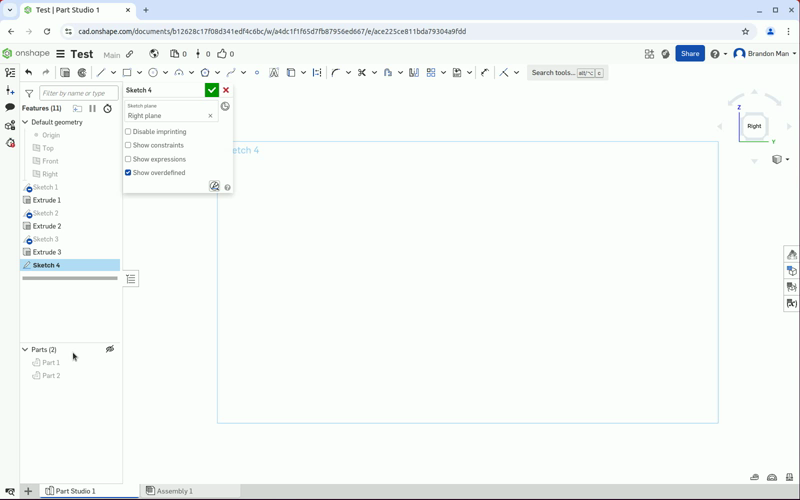
key(l)
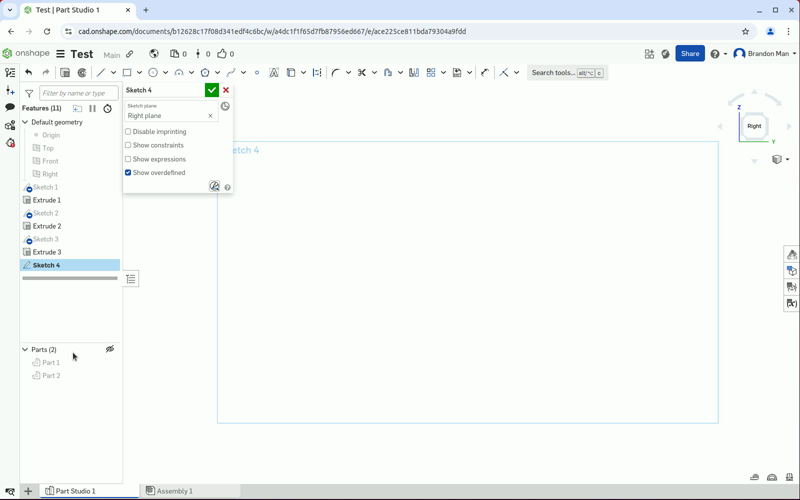
key_down(shift)
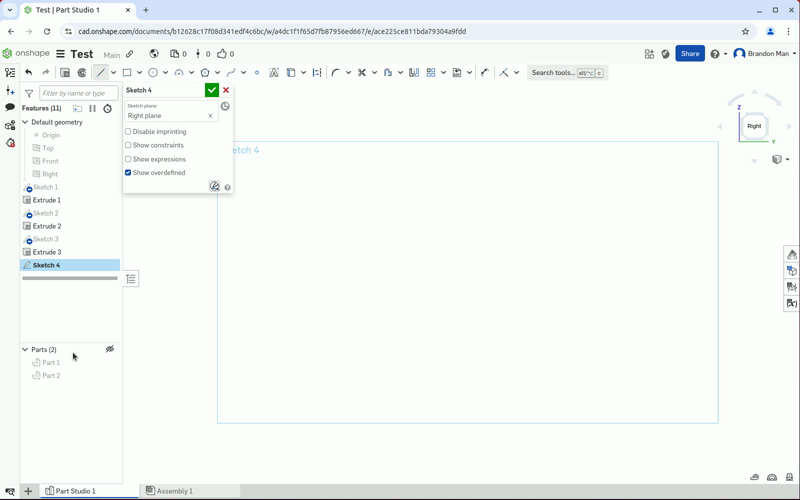
mouse_move(350, 290)
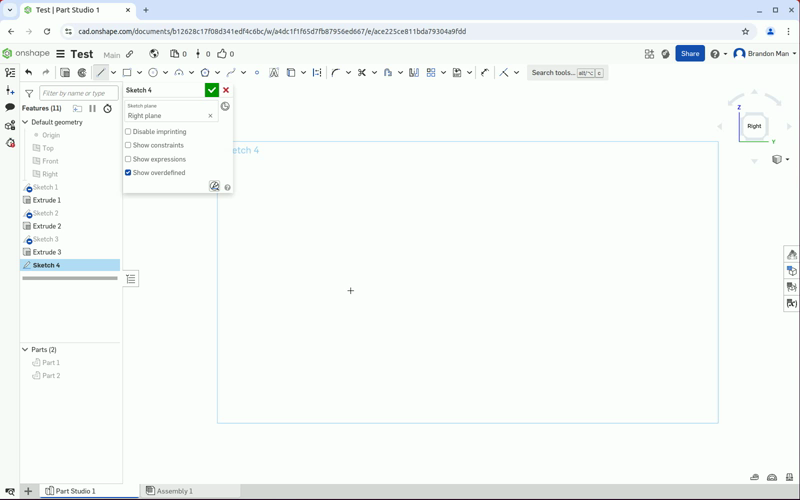
click(350, 290)
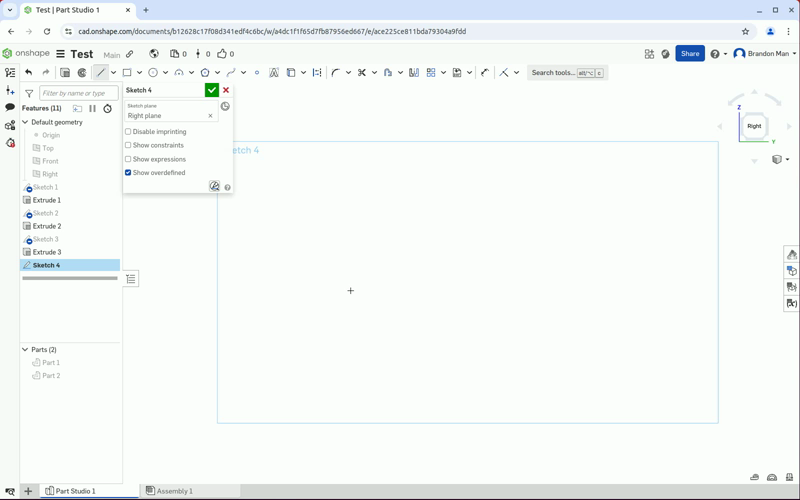
key_up(shift)
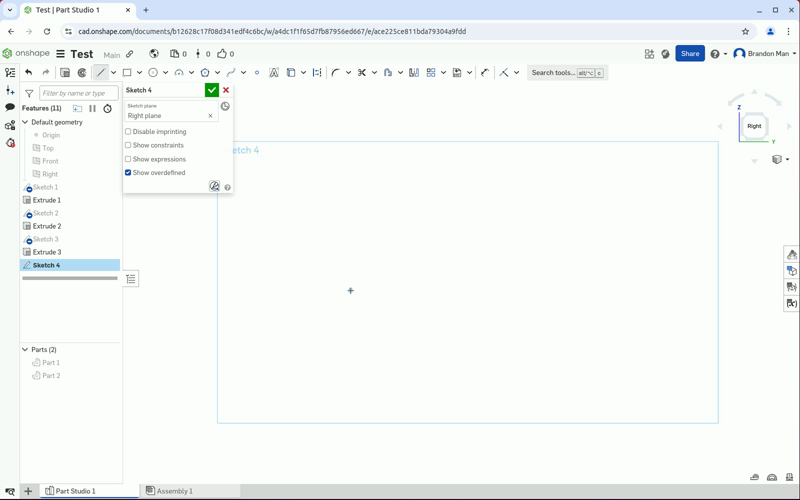
key_down(shift)
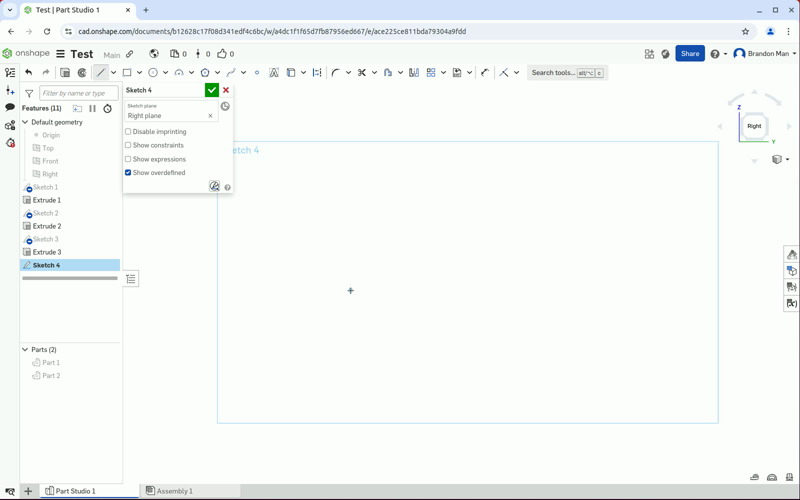
mouse_move(380, 290)
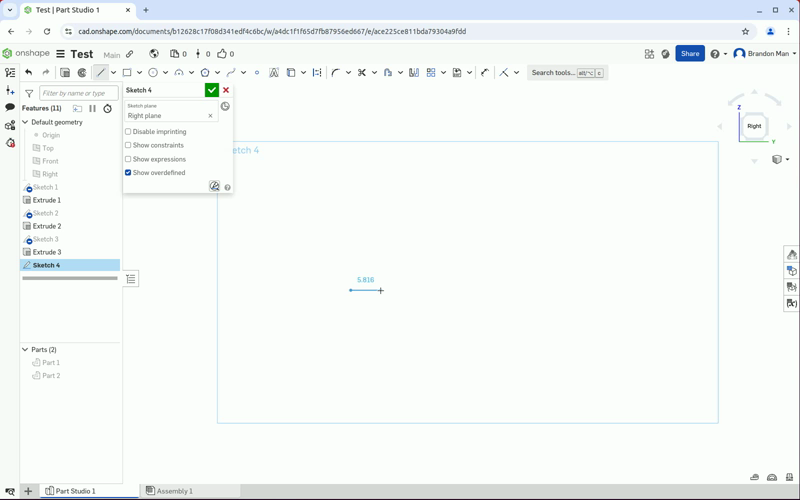
mouse_move(394, 324)
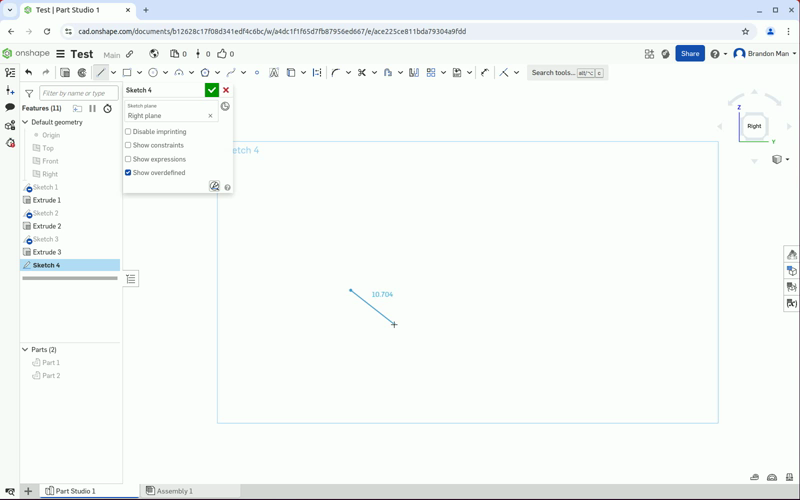
click(394, 324)
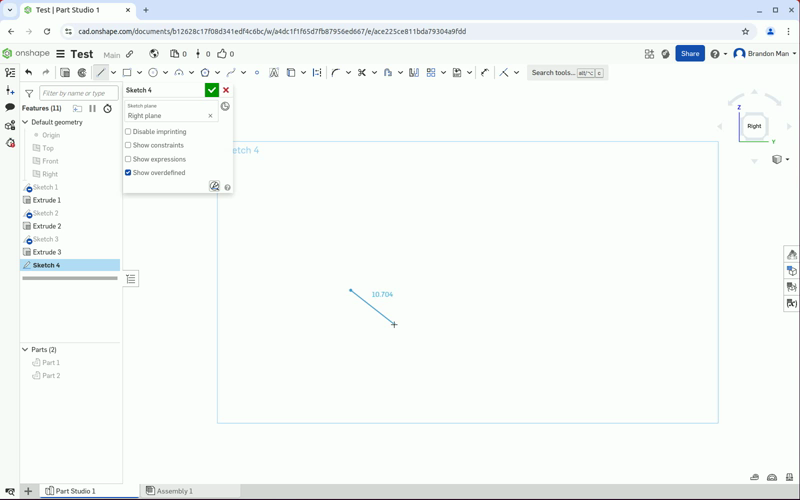
key_up(shift)
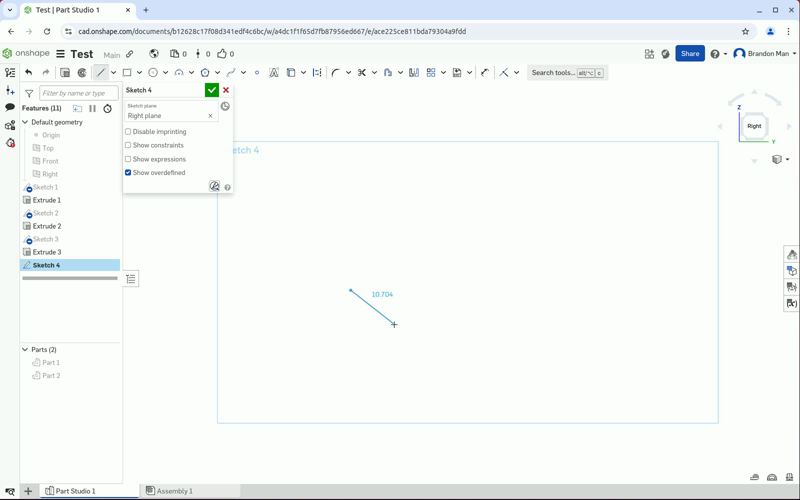
key_down(shift)
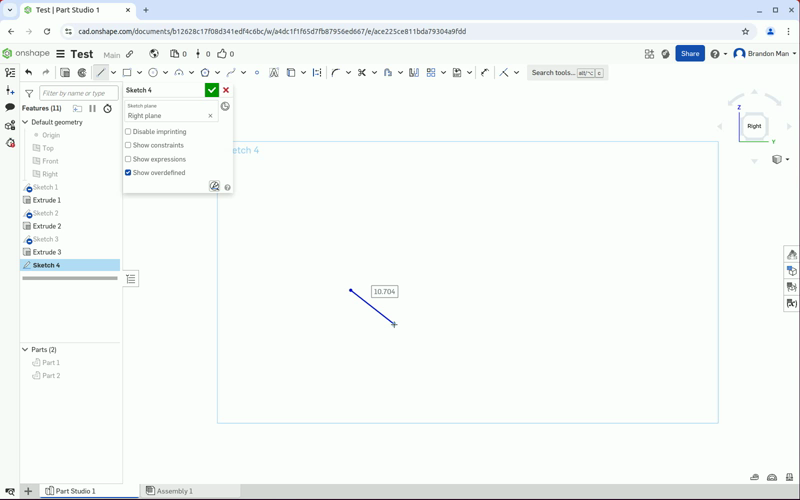
mouse_move(525, 324)
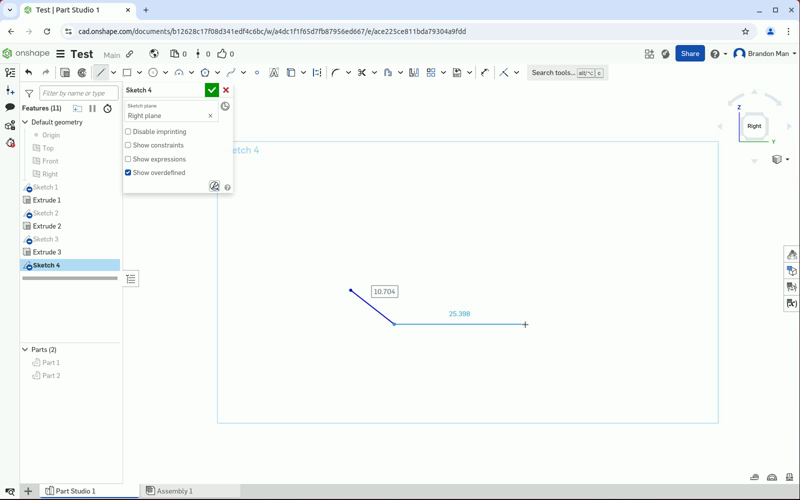
click(525, 324)
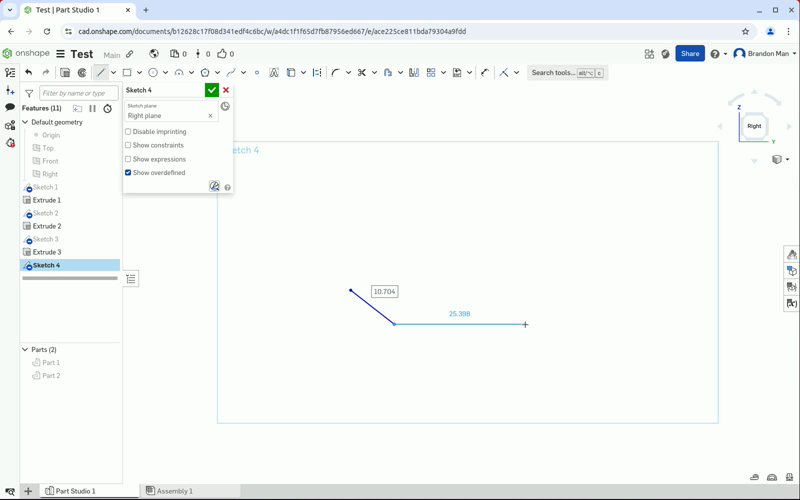
key_up(shift)
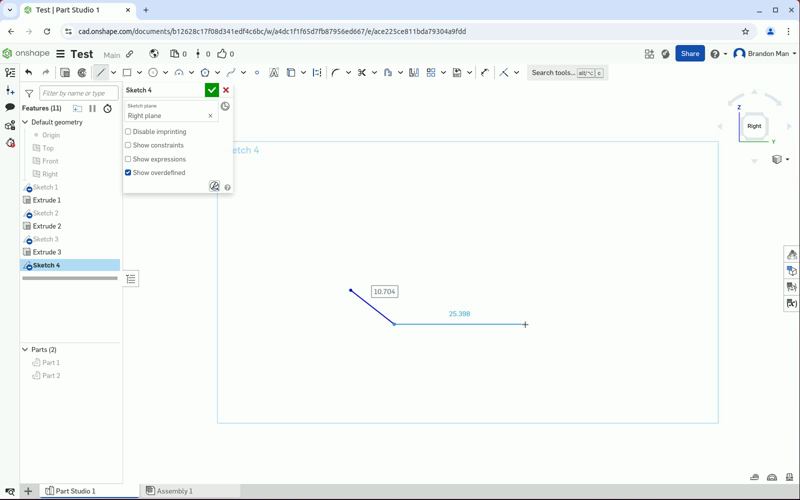
key_down(shift)
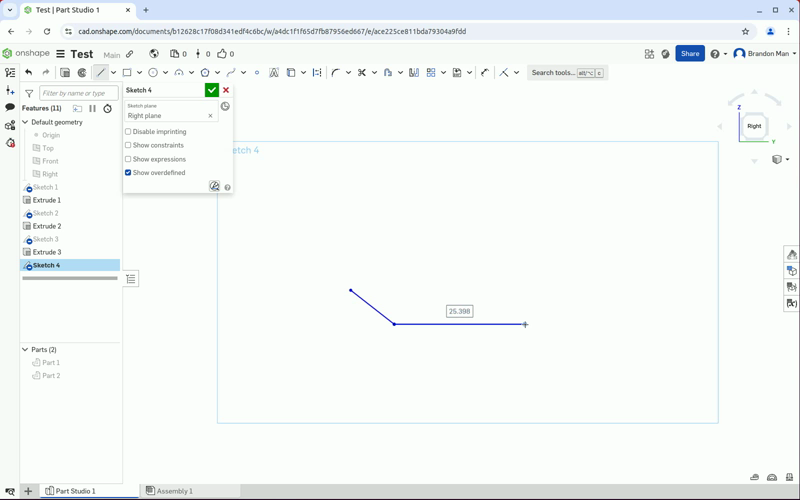
mouse_move(555, 324)
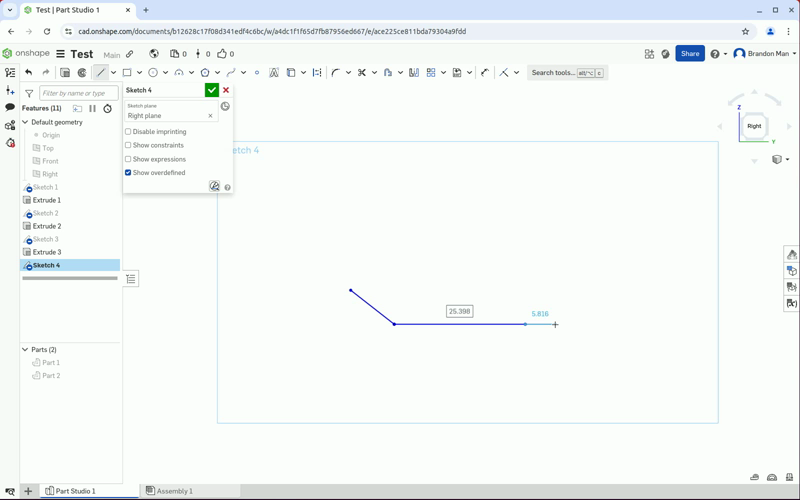
mouse_move(568, 290)
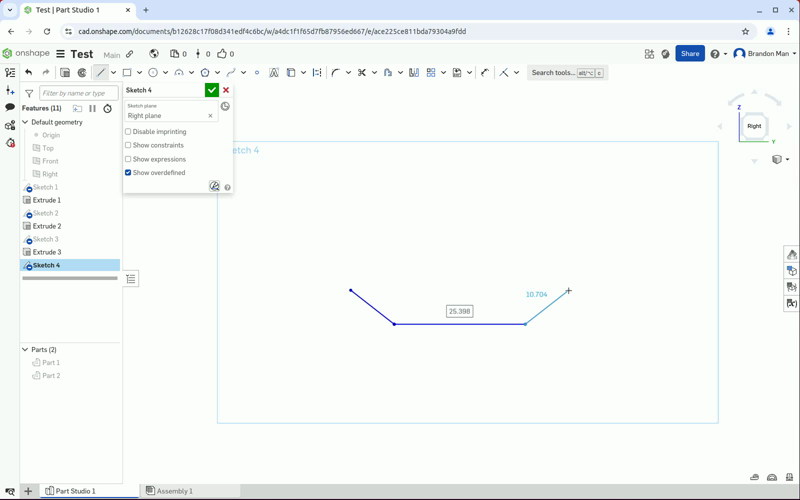
click(568, 290)
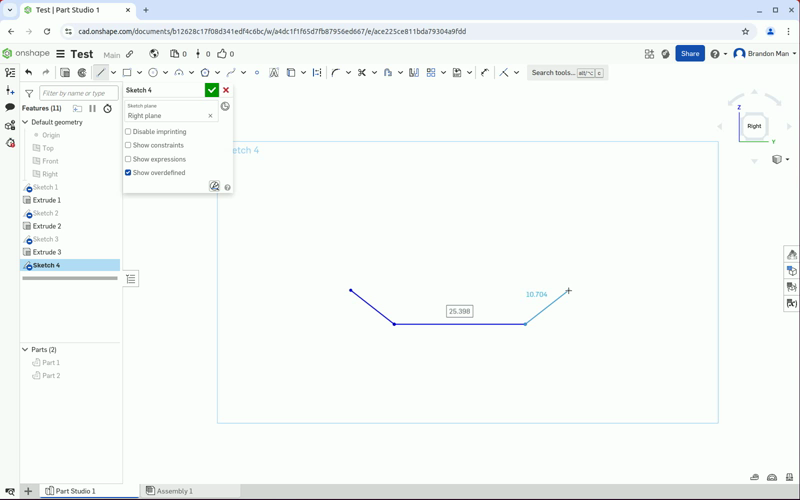
key_up(shift)
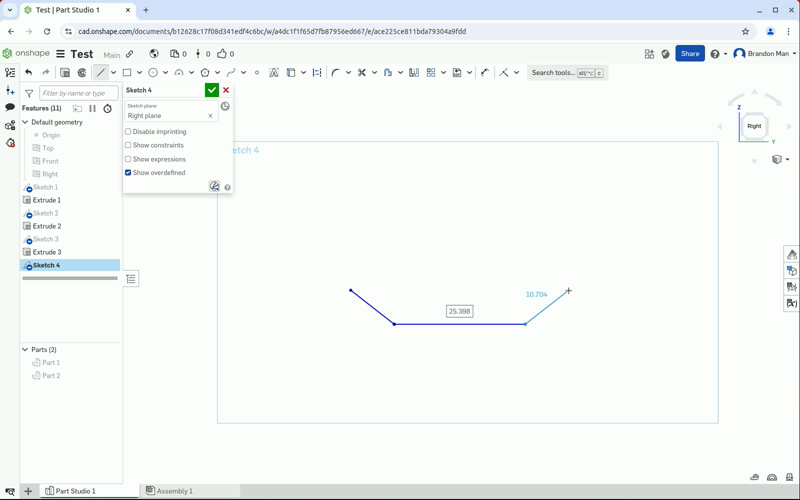
key_down(shift)
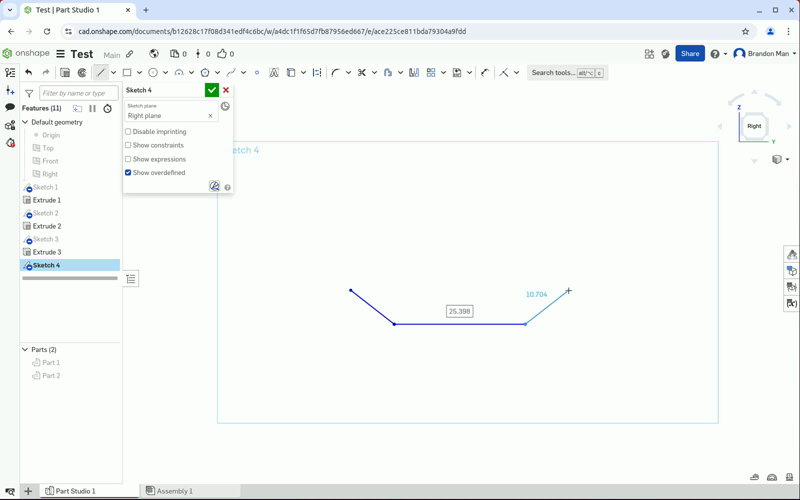
mouse_move(589, 290)
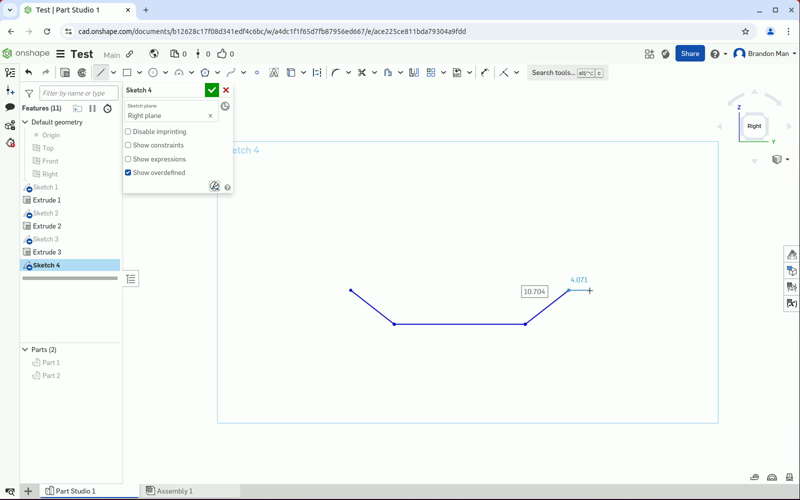
mouse_move(550, 283)
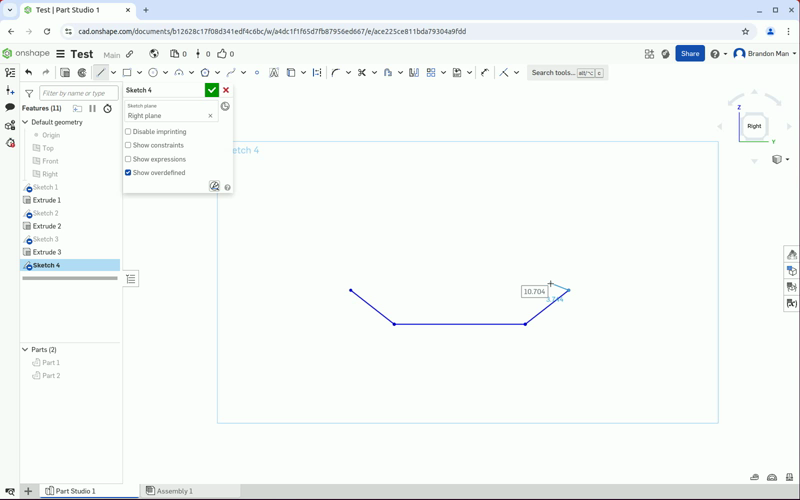
click(550, 283)
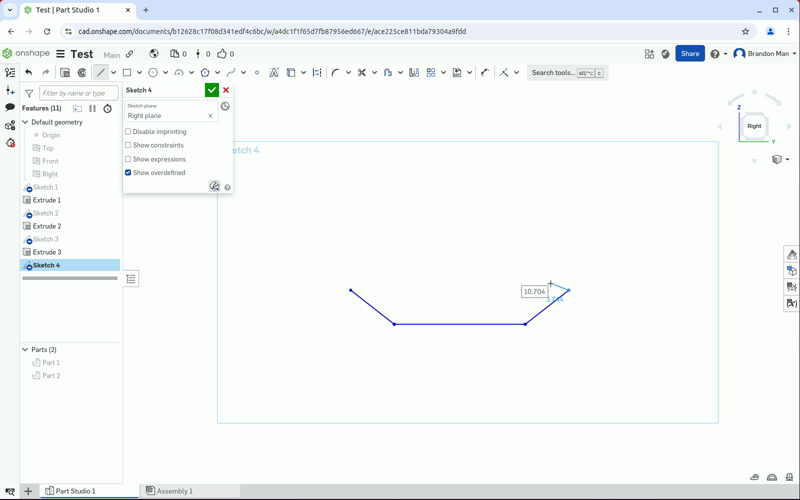
key_up(shift)
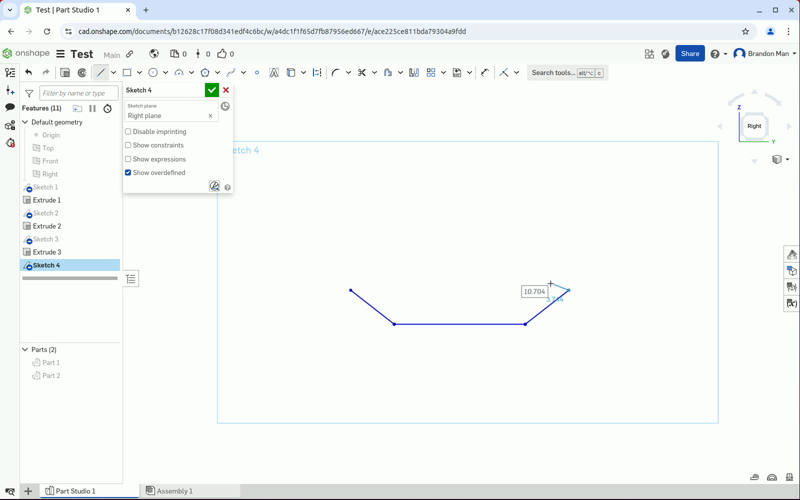
key_down(shift)
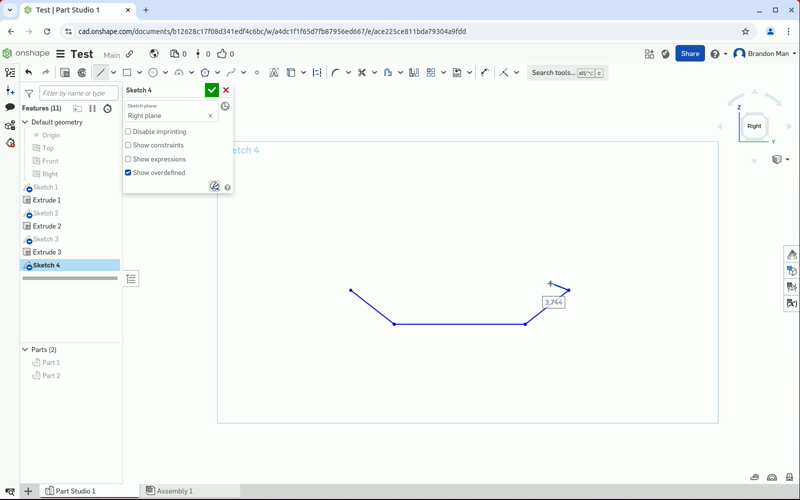
mouse_move(368, 283)
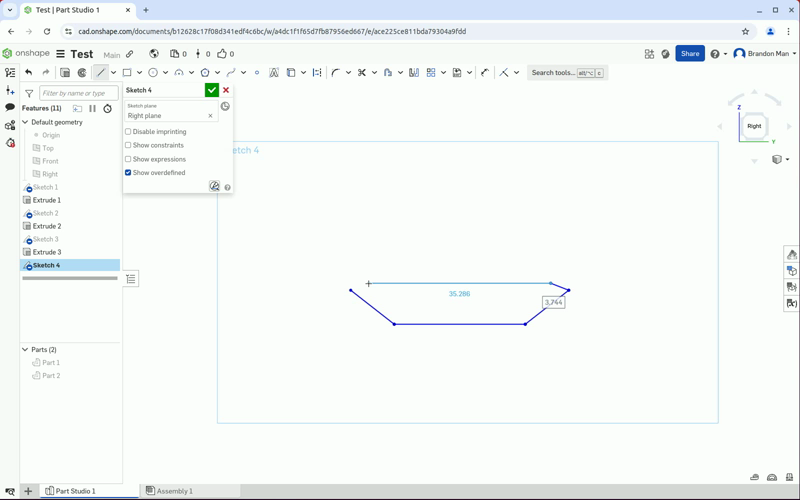
click(368, 283)
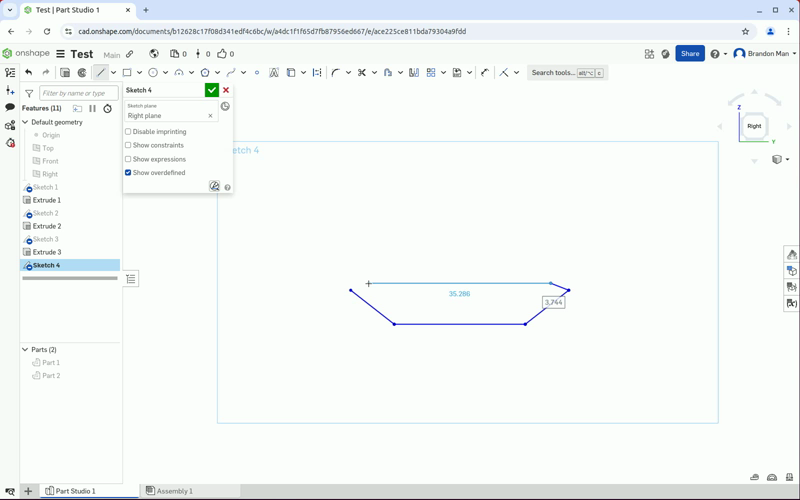
key_up(shift)
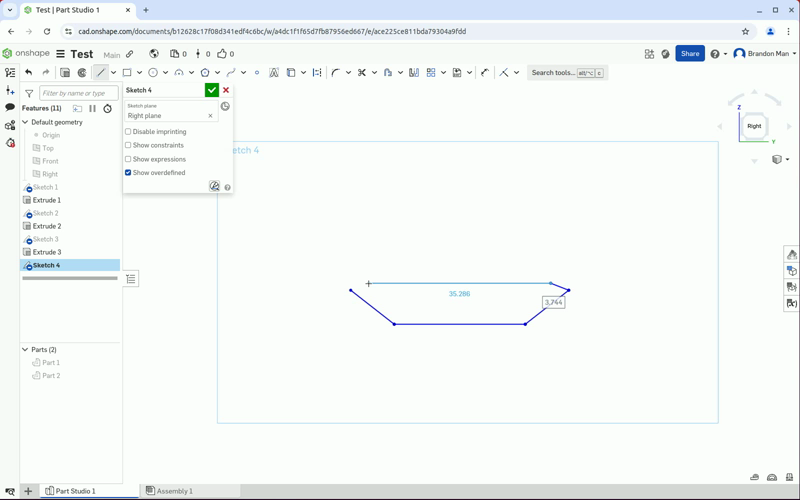
mouse_move(398, 283)
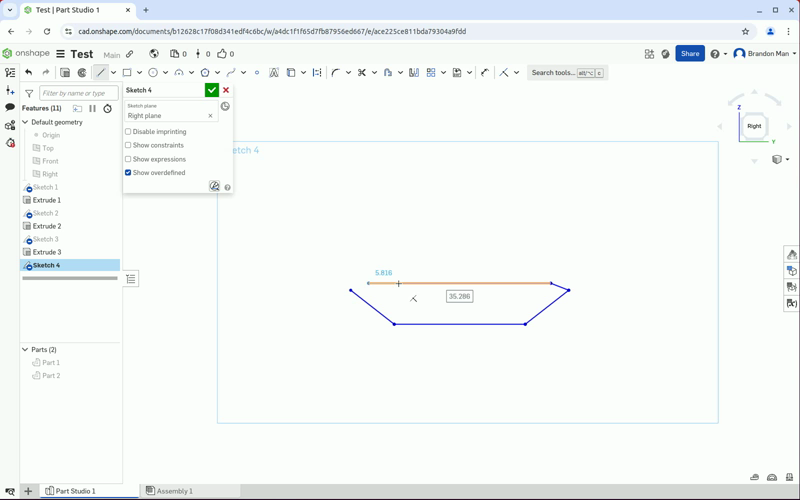
key_down(shift)
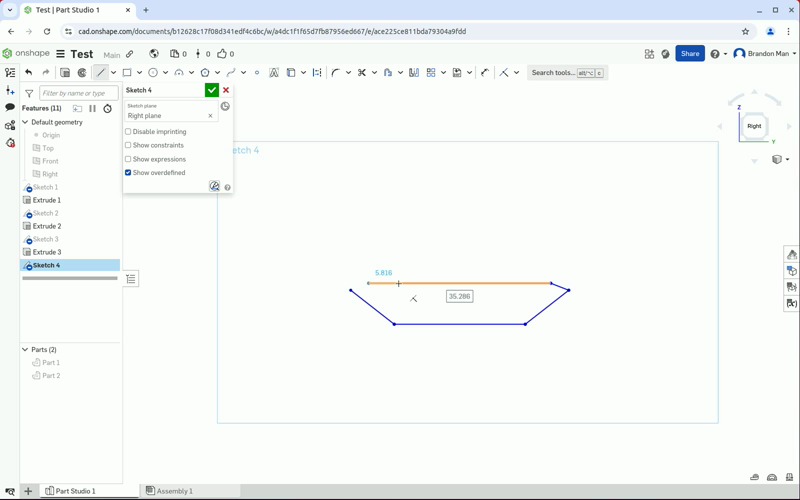
mouse_move(350, 290)
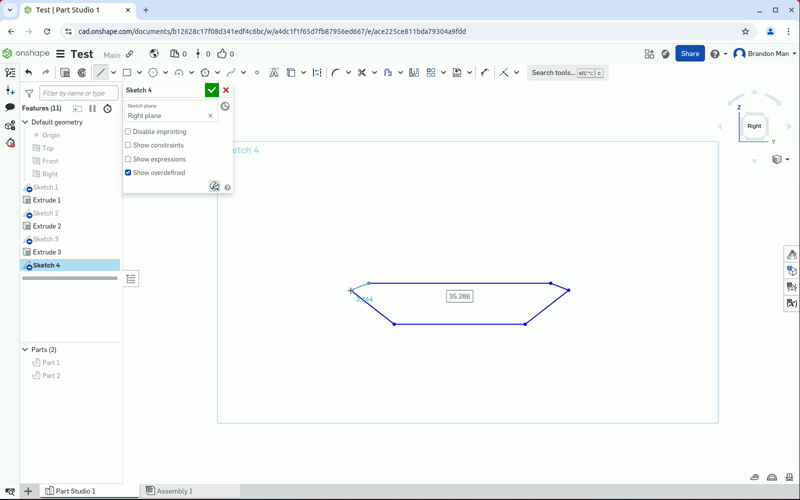
key_up(shift)
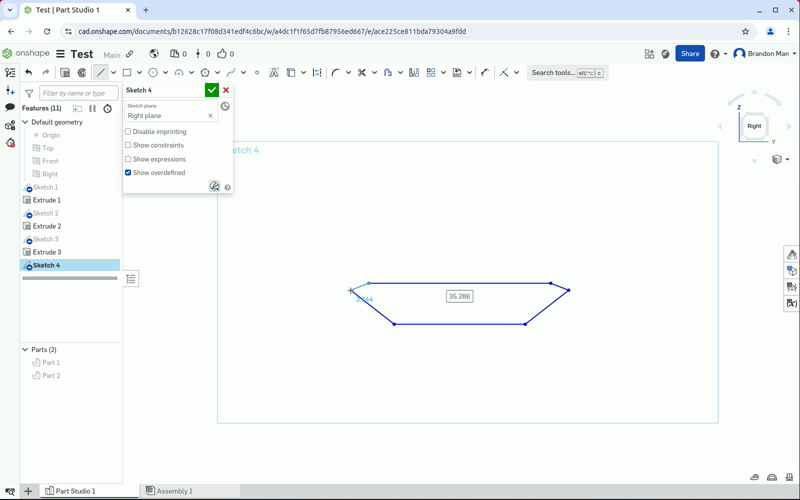
click(350, 290)
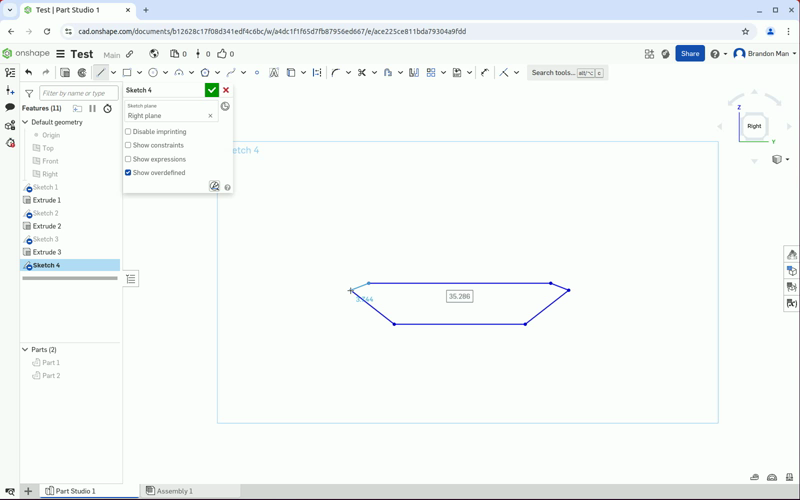
key(esc)
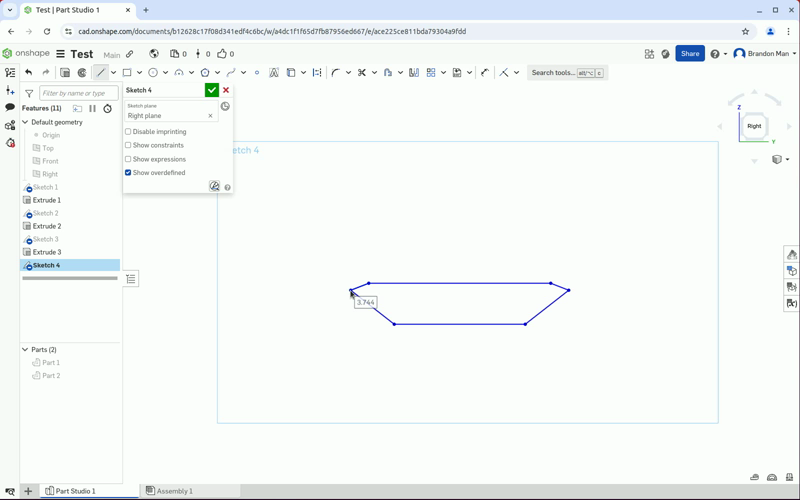
mouse_move(466, 299)
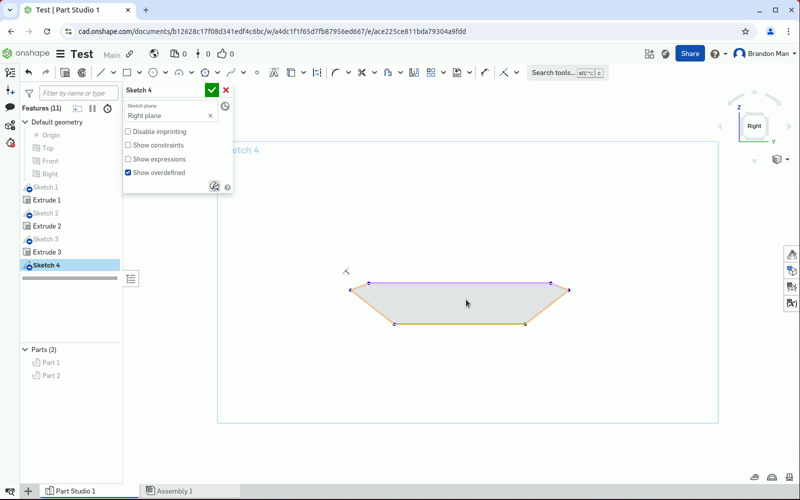
click(466, 299)
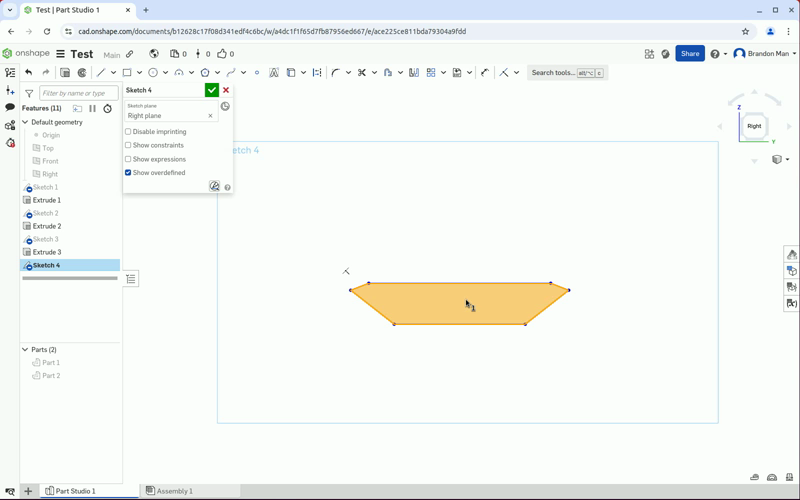
mouse_move(73, 352)
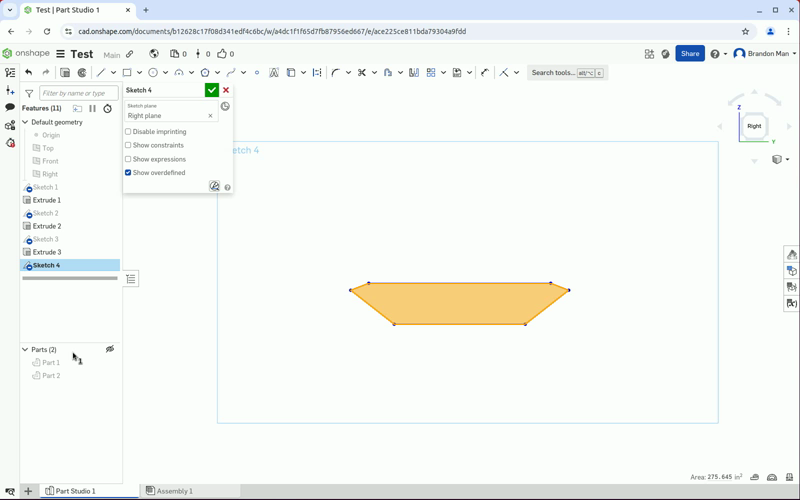
key(shift+y)
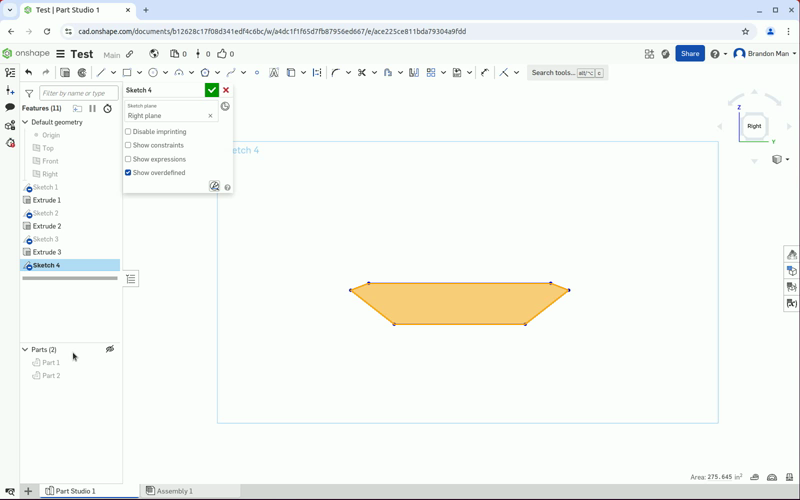
key(shift+e)
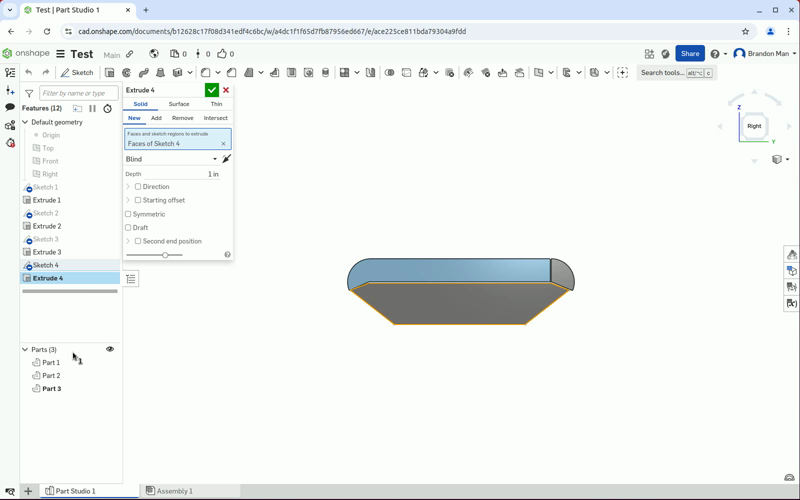
mouse_move(143, 106)
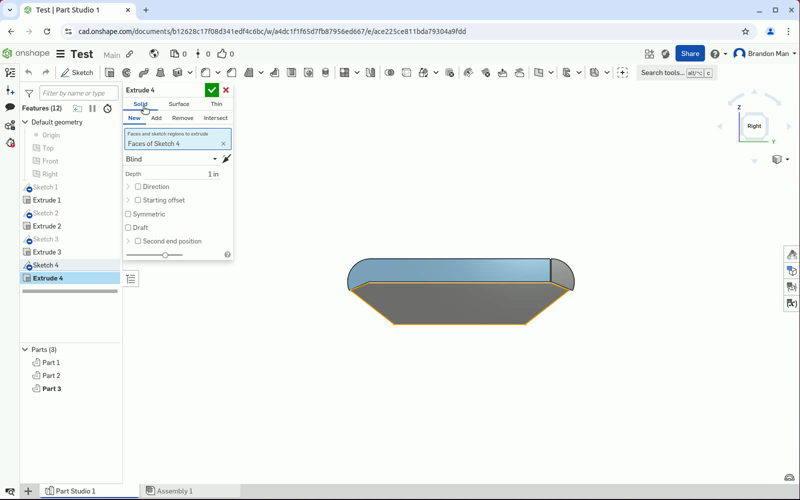
click(143, 106)
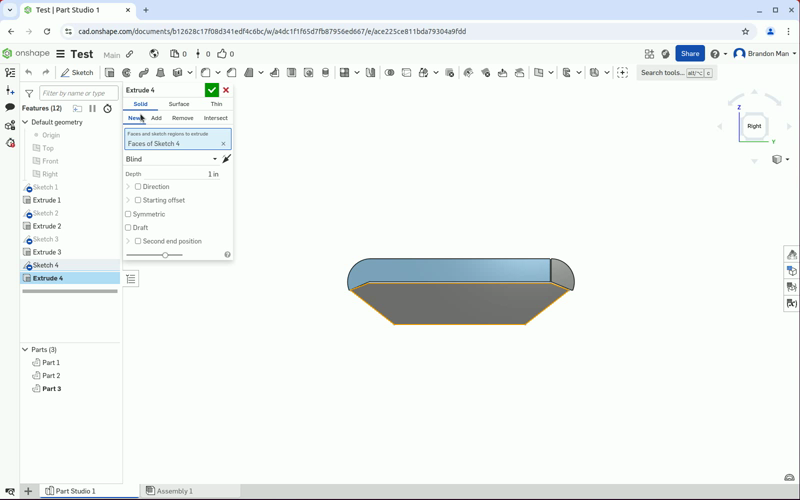
mouse_move(137, 120)
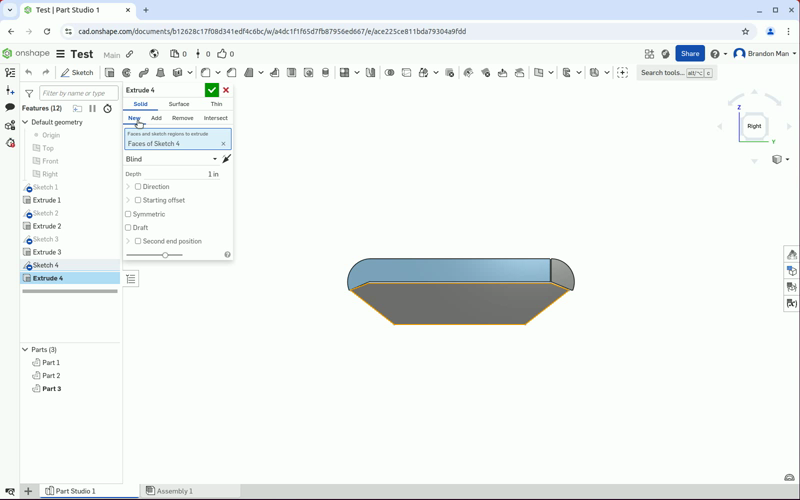
click(137, 120)
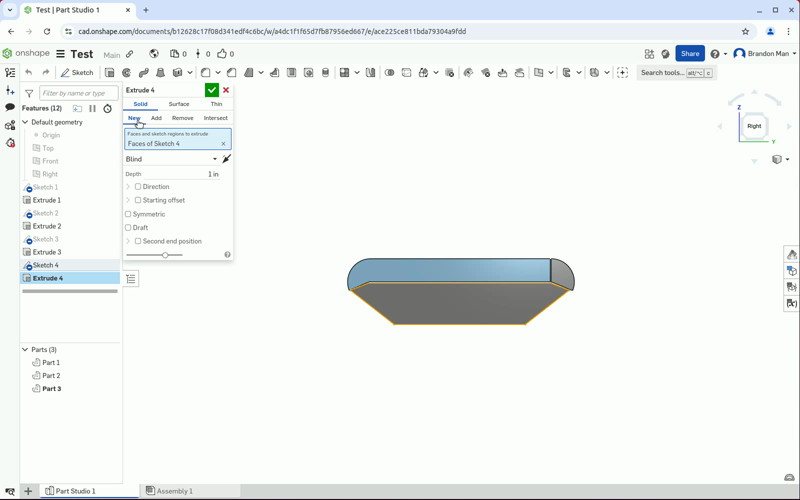
key(tab, 4)
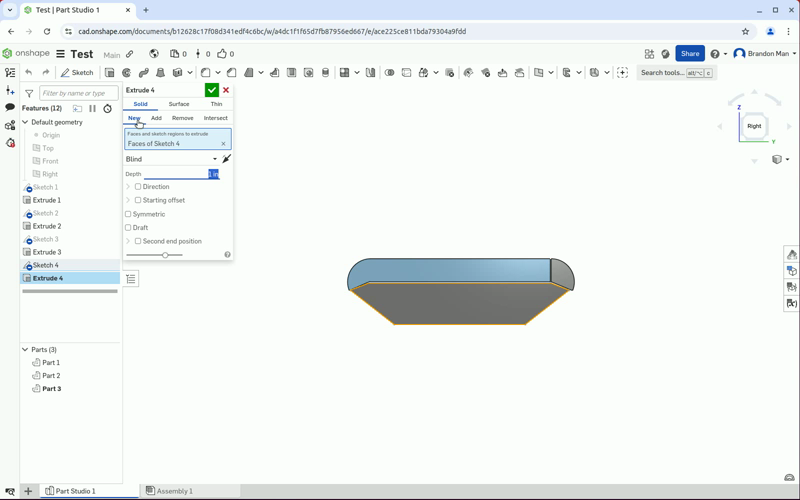
text(-4.333)
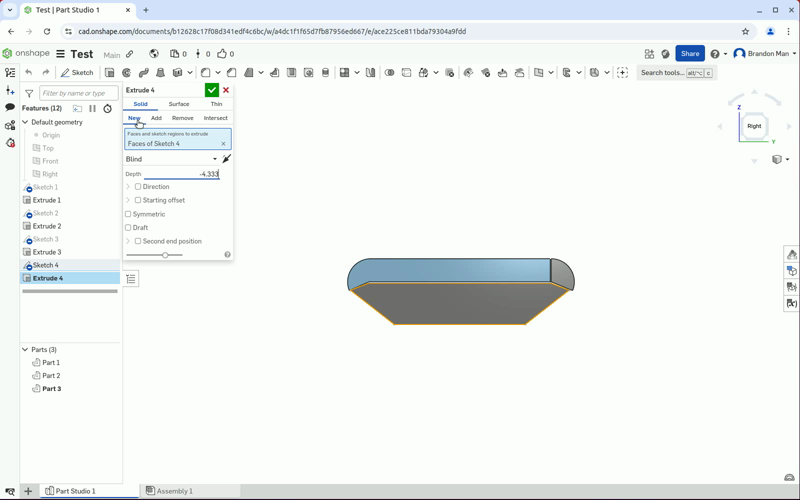
key(enter)
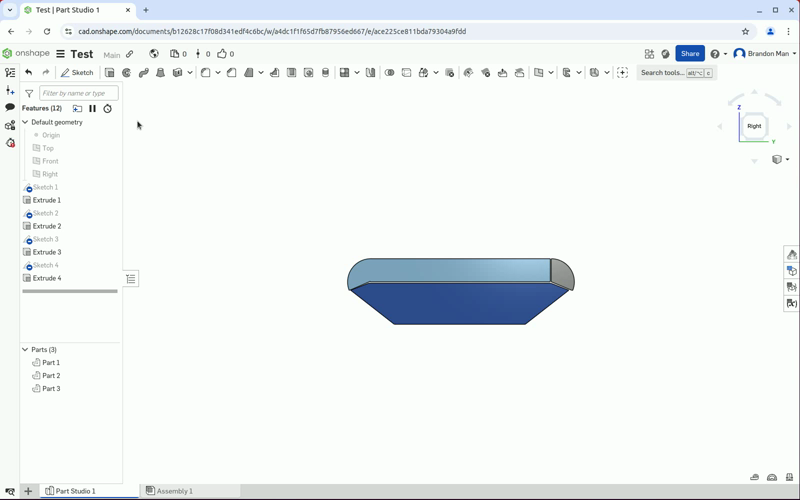
key(shift+h)
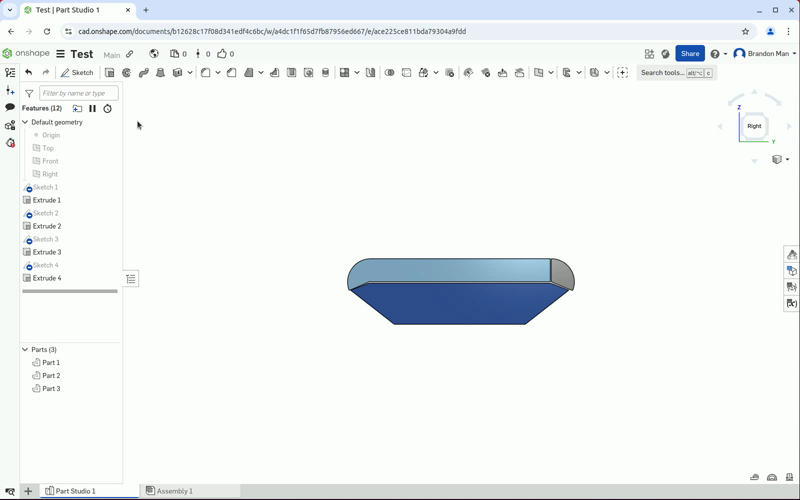
key(shift+h)
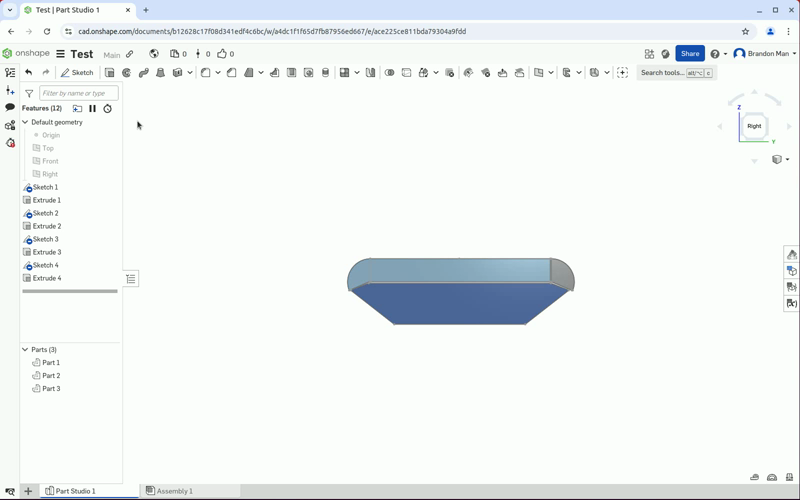
key(shift+7)
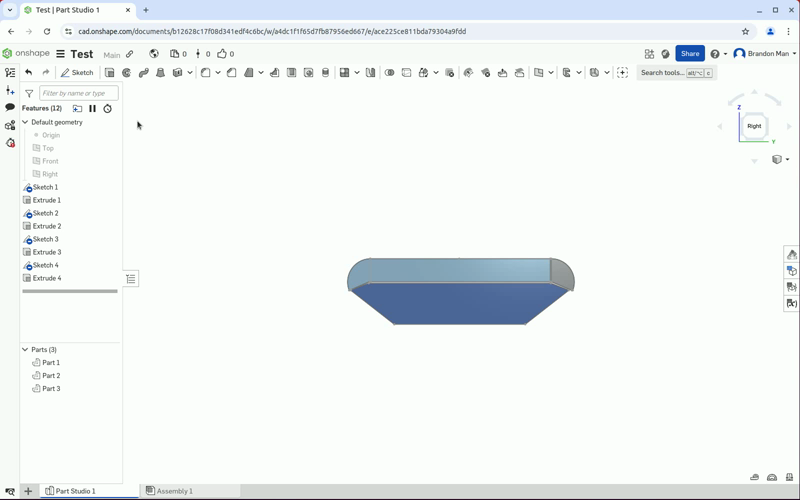
key(right, 2)
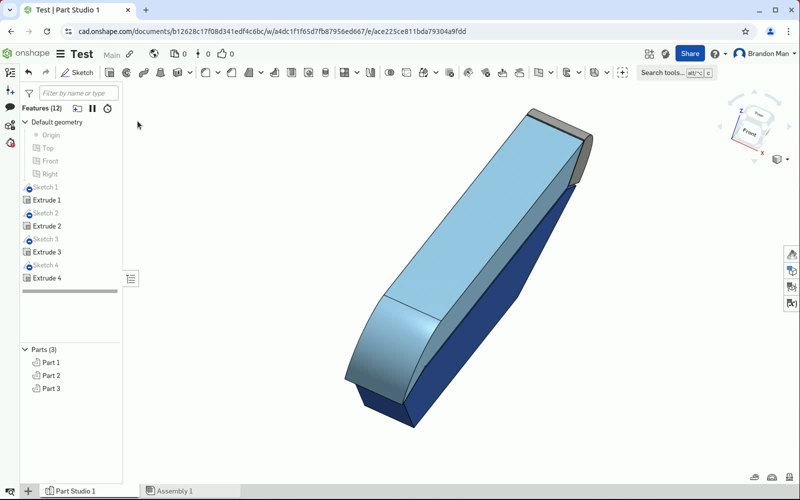
key(down, 2)
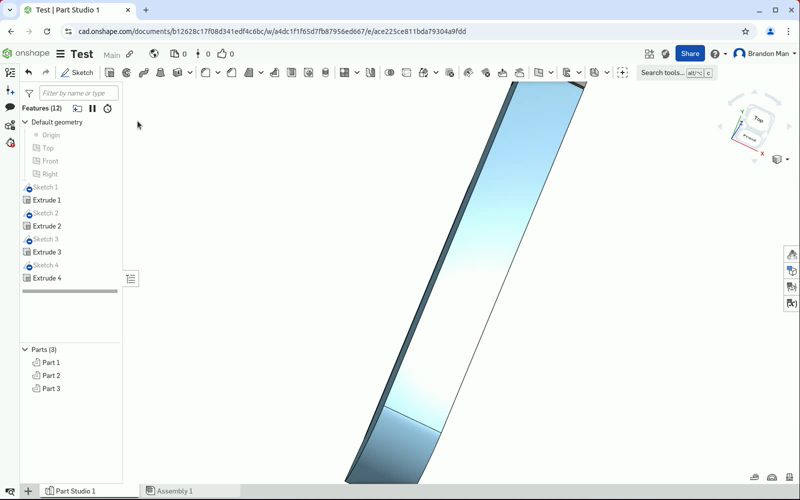
key(up, 2)
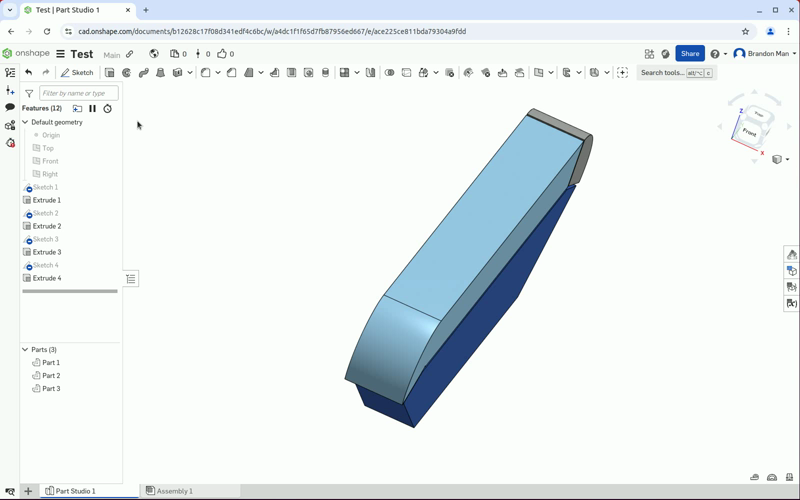
key(left, 2)
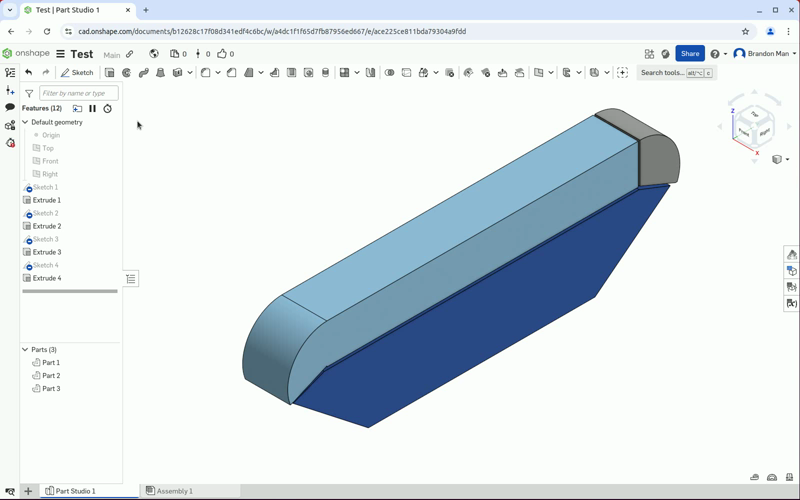
mouse_move(73, 189)
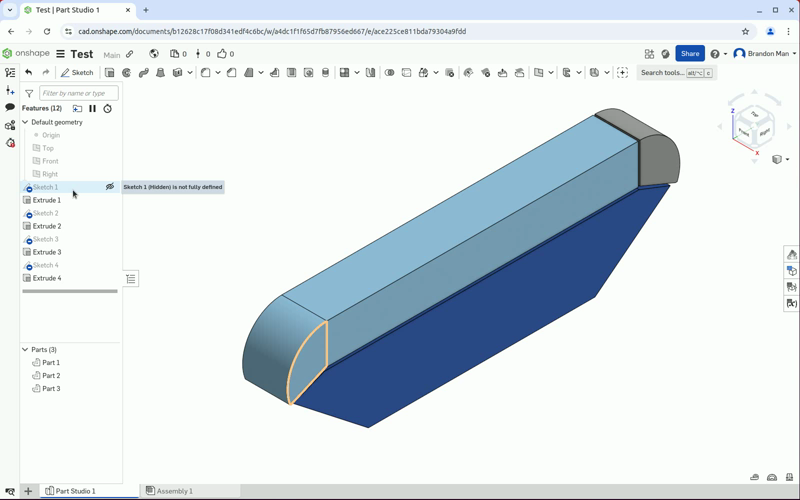
click(73, 189)